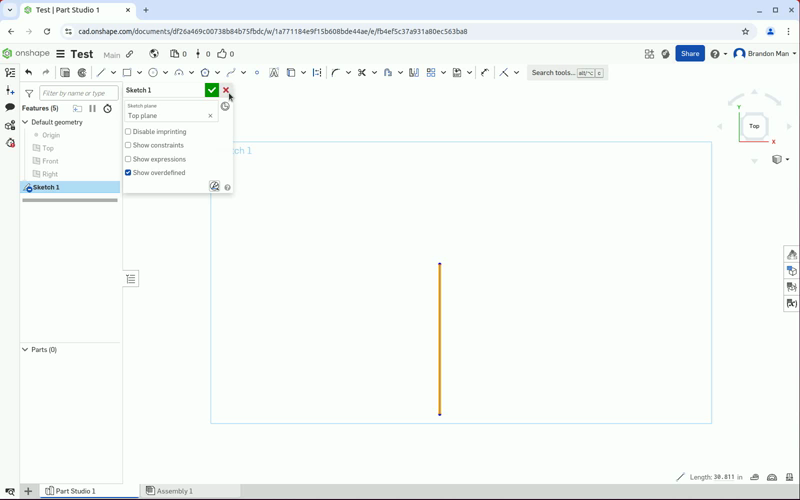
key(shift+h)
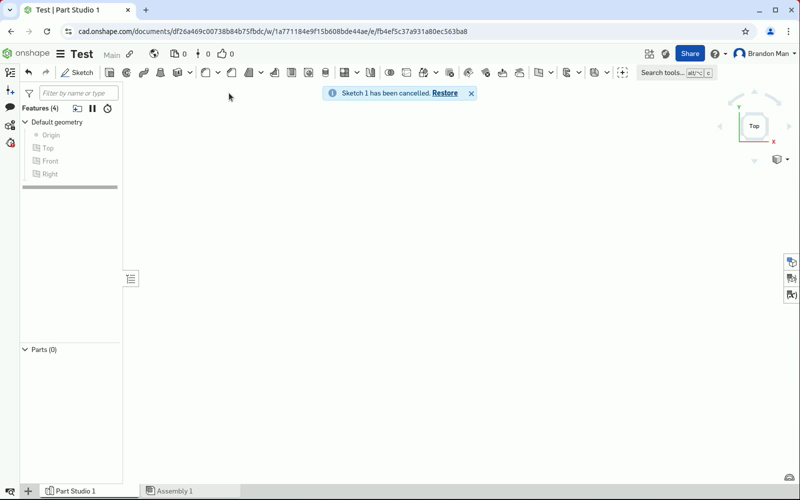
mouse_move(73, 352)
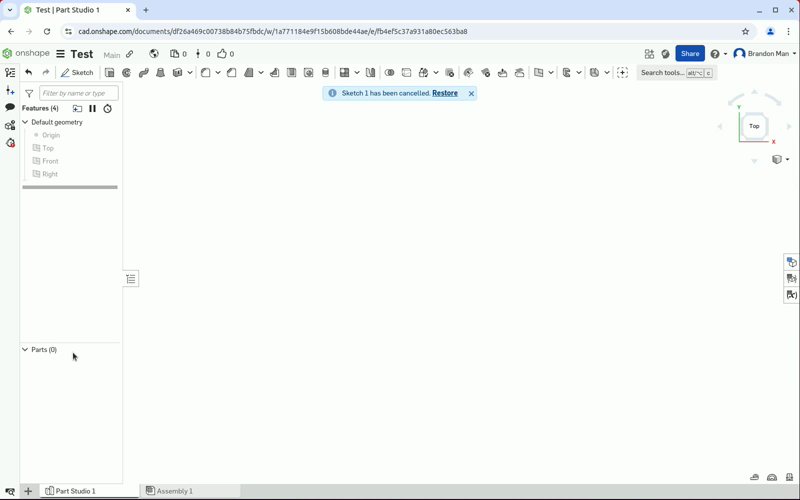
key(y)
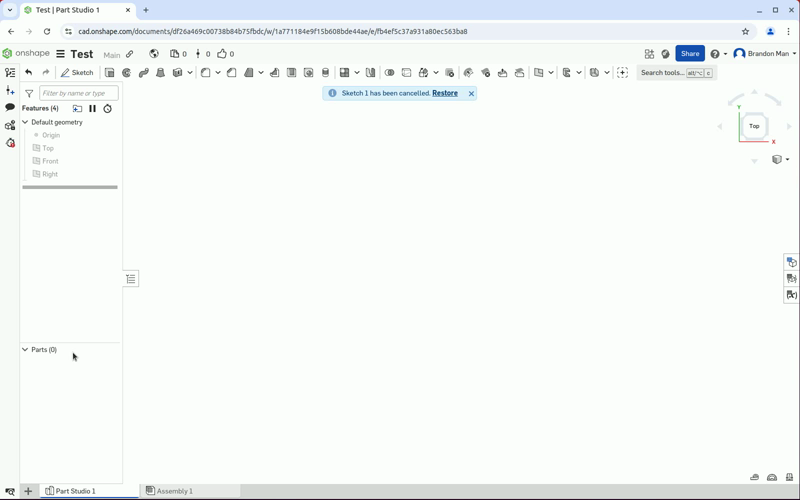
key(shift+p)
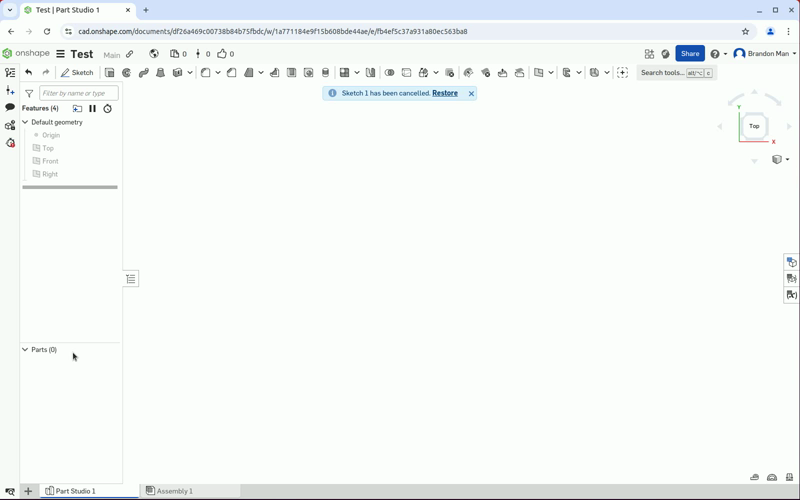
key(space)
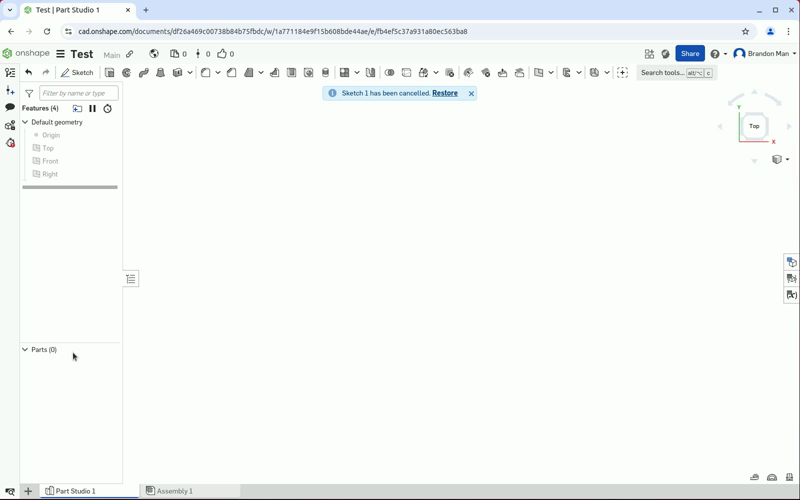
key_down(shift)
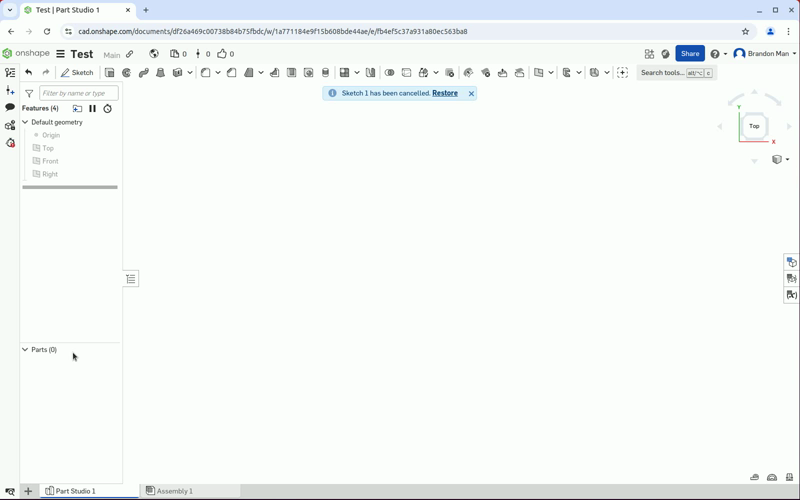
key(up)
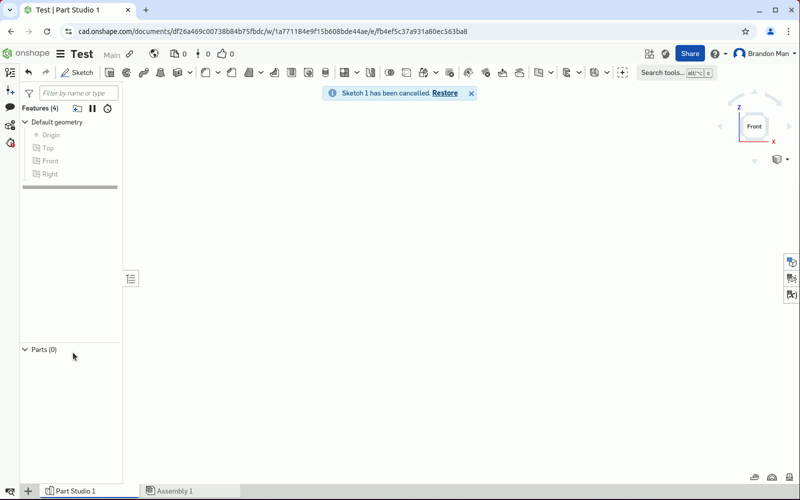
key_up(shift)
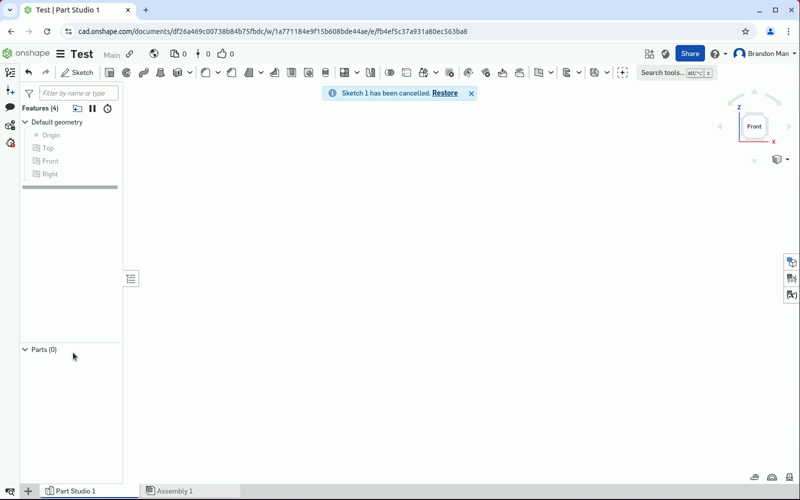
mouse_move(73, 352)
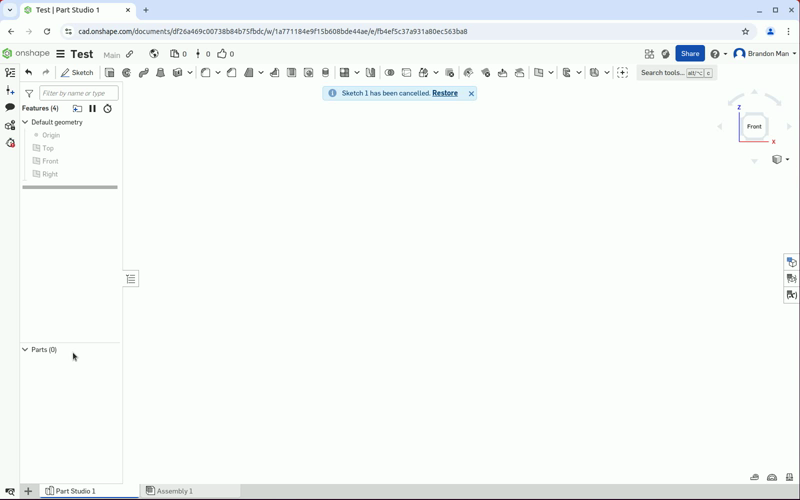
key(shift+y)
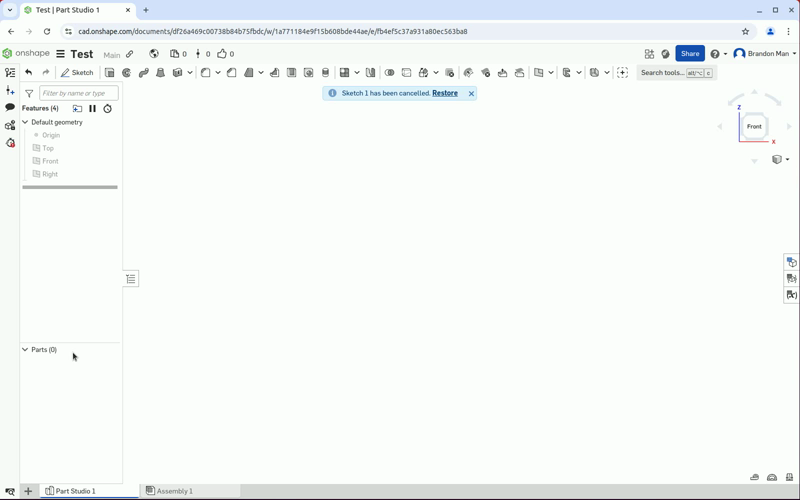
key(shift+s)
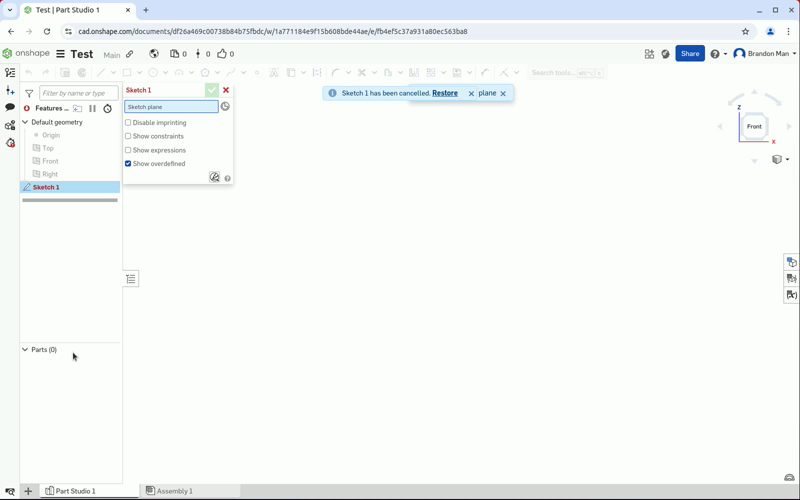
mouse_move(73, 163)
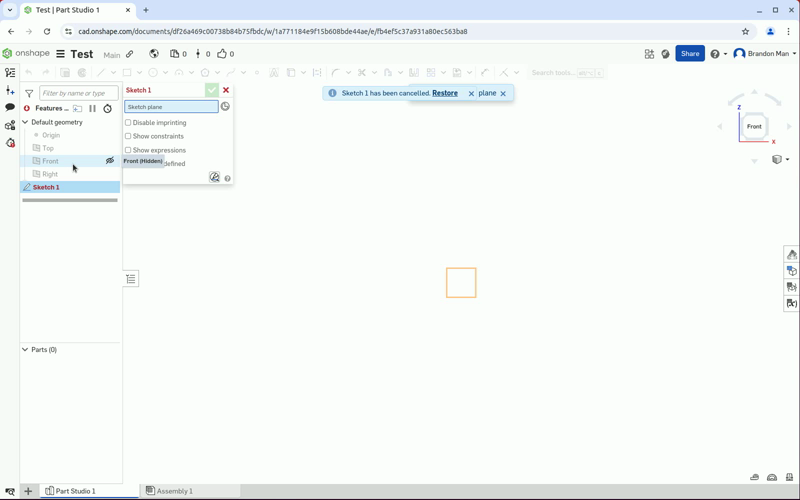
click(73, 163)
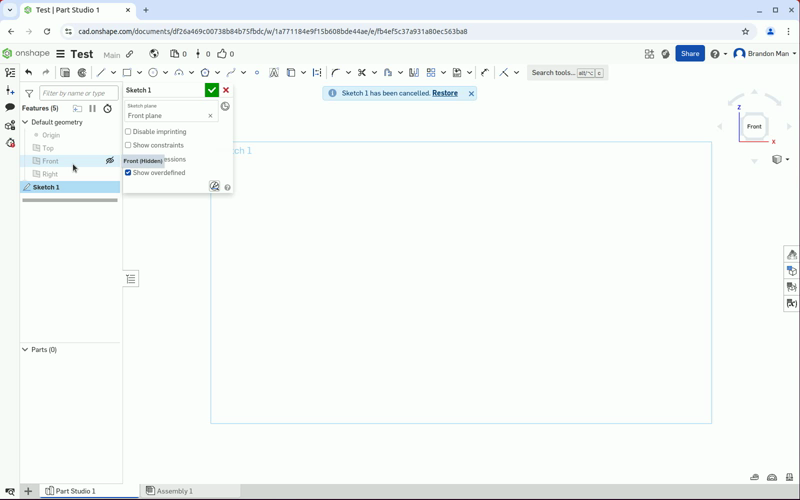
mouse_move(73, 352)
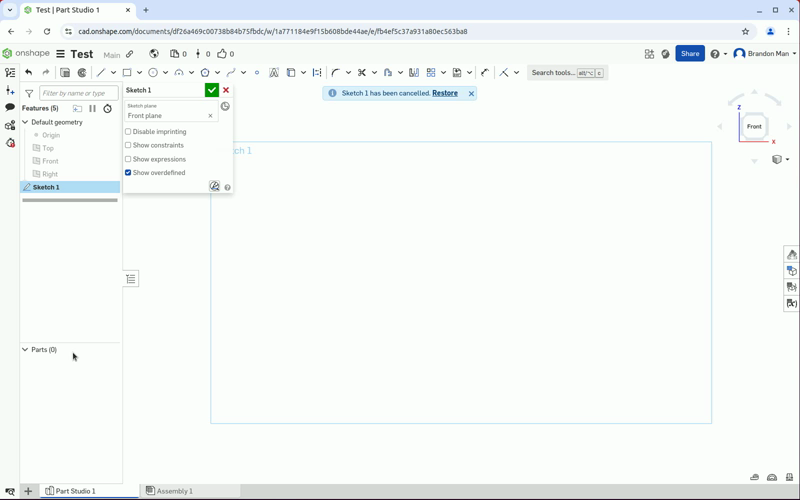
key(y)
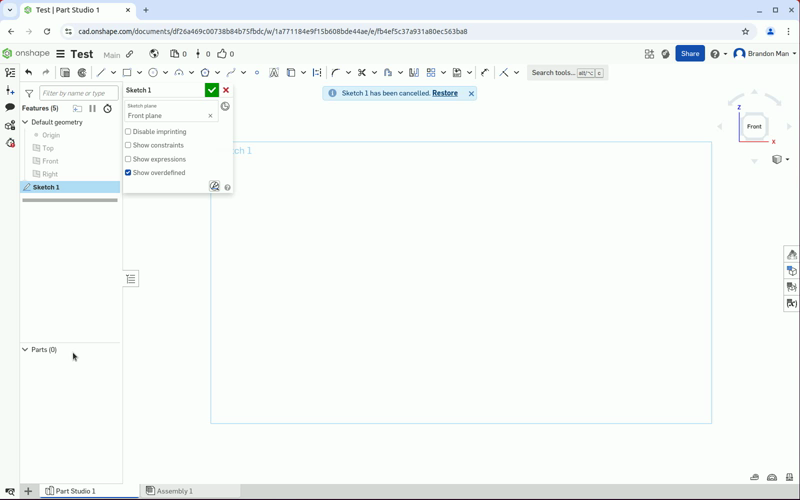
key(l)
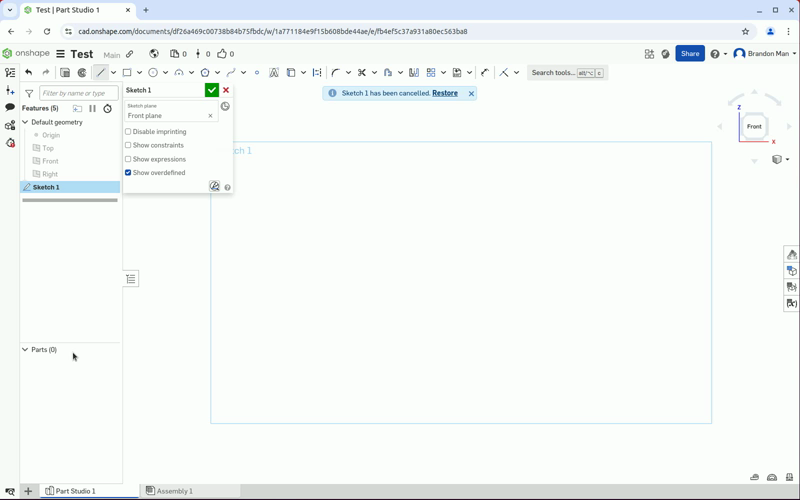
key_down(shift)
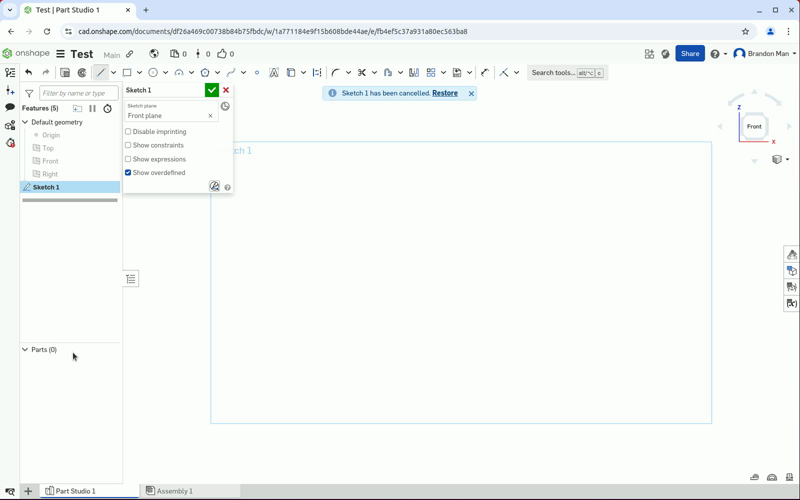
mouse_move(500, 290)
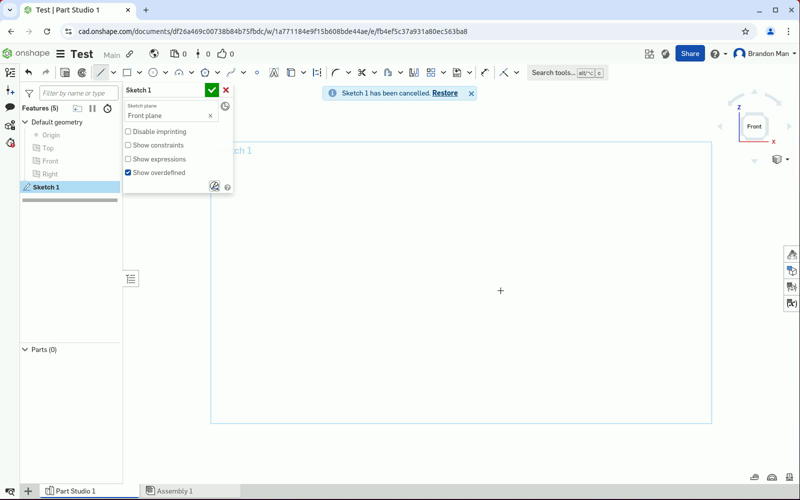
click(500, 290)
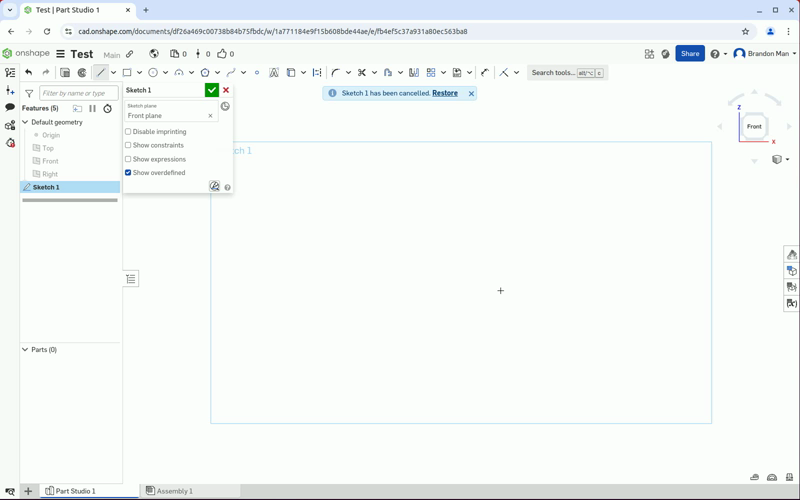
key_up(shift)
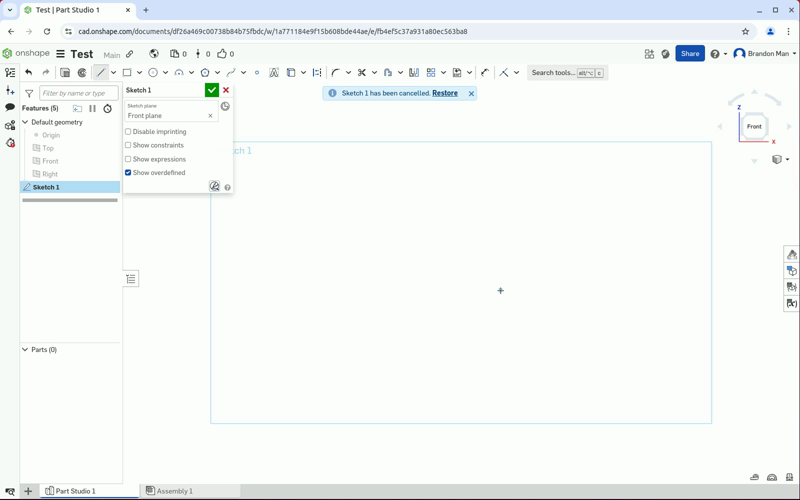
key_down(shift)
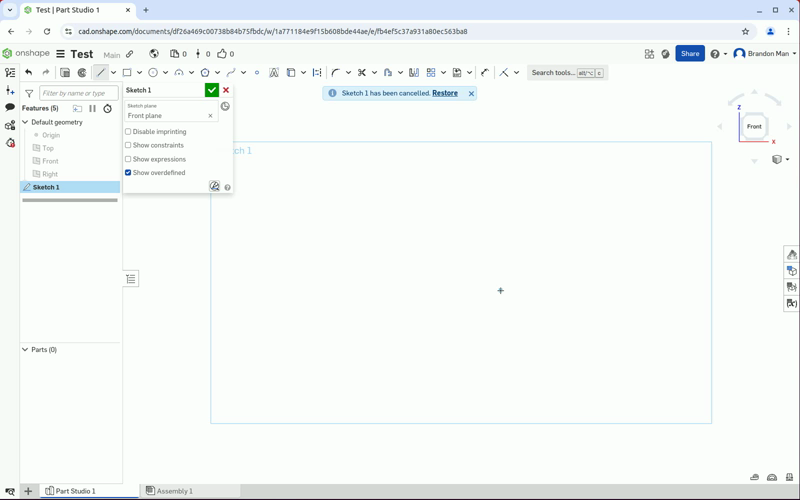
mouse_move(530, 290)
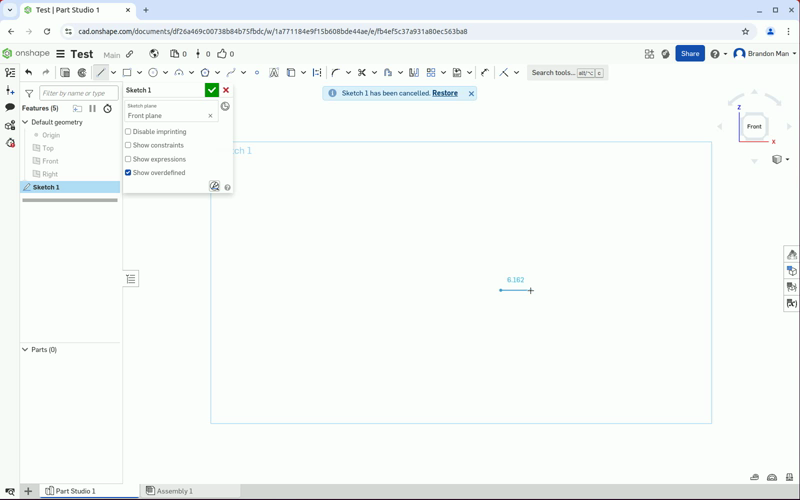
mouse_move(553, 290)
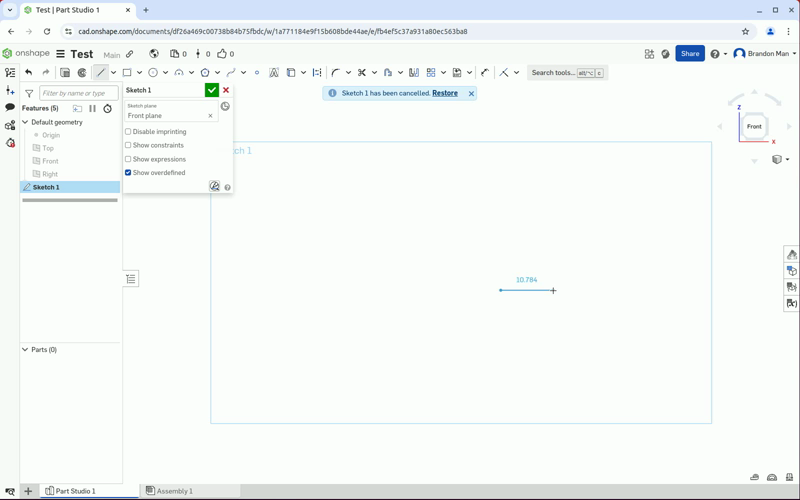
click(553, 290)
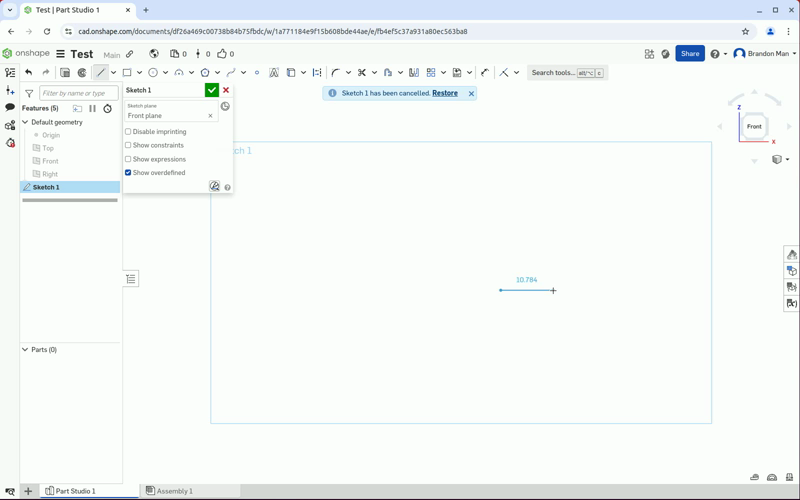
key_up(shift)
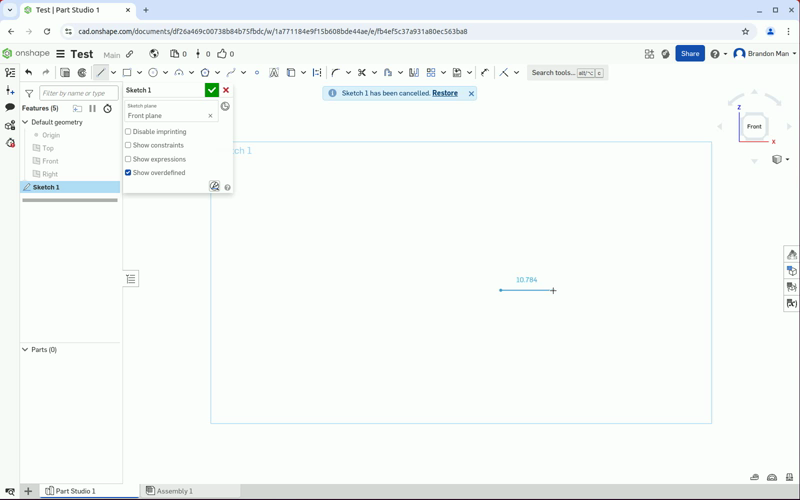
key(esc)
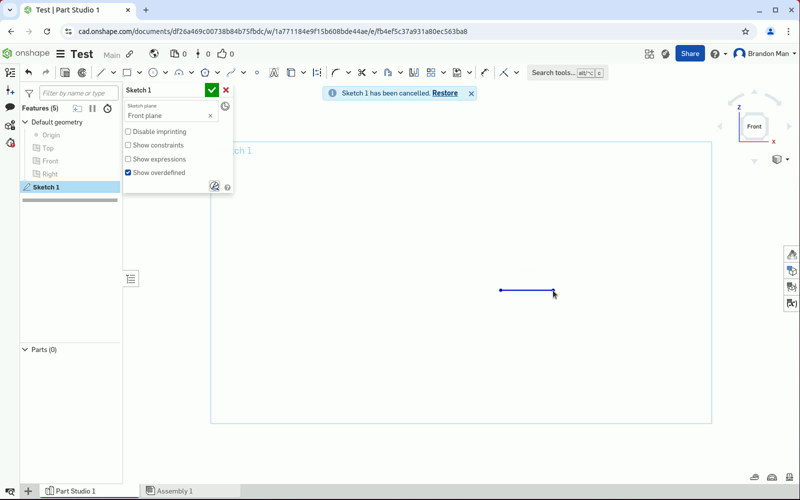
key(a)
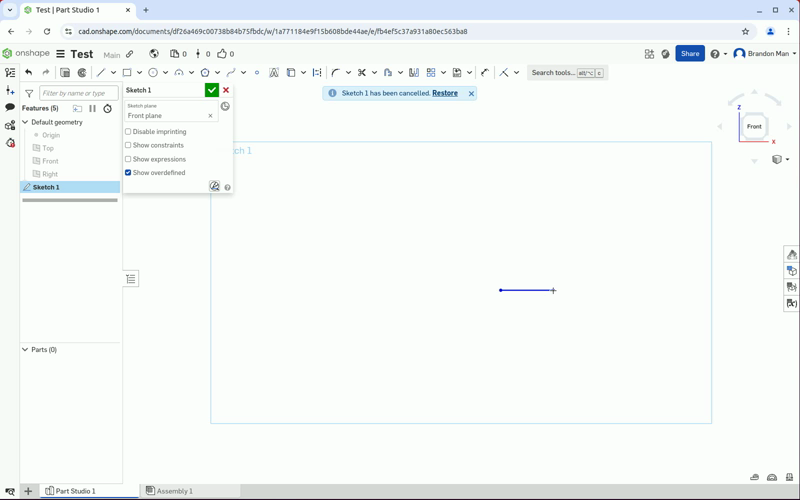
mouse_move(553, 290)
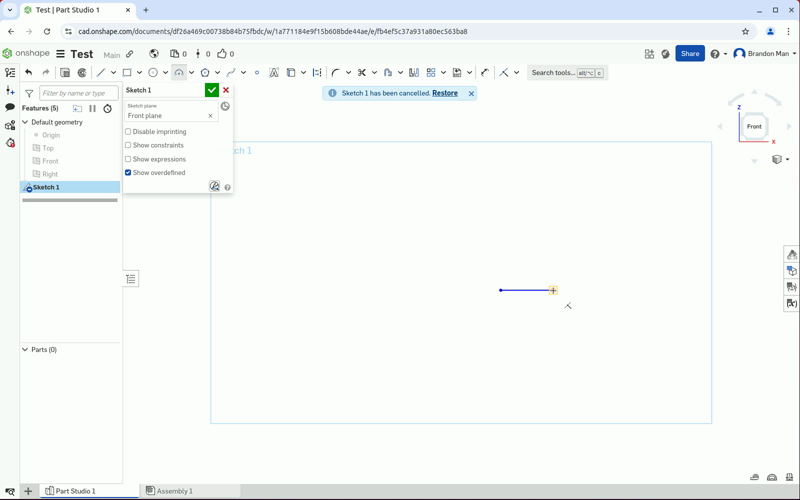
click(553, 290)
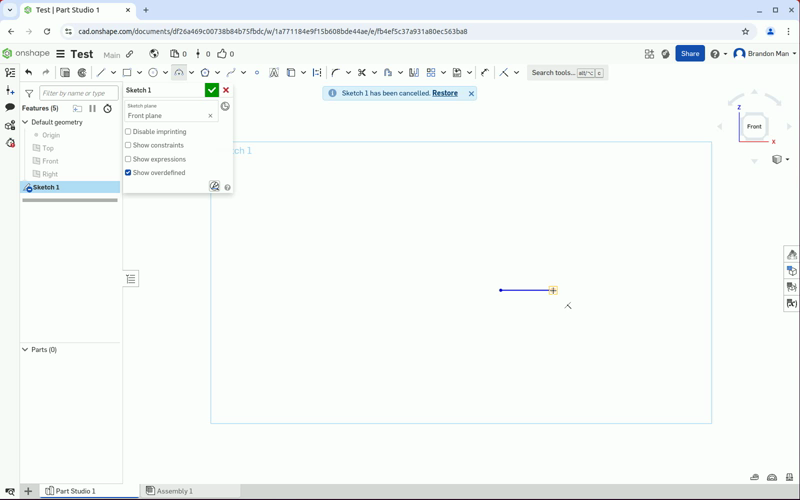
mouse_move(500, 290)
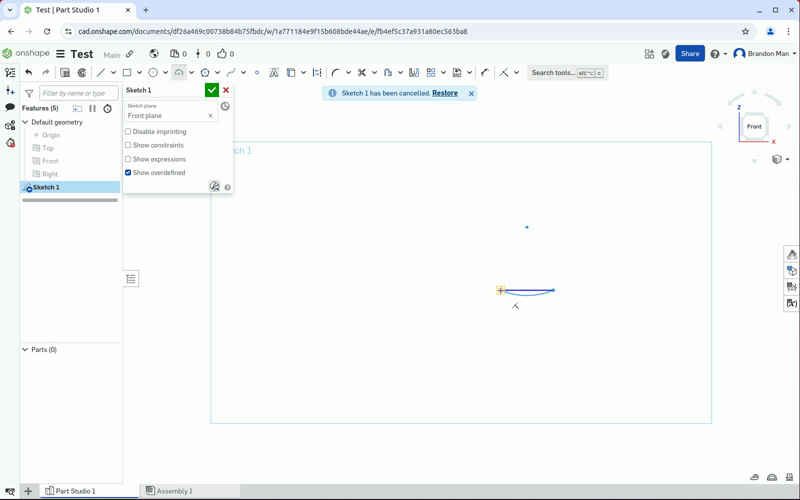
click(500, 290)
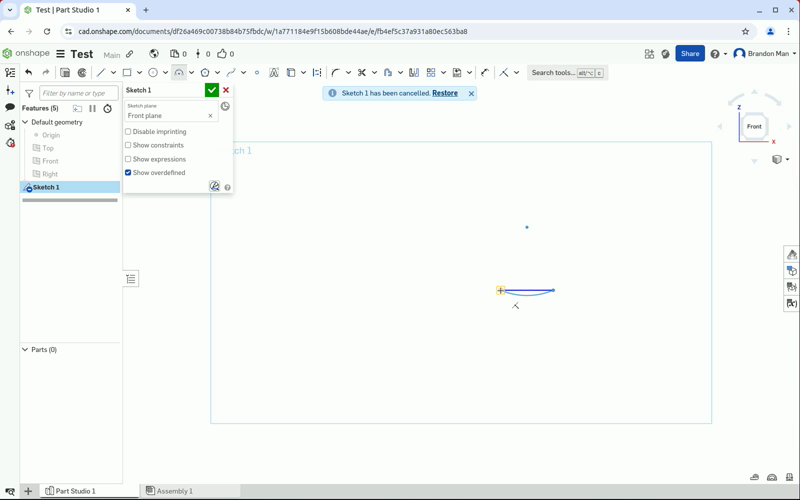
key_down(shift)
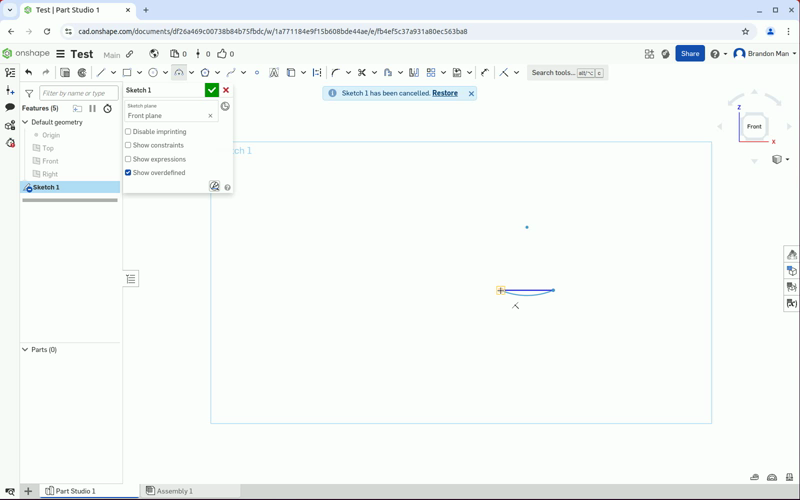
mouse_move(527, 224)
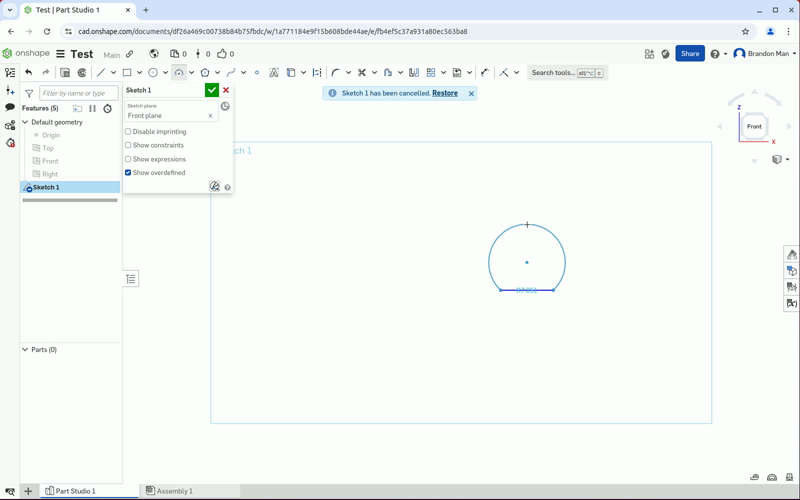
click(527, 224)
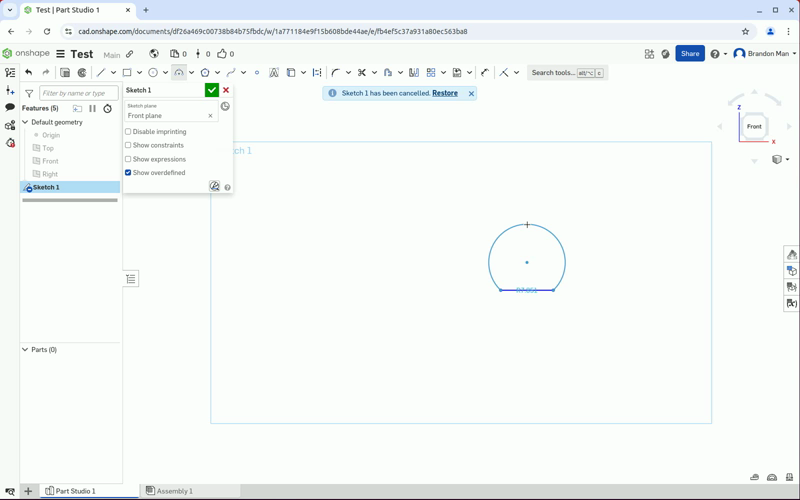
key_up(shift)
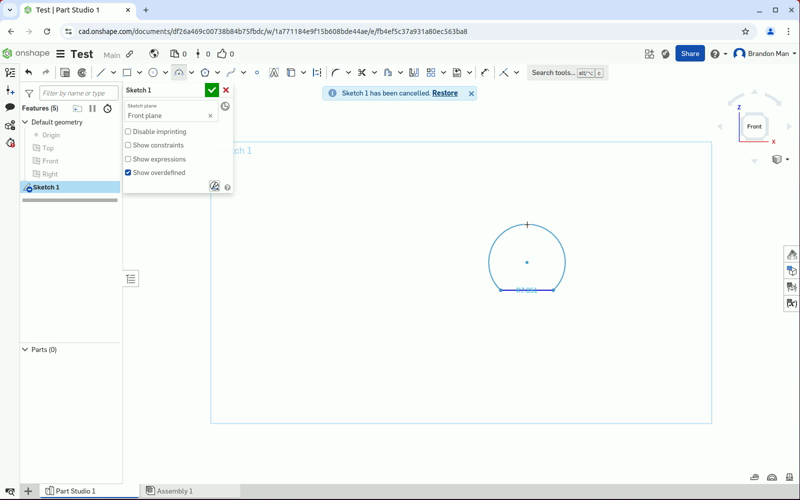
key(esc)
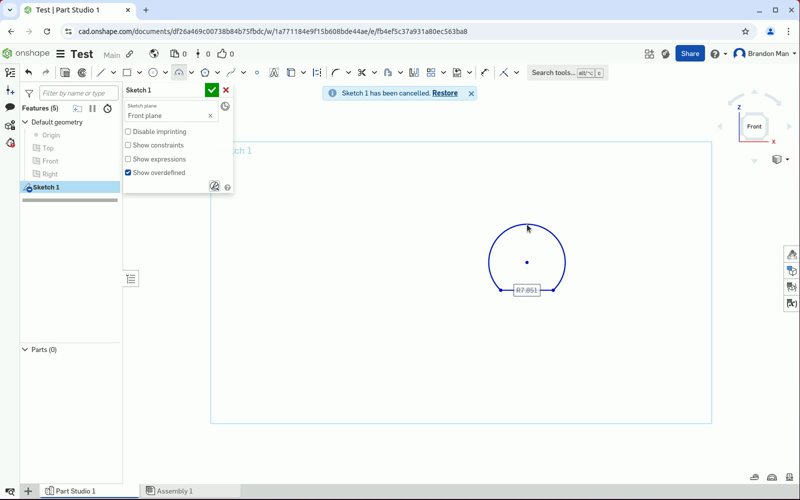
key(c)
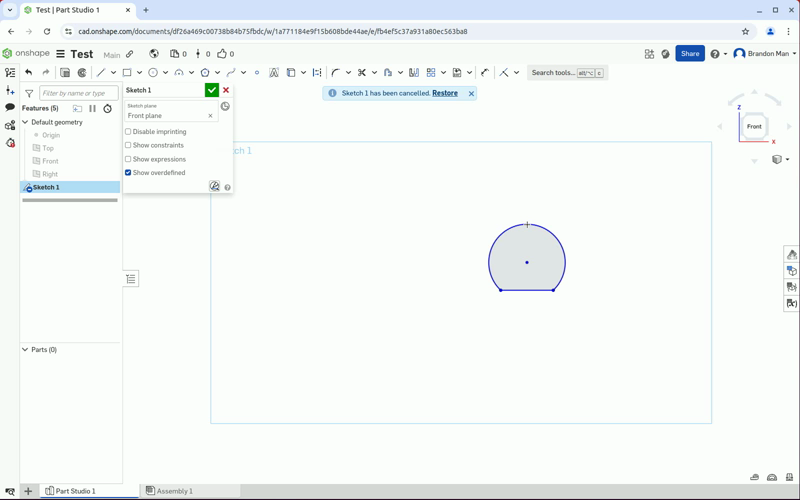
key_down(shift)
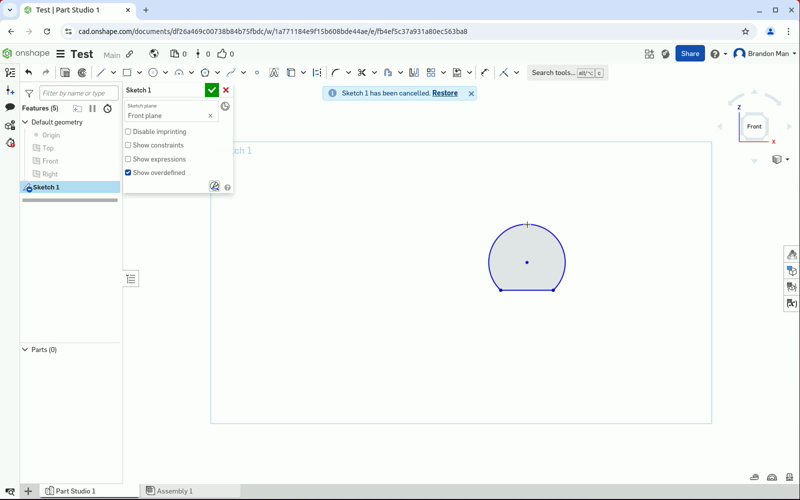
mouse_move(526, 262)
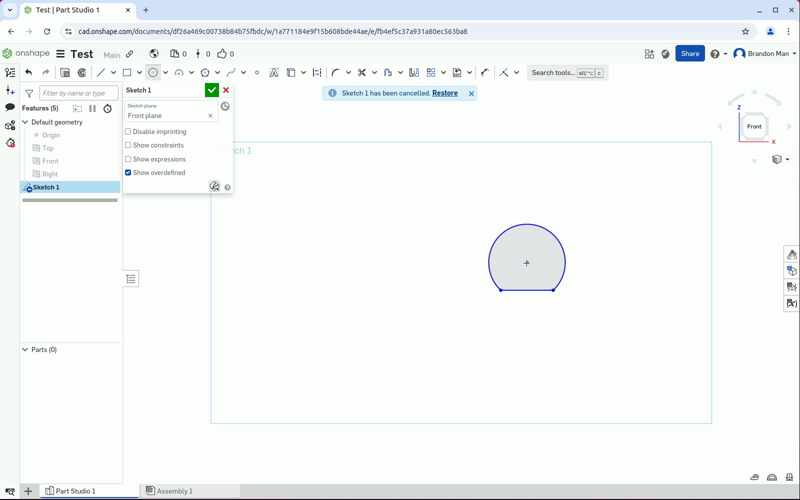
click(526, 262)
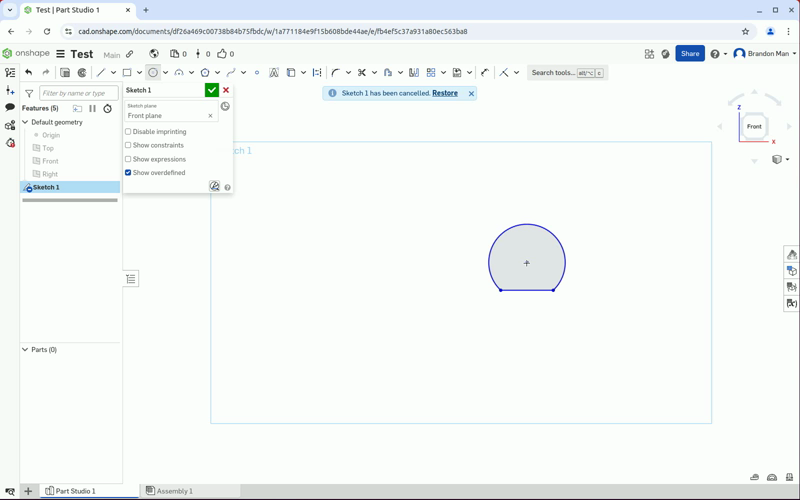
key_up(shift)
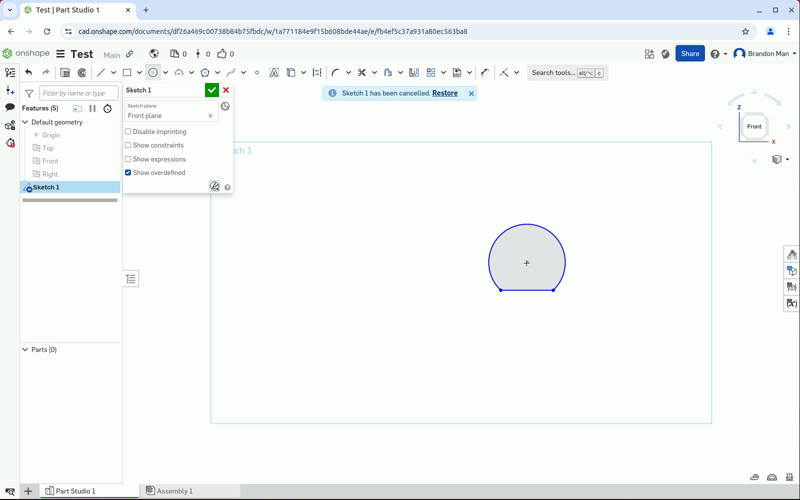
mouse_move(529, 262)
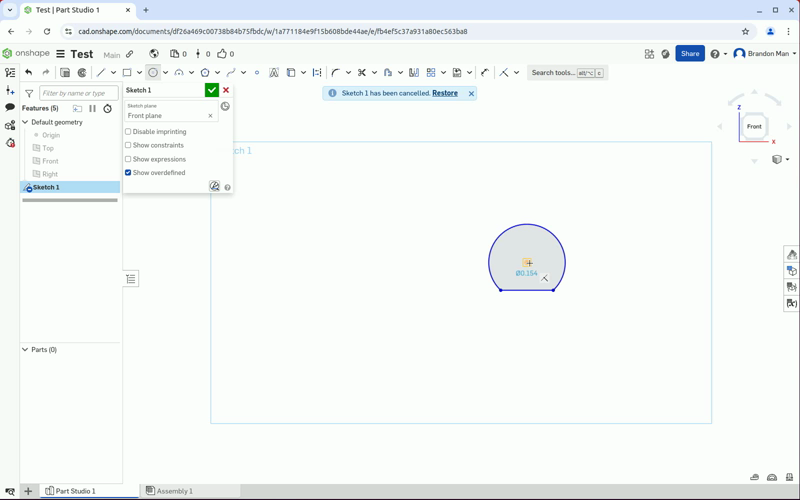
scroll(6)
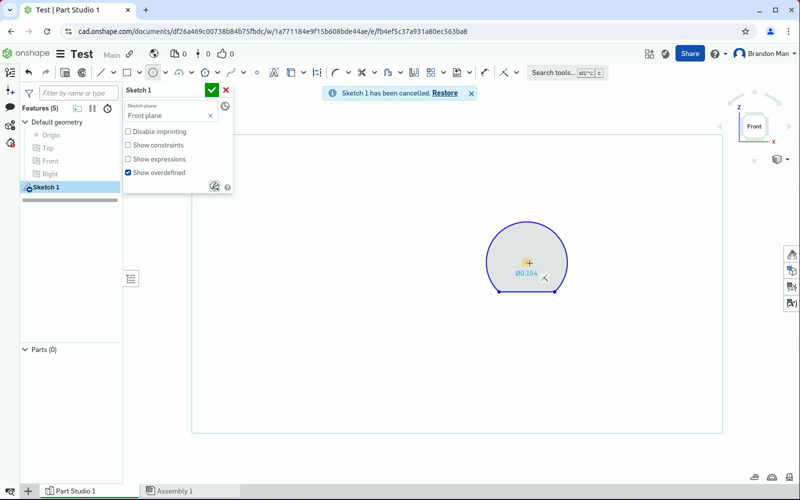
scroll(6)
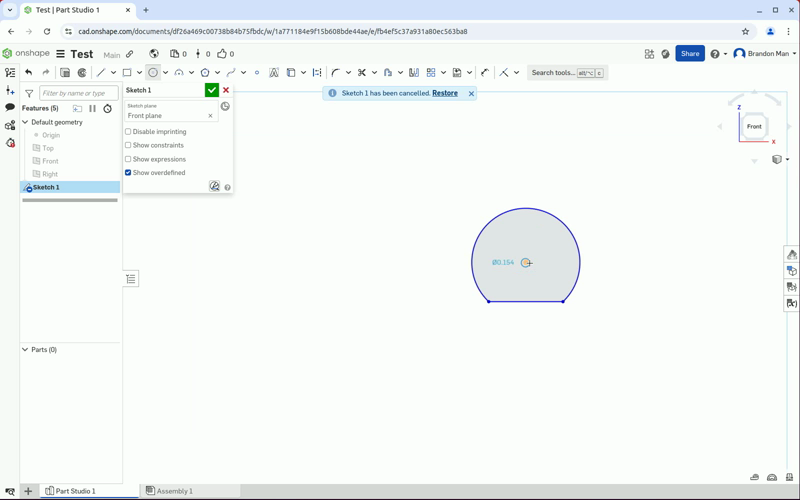
scroll(6)
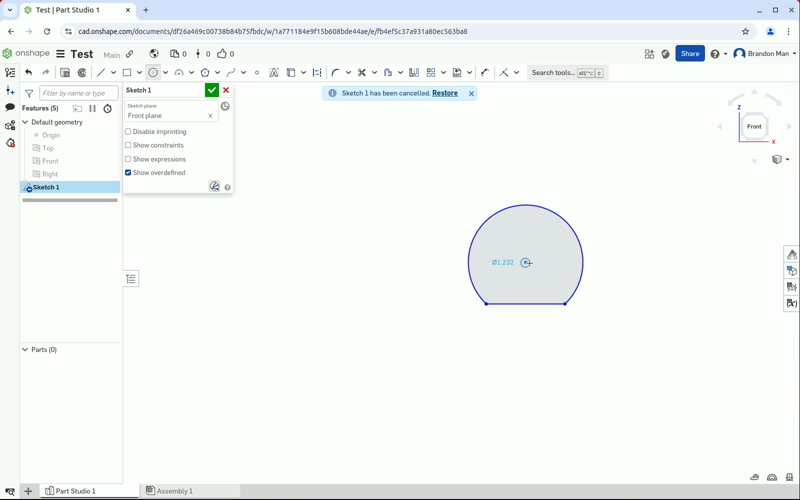
scroll(6)
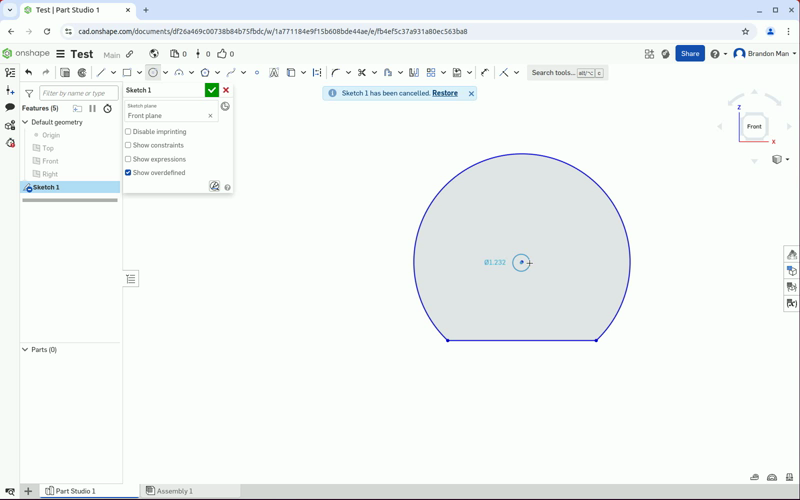
scroll(6)
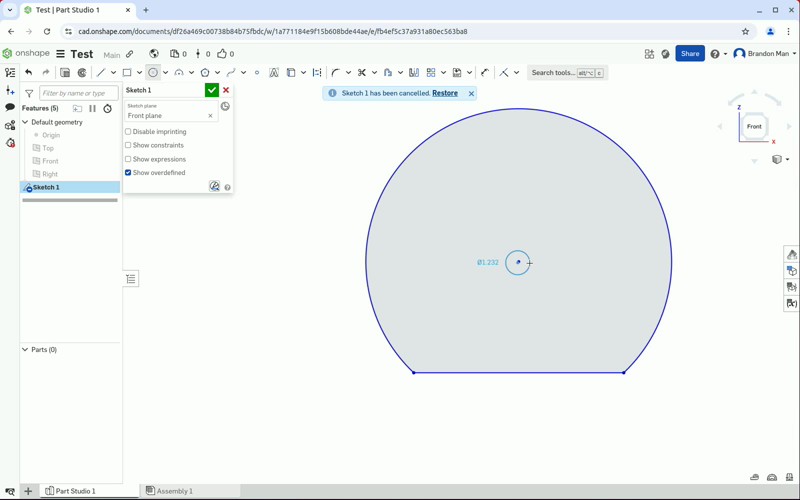
scroll(6)
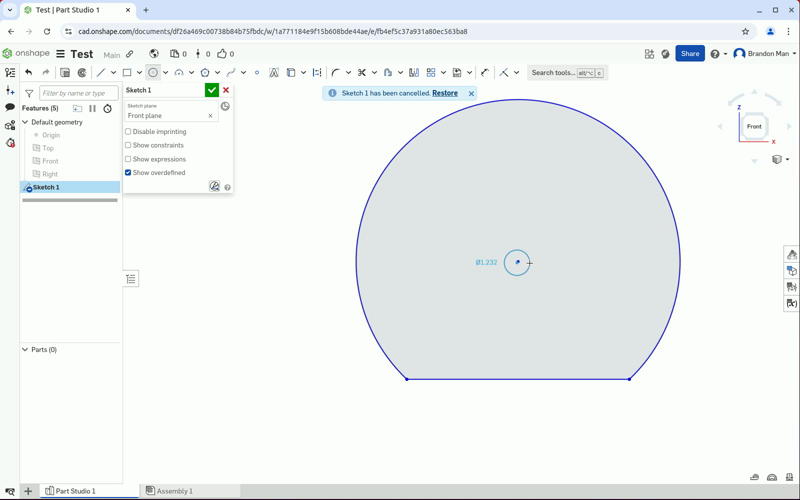
scroll(6)
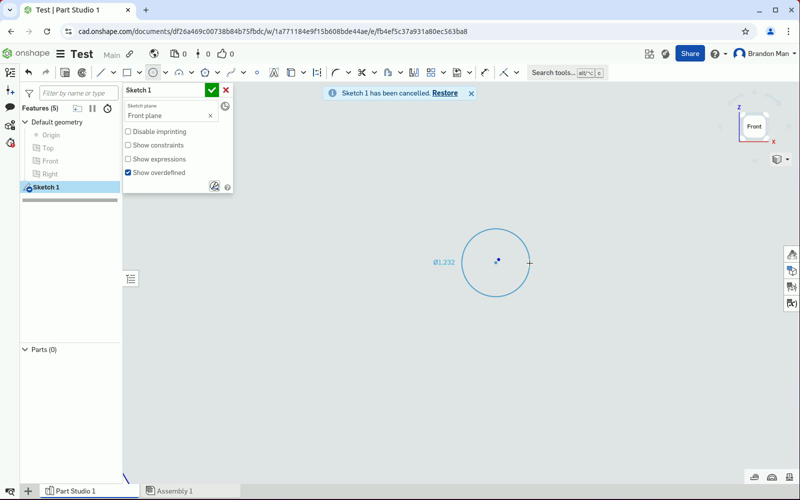
click(529, 262)
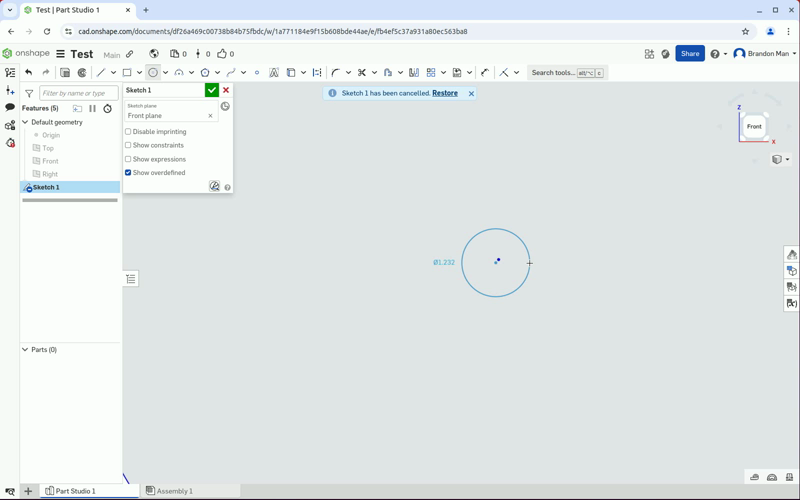
scroll(-6)
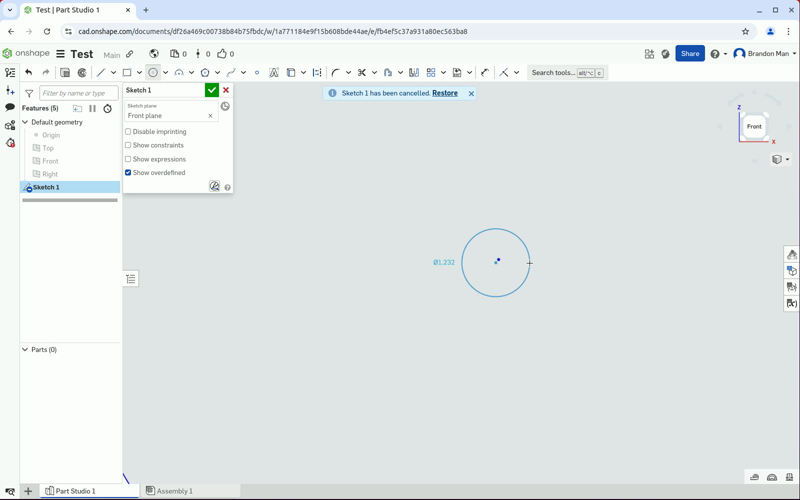
scroll(-6)
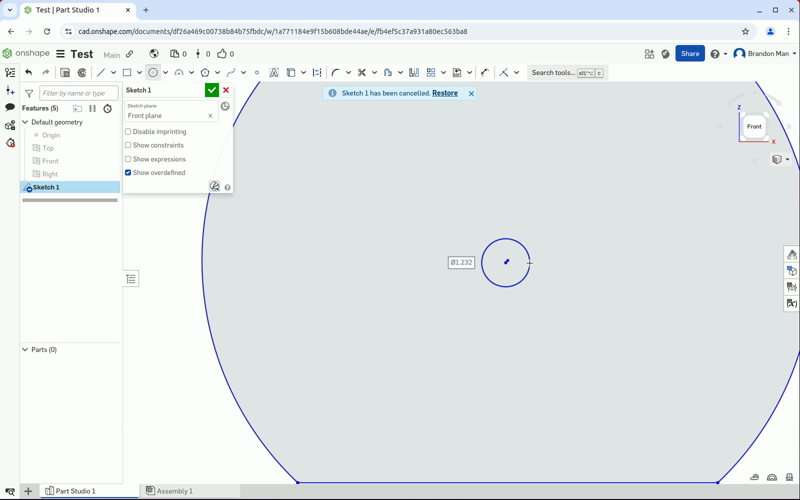
scroll(-6)
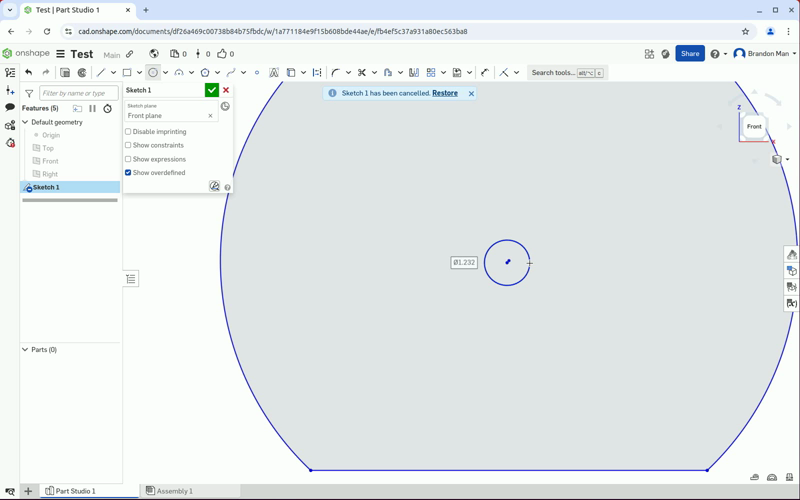
scroll(-6)
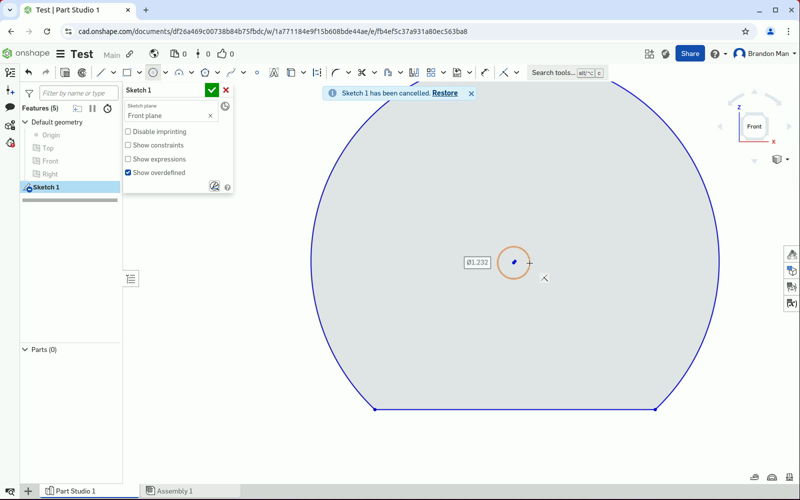
scroll(-6)
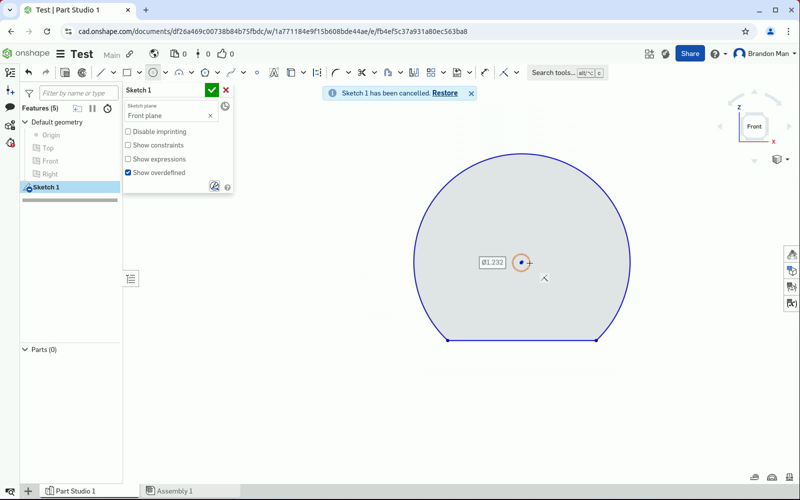
scroll(-6)
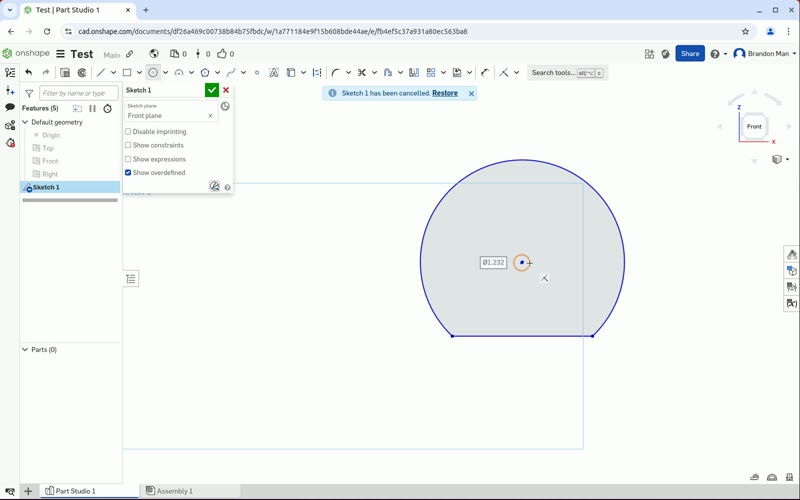
scroll(-6)
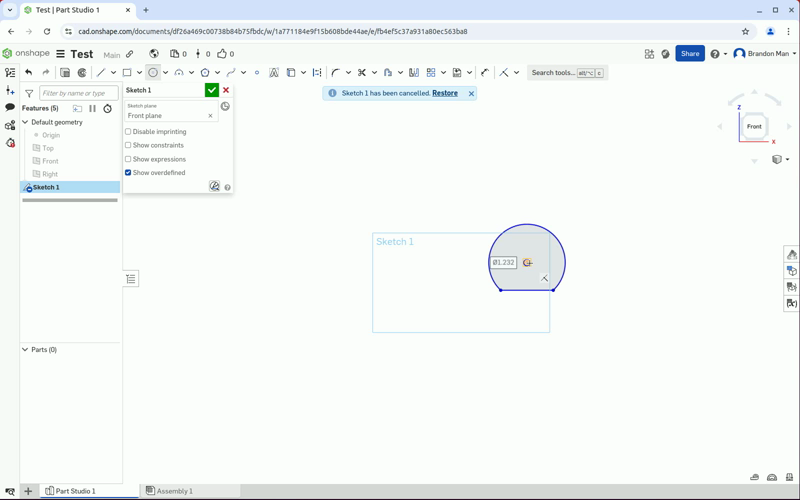
key(esc)
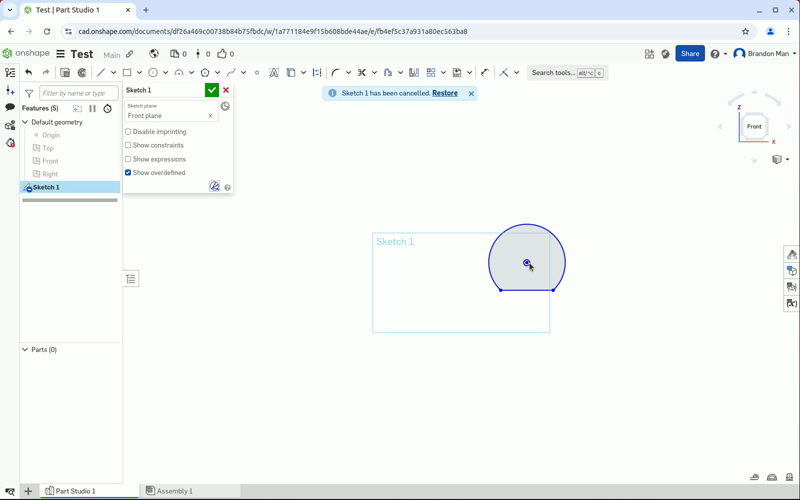
mouse_move(512, 273)
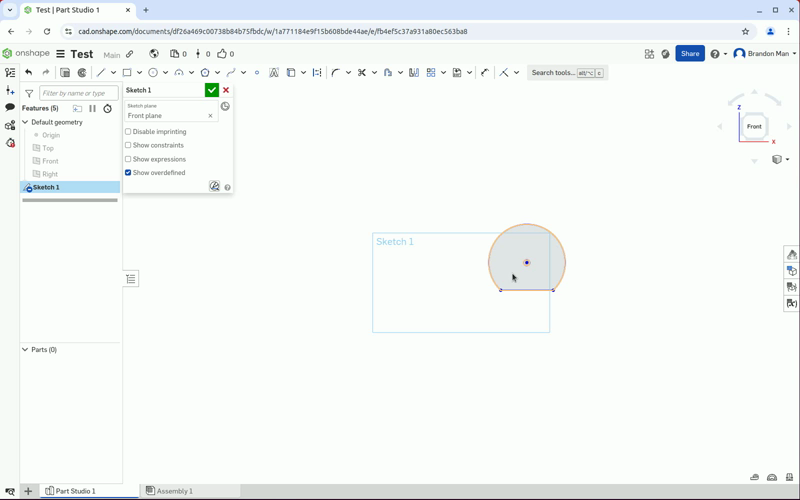
click(512, 273)
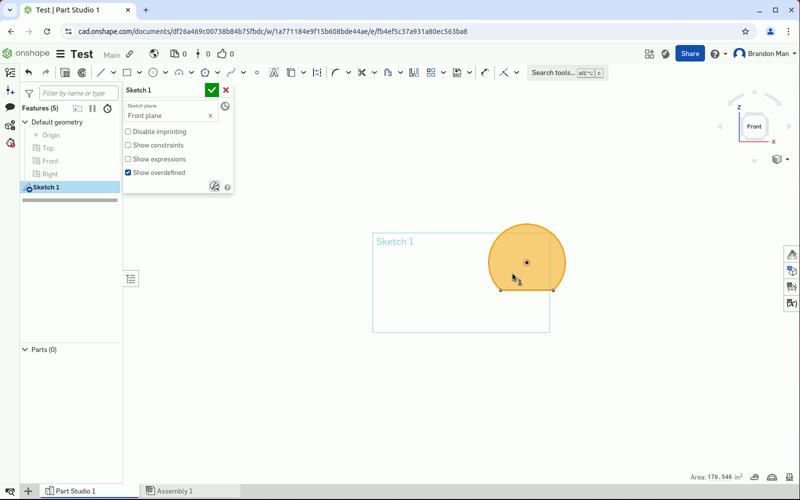
mouse_move(73, 352)
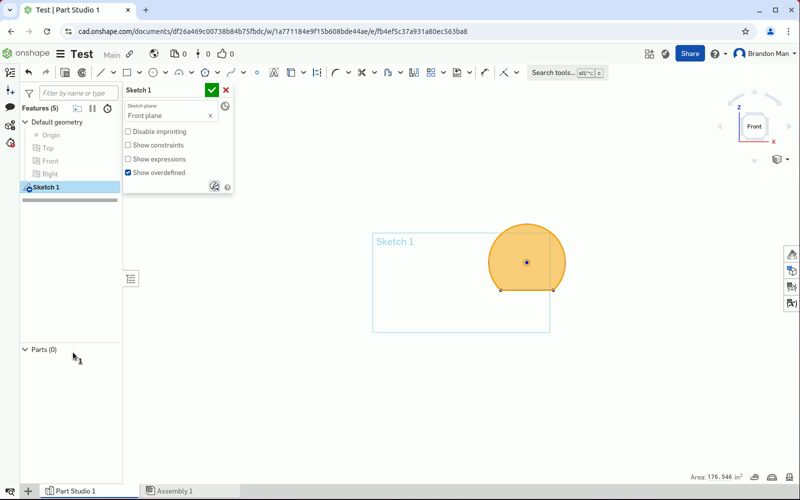
key(shift+y)
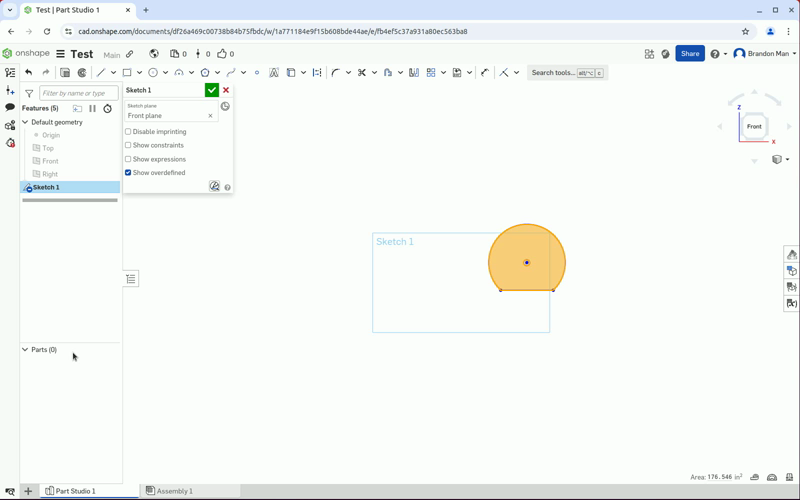
key(shift+e)
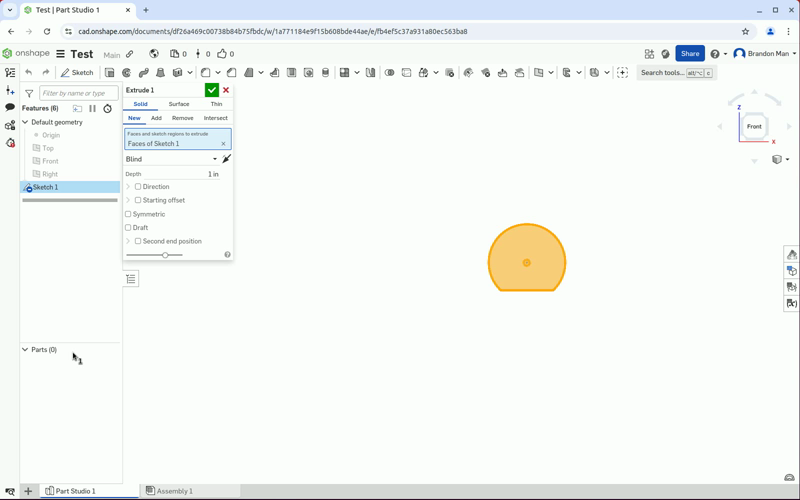
mouse_move(143, 106)
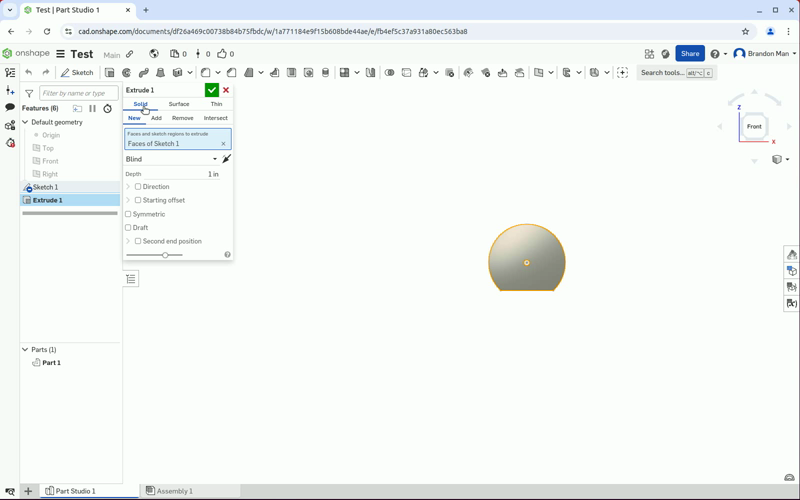
click(143, 106)
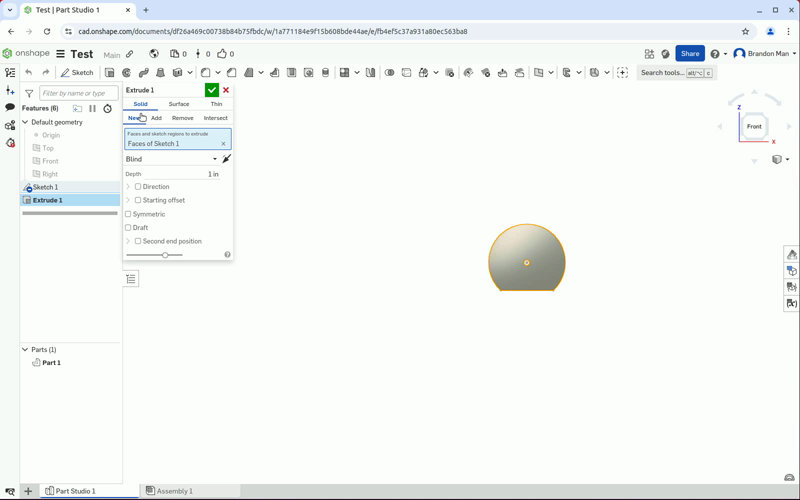
mouse_move(137, 120)
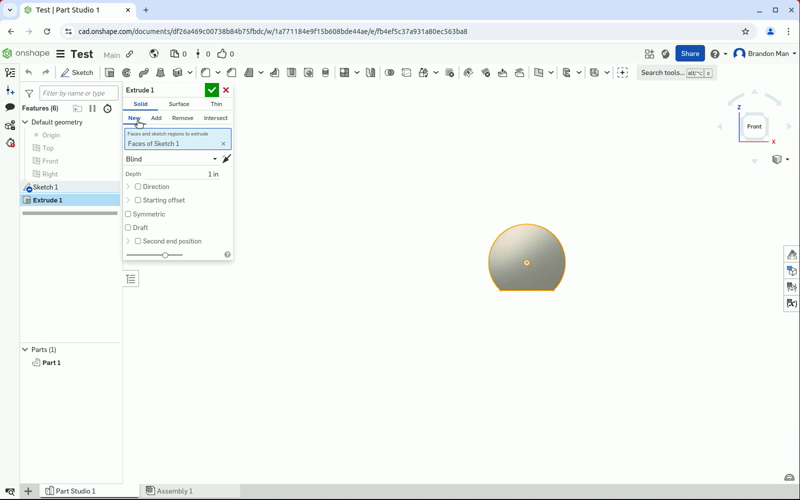
click(137, 120)
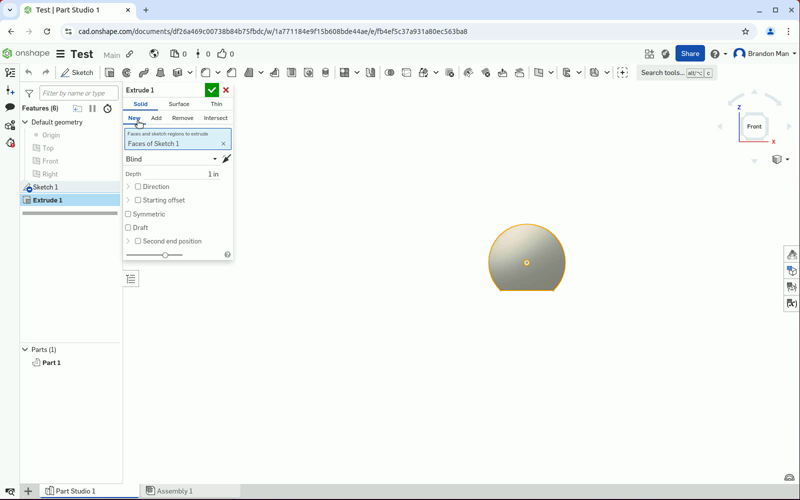
key(tab, 4)
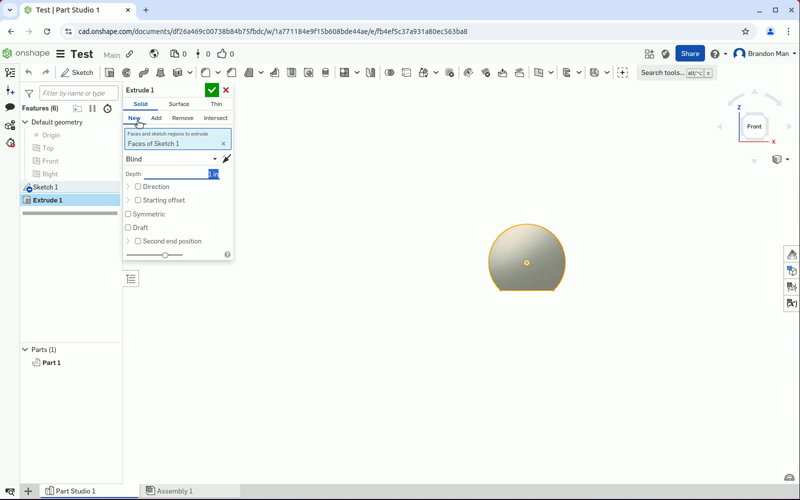
text(1.204)
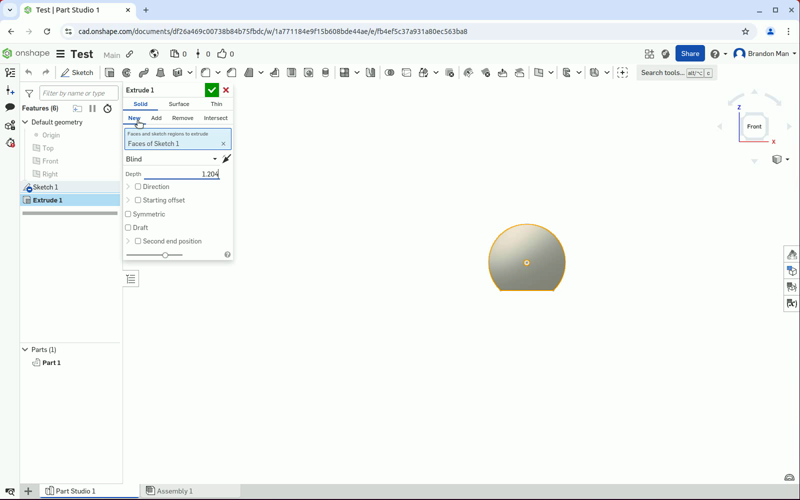
key(enter)
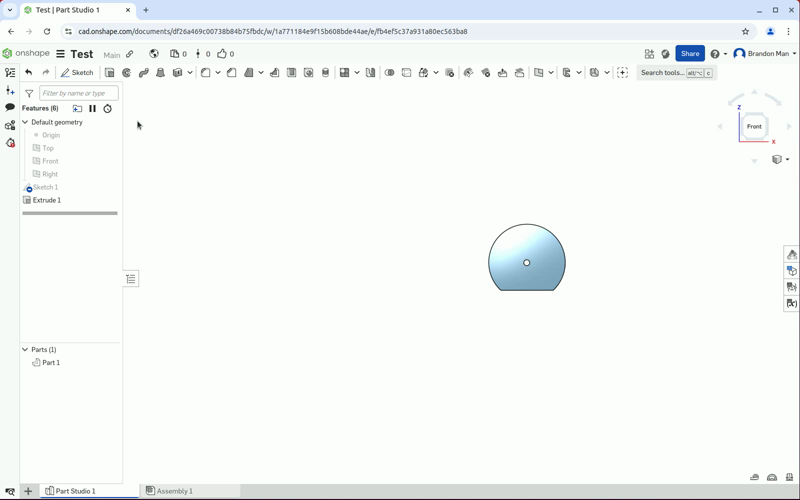
key(shift+h)
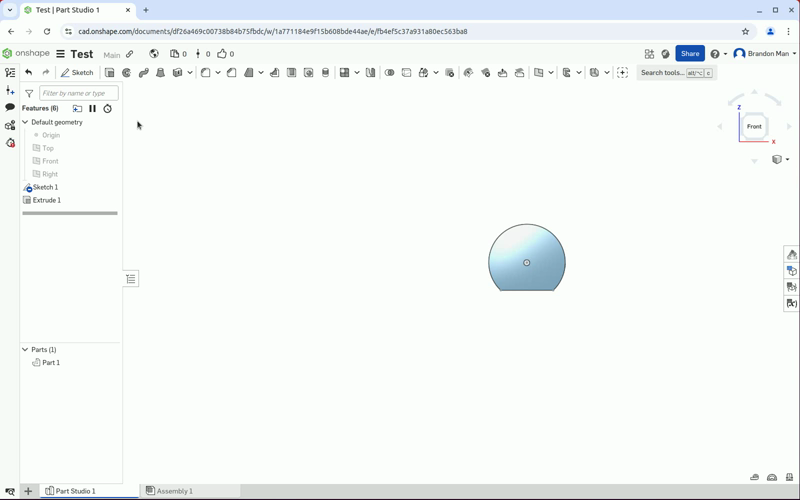
key(shift+h)
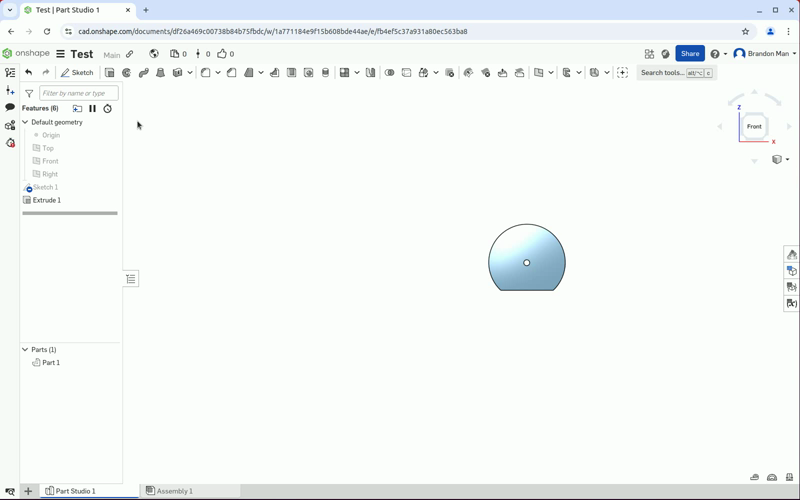
mouse_move(73, 189)
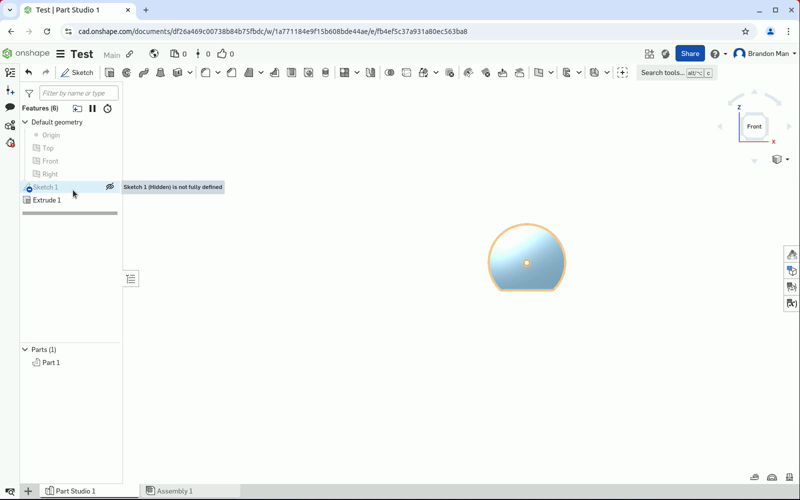
click(73, 189)
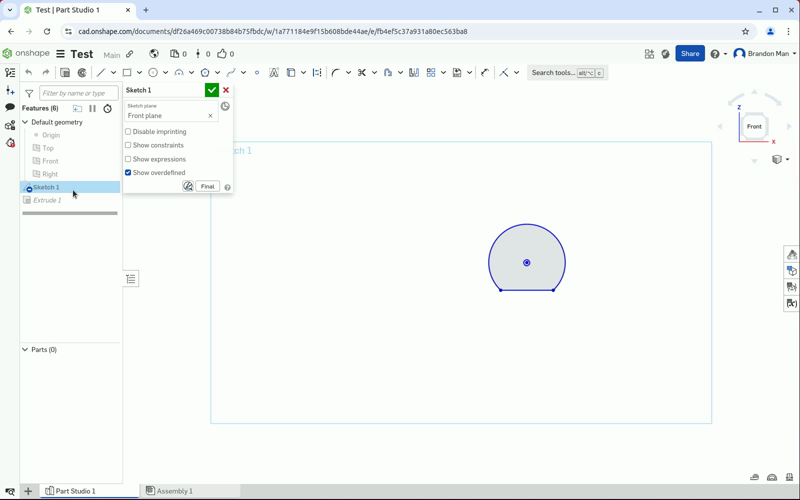
mouse_move(229, 92)
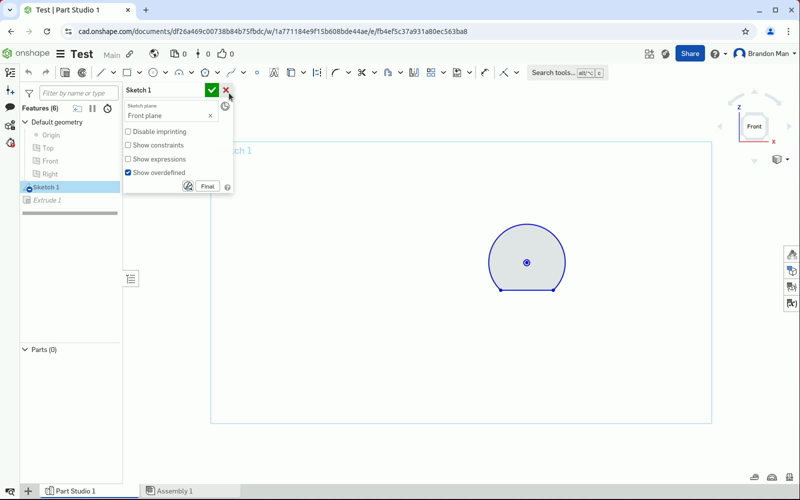
click(229, 92)
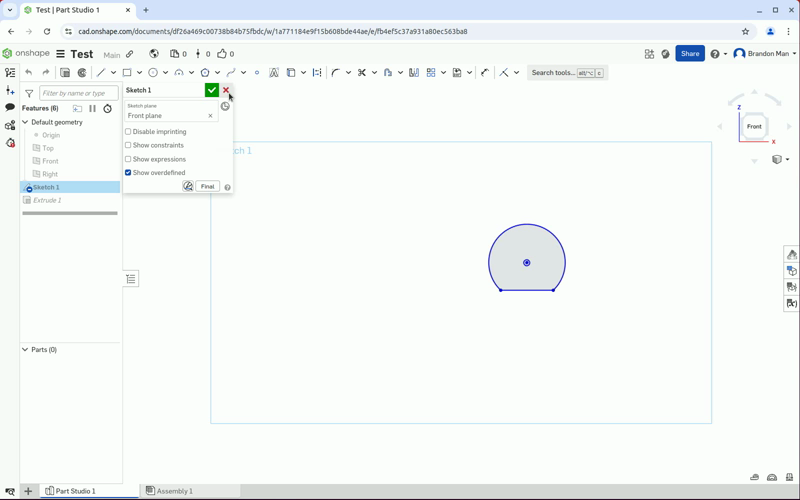
key(shift+s)
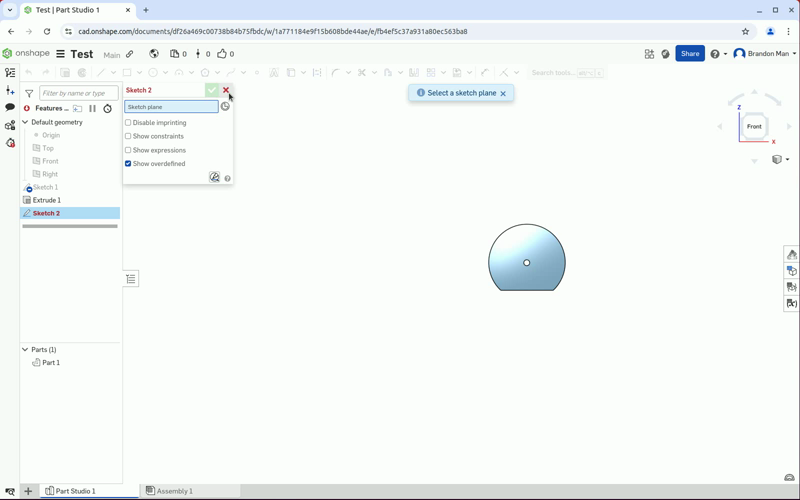
mouse_move(73, 163)
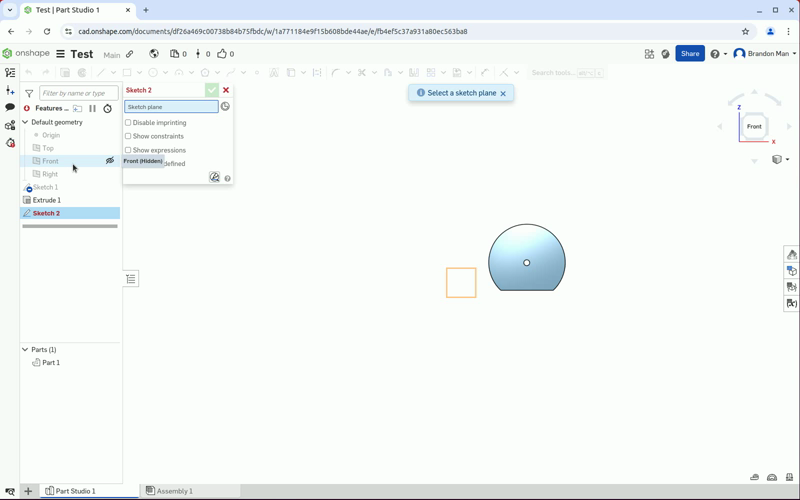
click(73, 163)
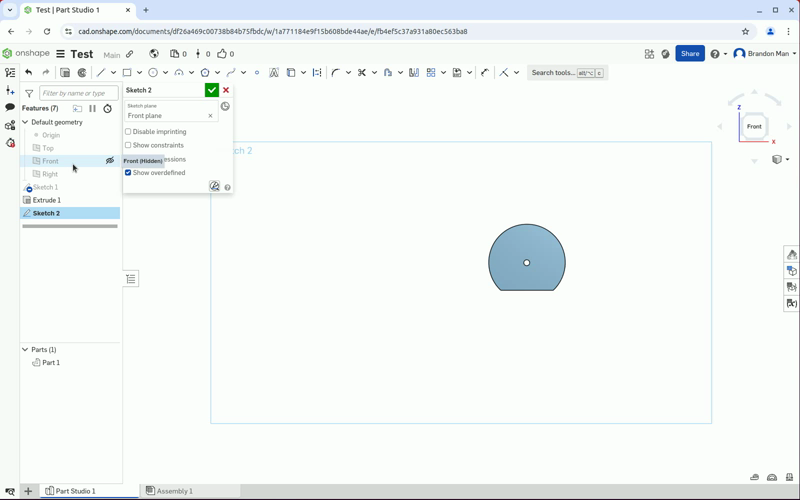
mouse_move(73, 352)
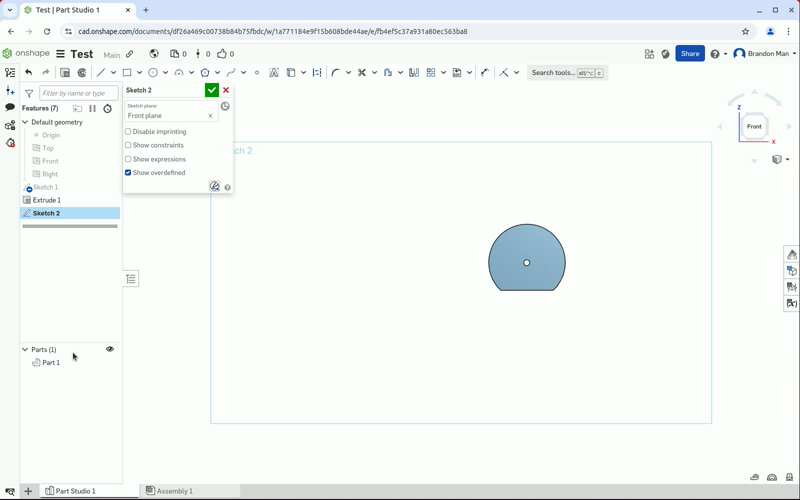
key(y)
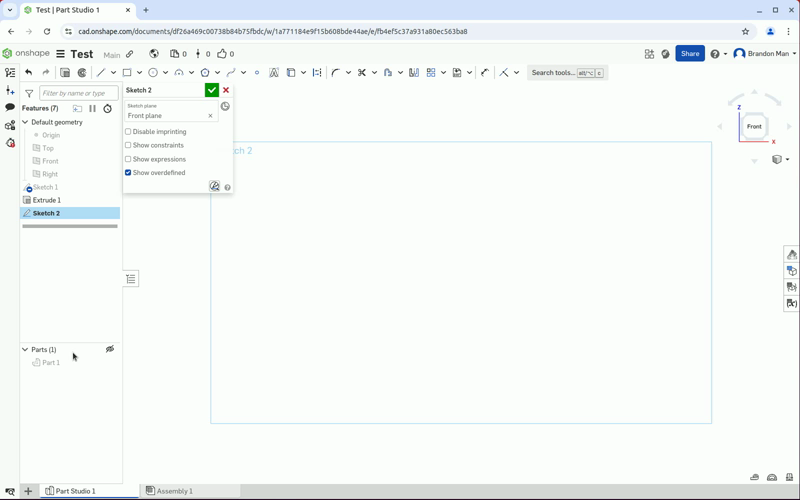
key(l)
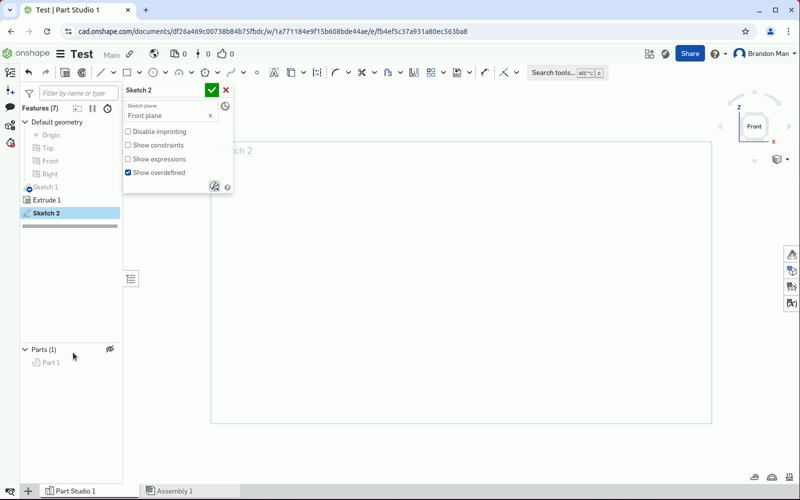
key_down(shift)
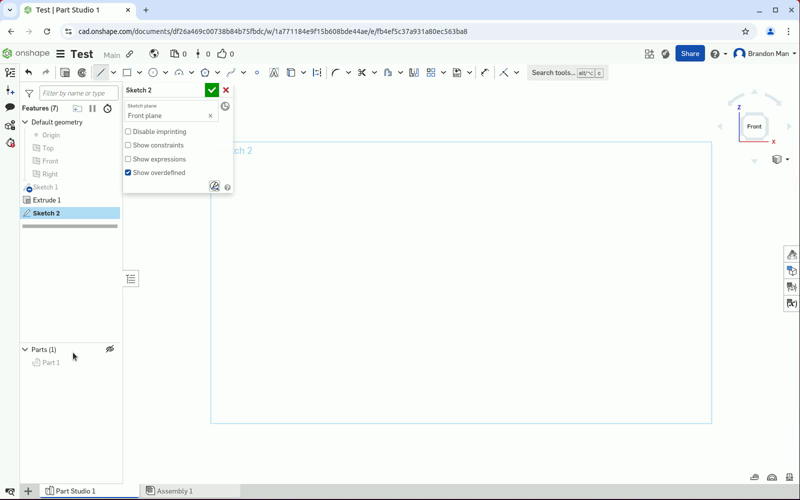
mouse_move(487, 290)
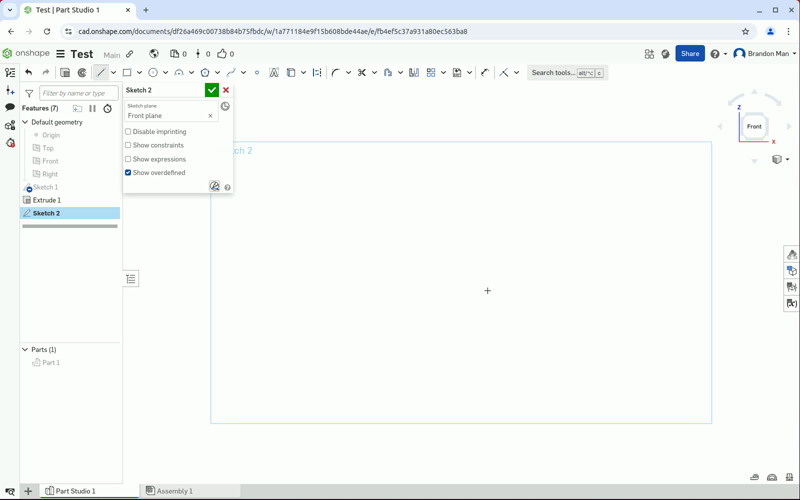
click(487, 290)
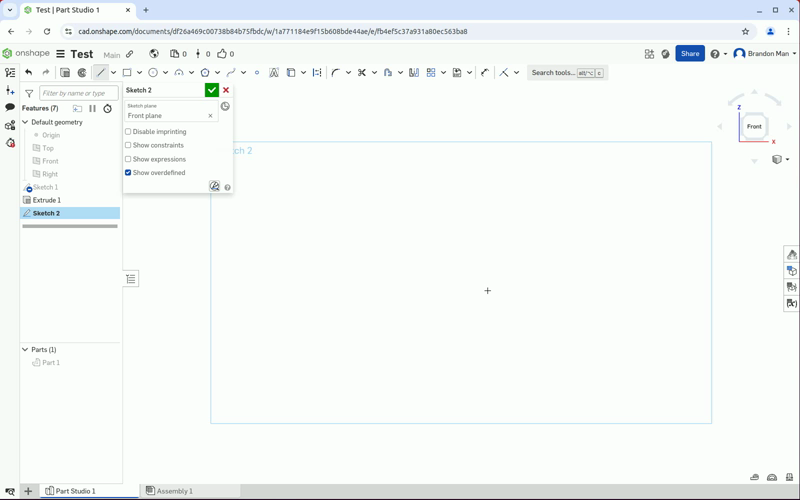
key_up(shift)
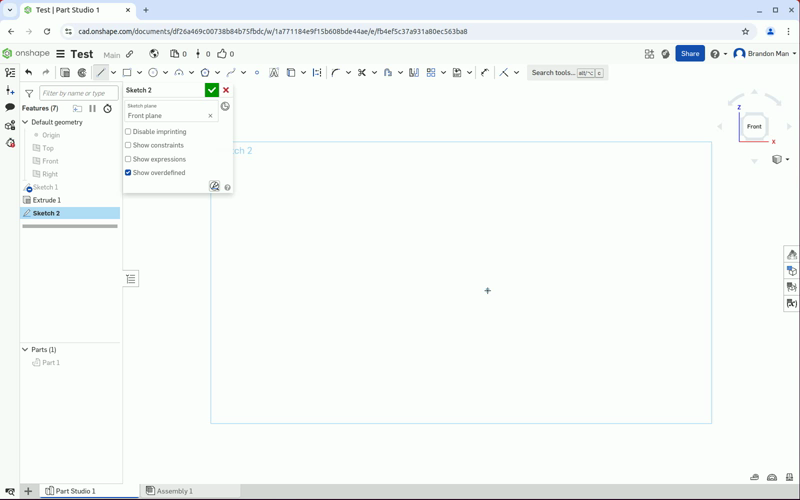
key_down(shift)
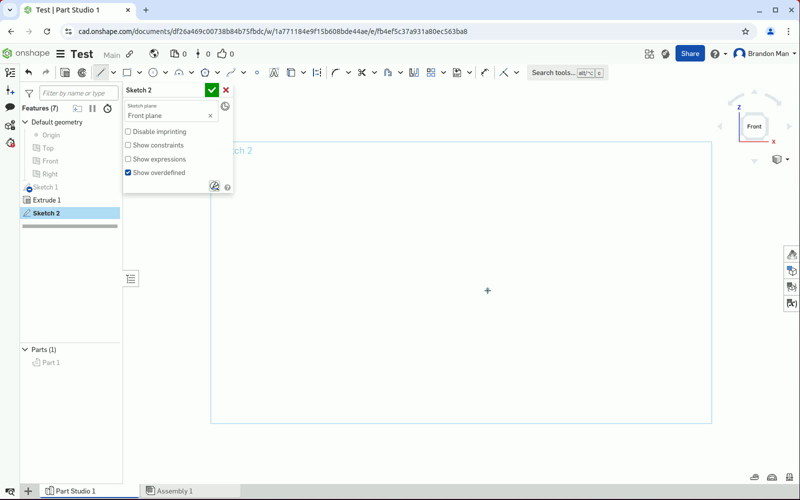
mouse_move(517, 290)
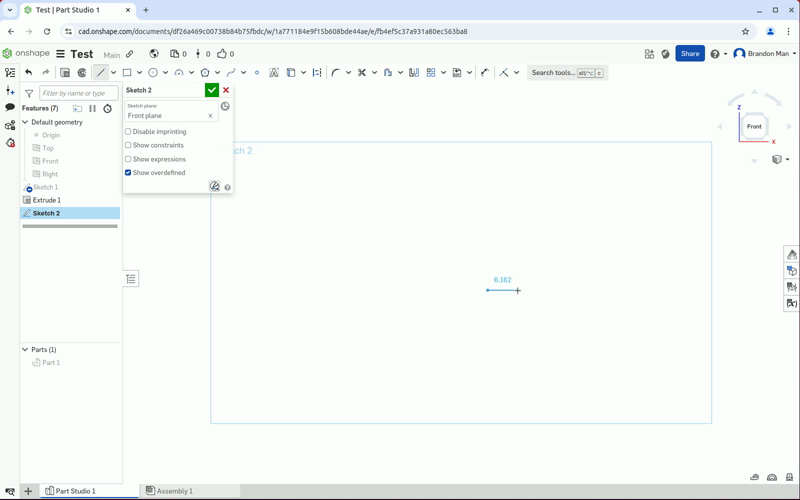
mouse_move(500, 290)
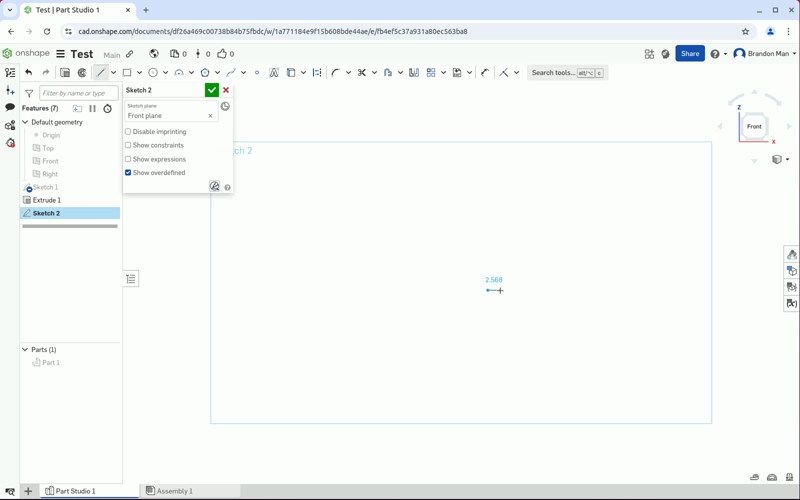
click(500, 290)
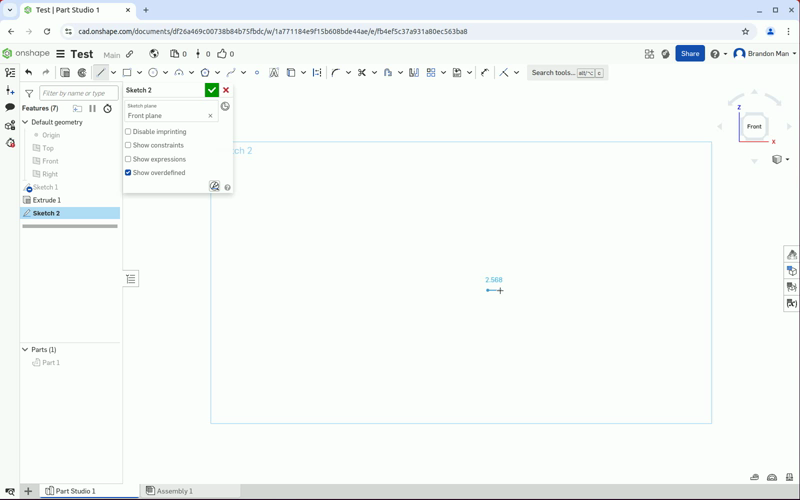
key_up(shift)
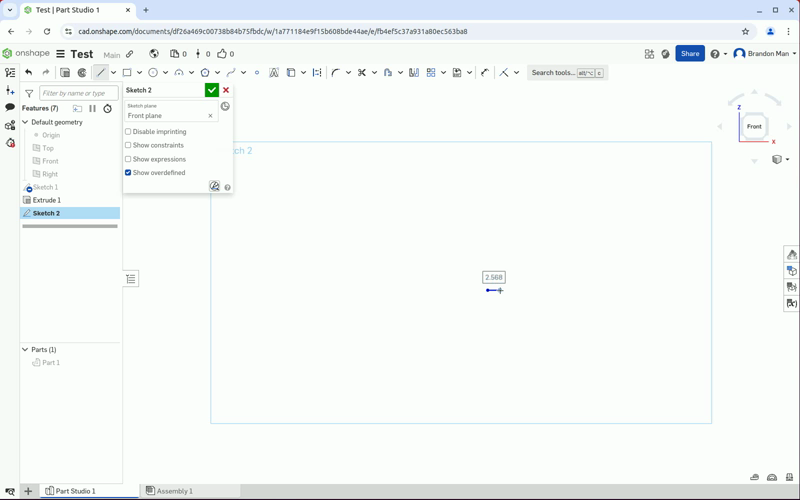
key(esc)
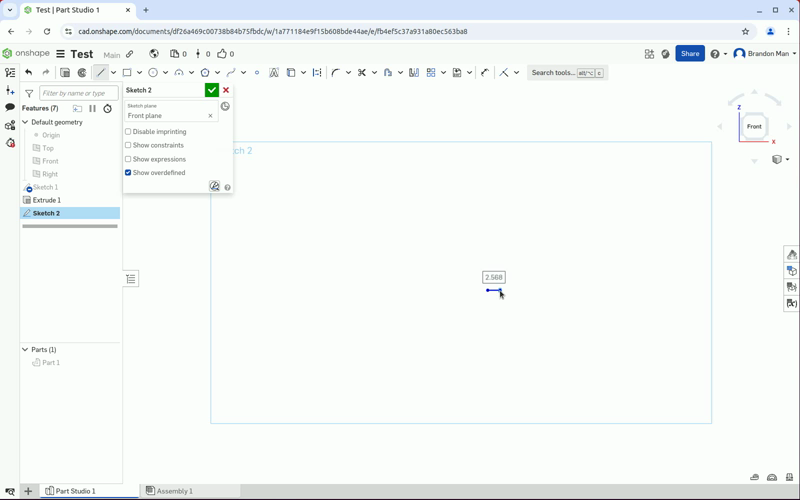
key(a)
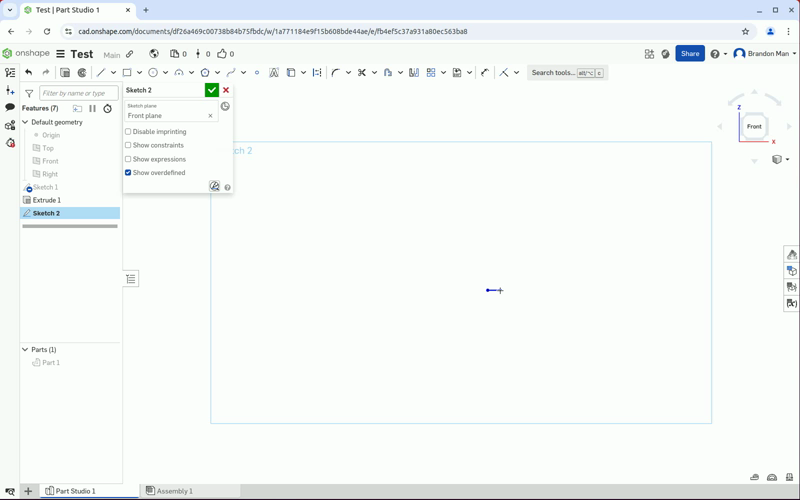
mouse_move(500, 290)
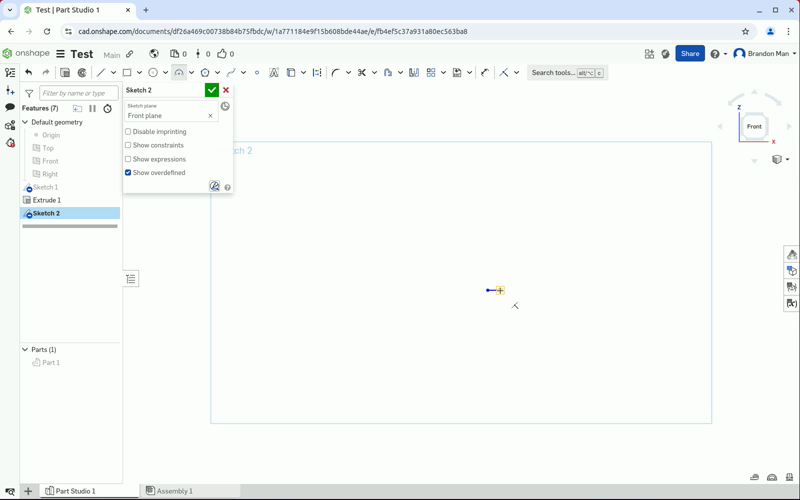
click(500, 290)
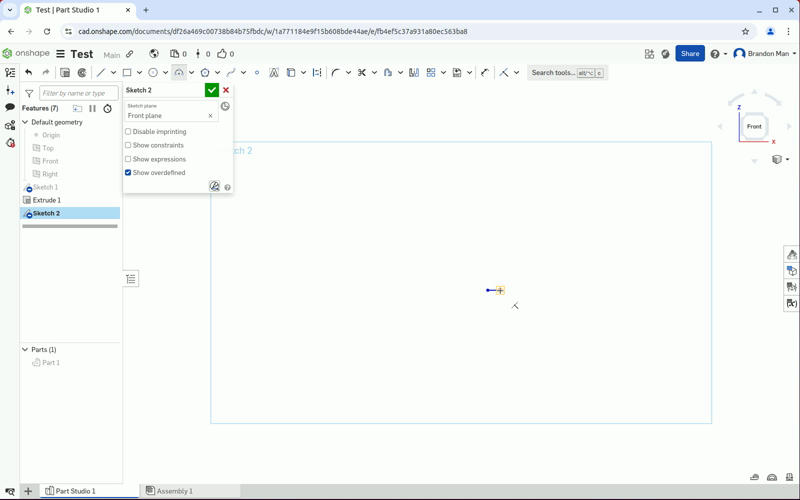
key_down(shift)
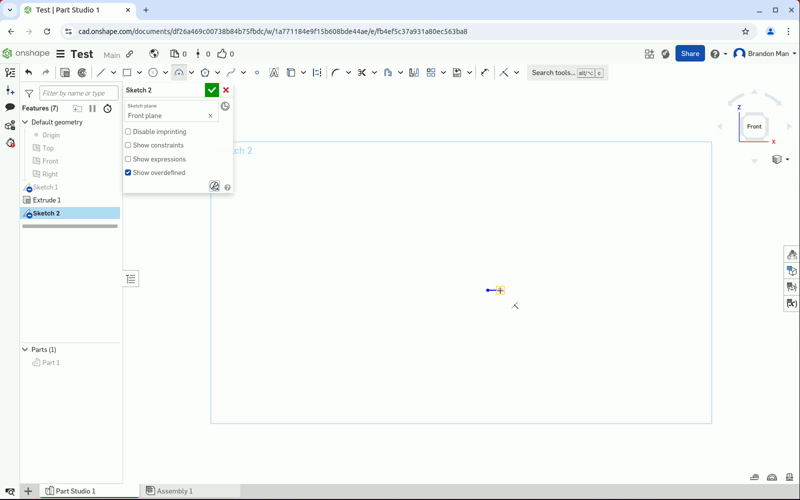
mouse_move(552, 290)
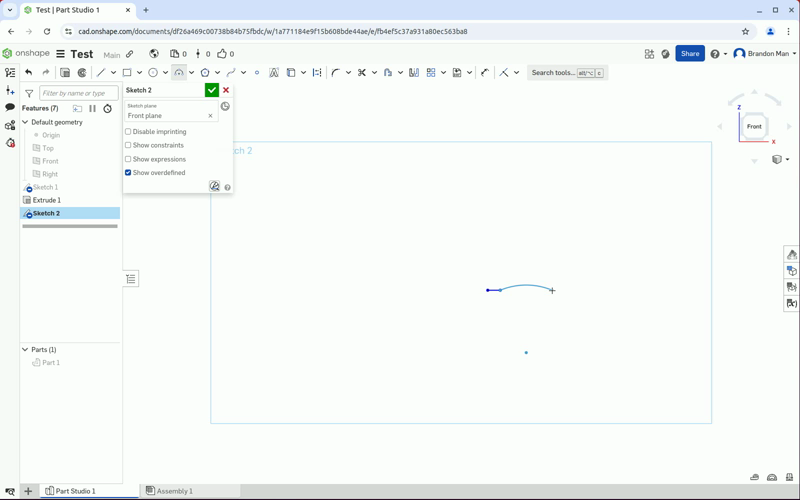
click(552, 290)
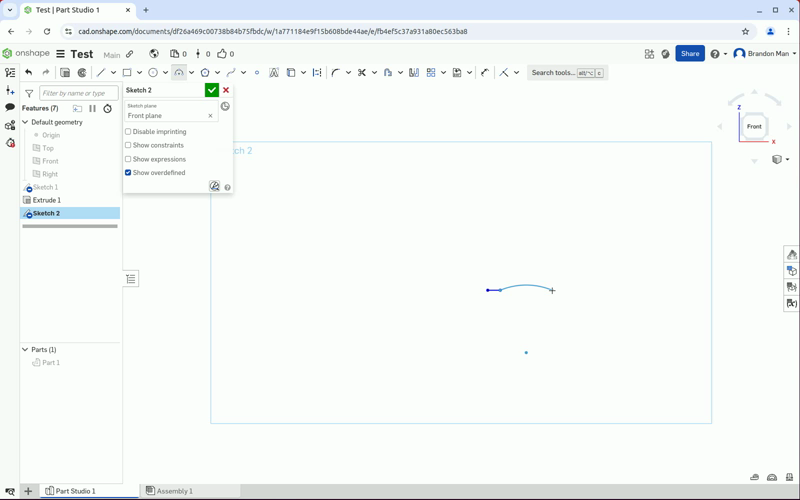
mouse_move(526, 225)
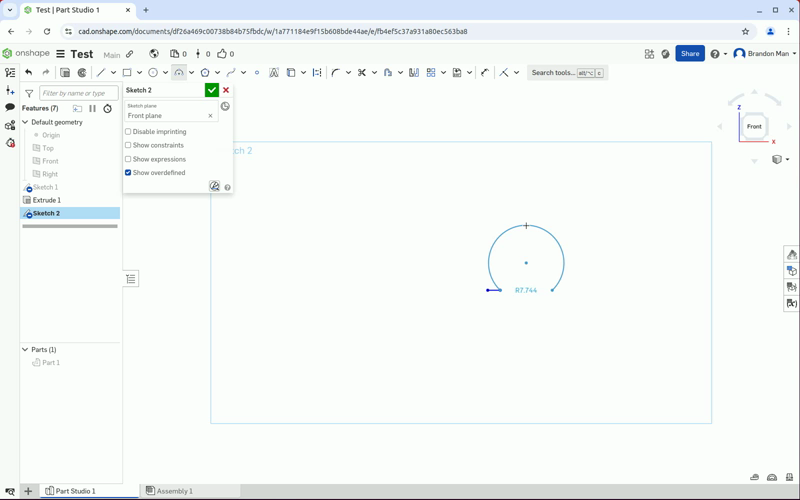
click(526, 225)
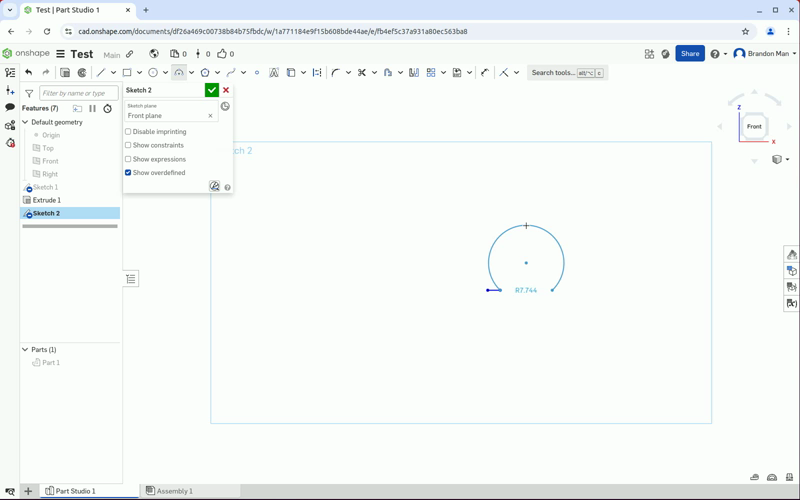
key_up(shift)
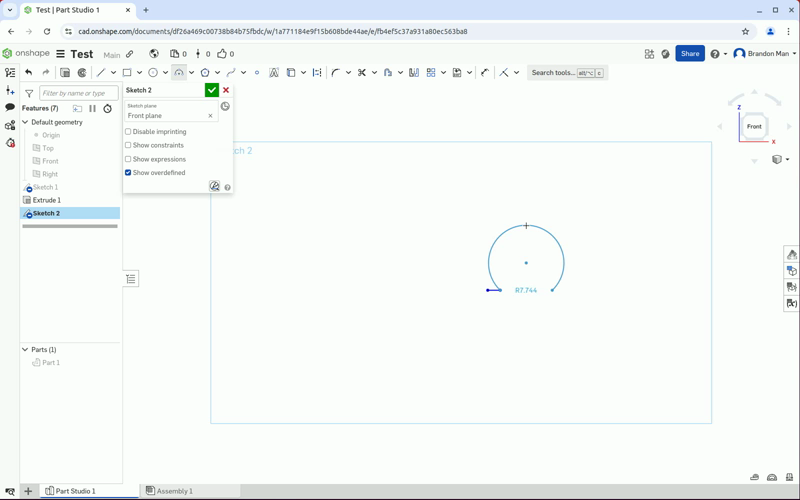
key(esc)
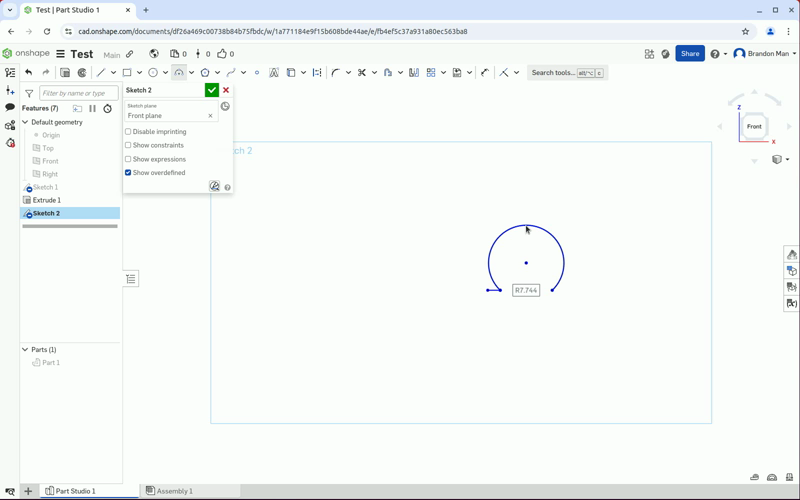
key(l)
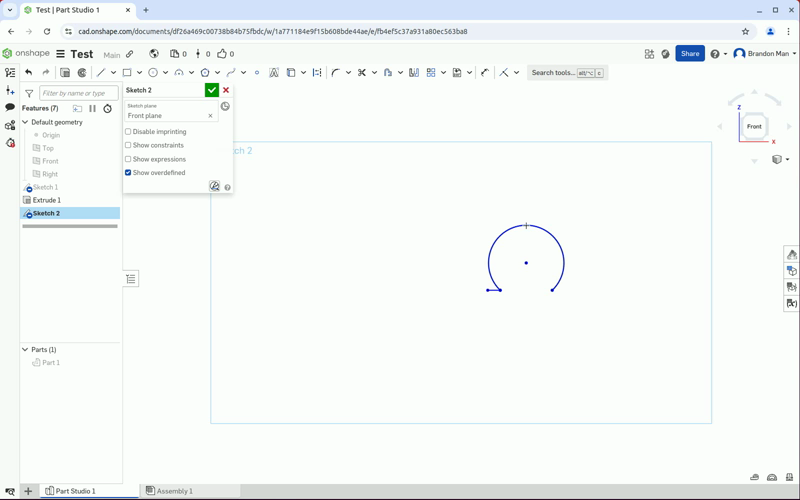
mouse_move(552, 290)
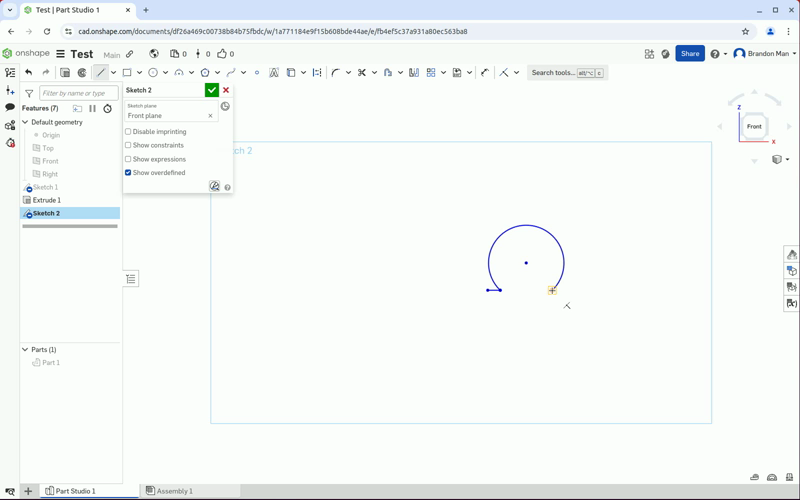
click(552, 290)
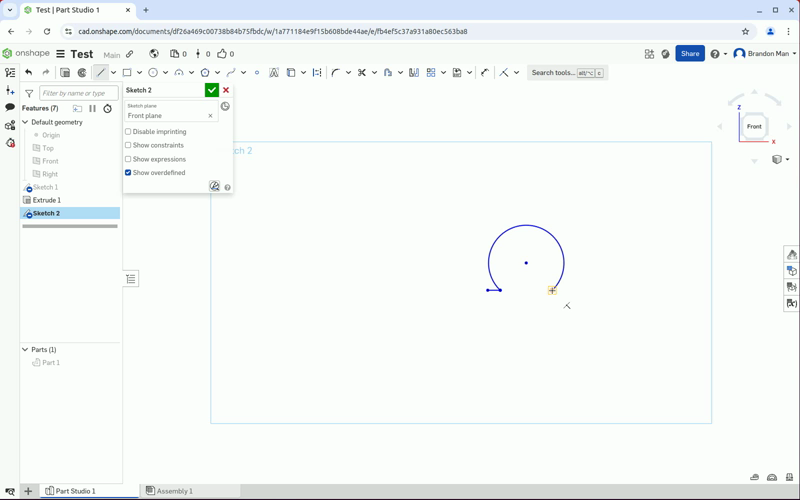
key_down(shift)
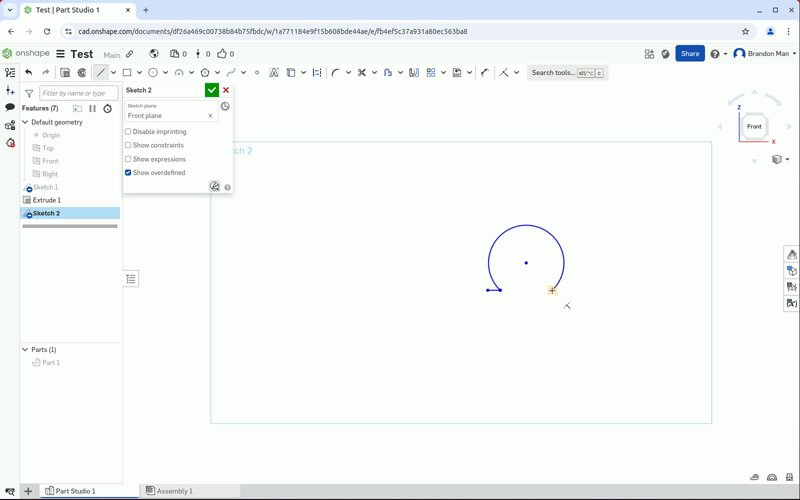
mouse_move(582, 290)
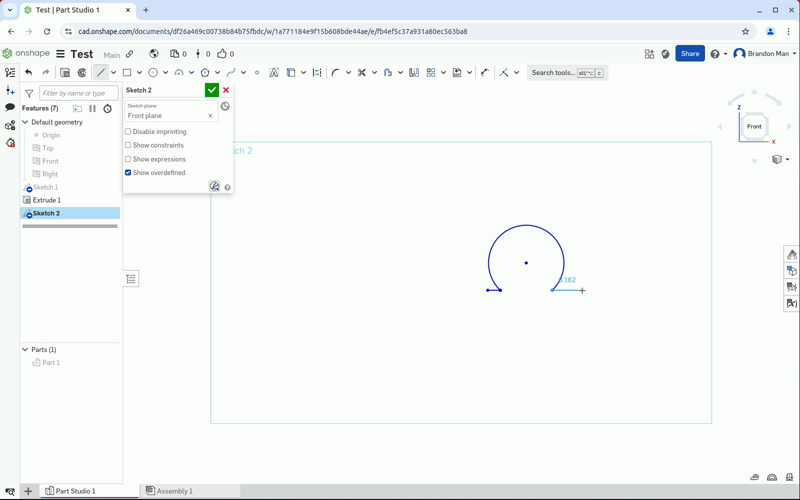
mouse_move(573, 290)
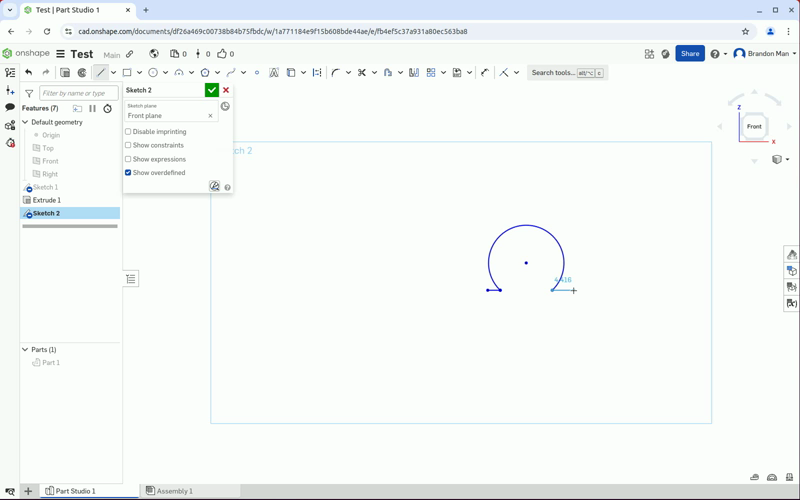
click(573, 290)
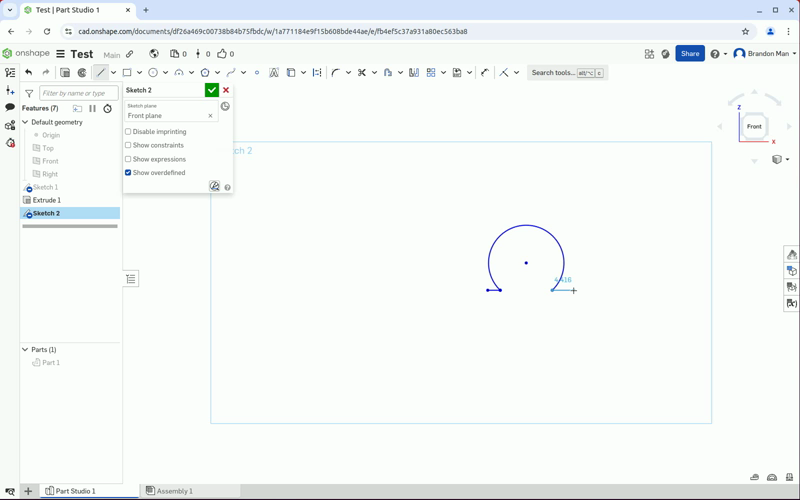
key_up(shift)
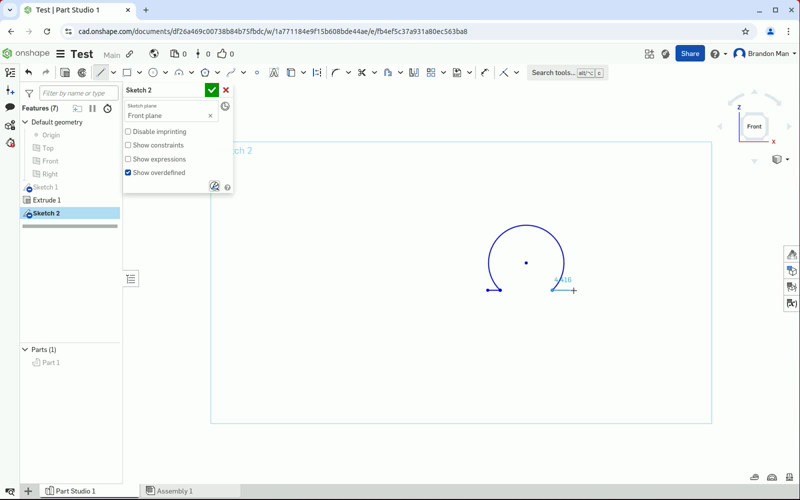
key_down(shift)
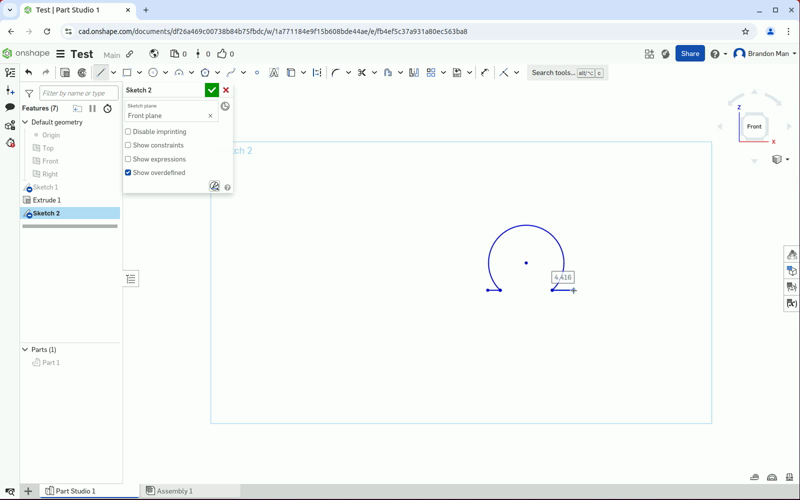
mouse_move(573, 191)
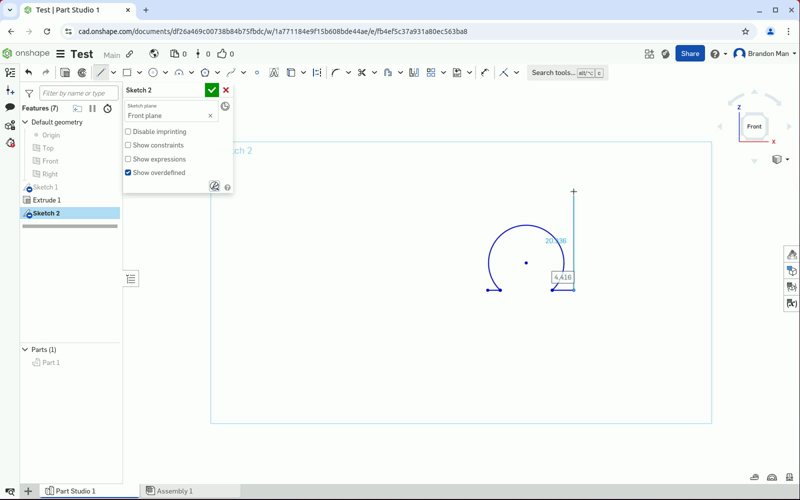
click(573, 191)
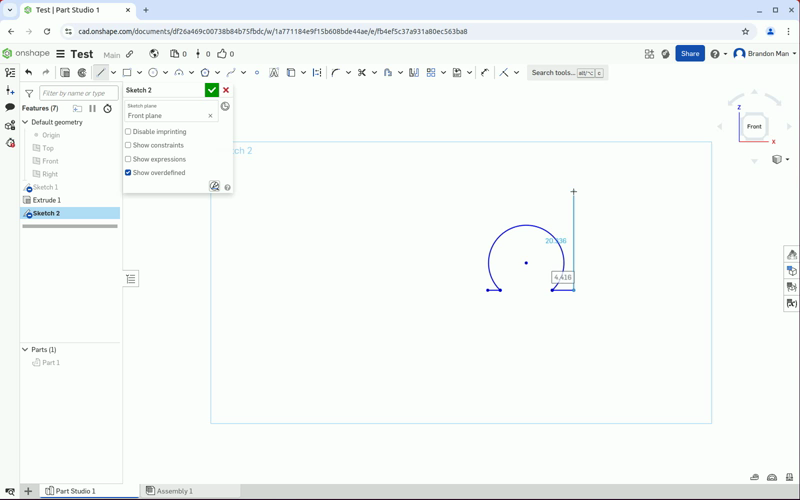
key_up(shift)
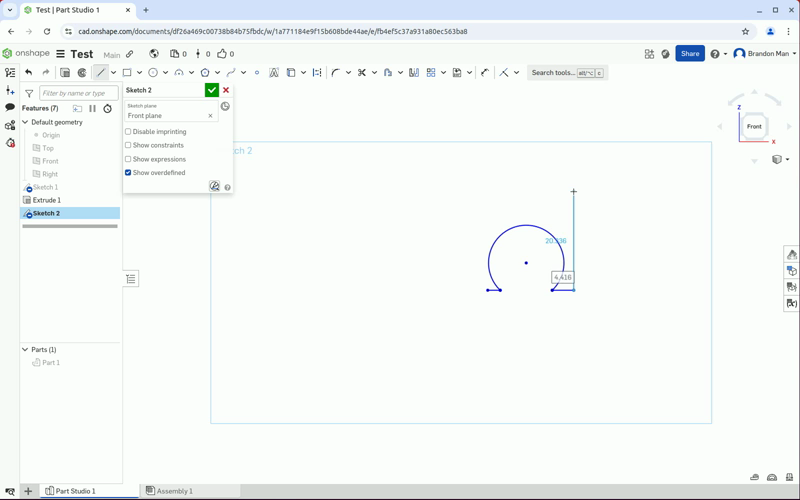
key_down(shift)
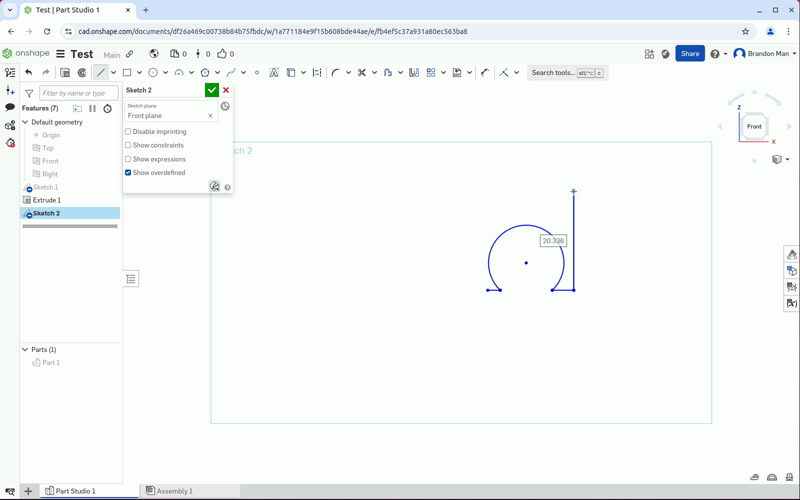
mouse_move(487, 191)
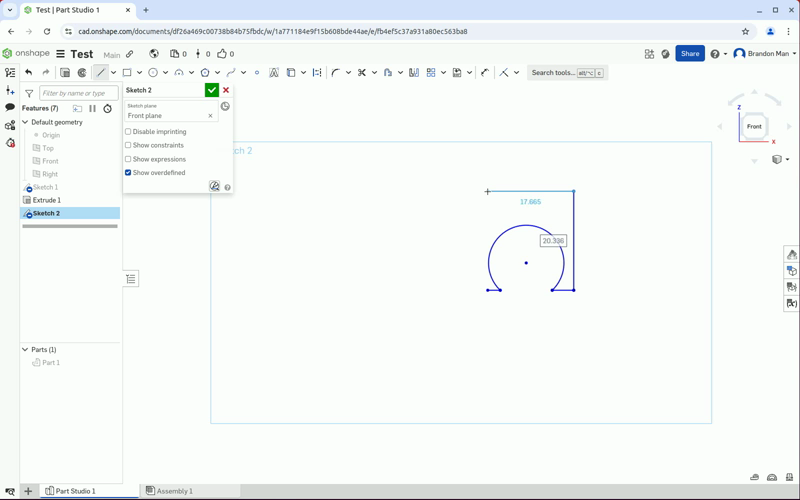
click(487, 191)
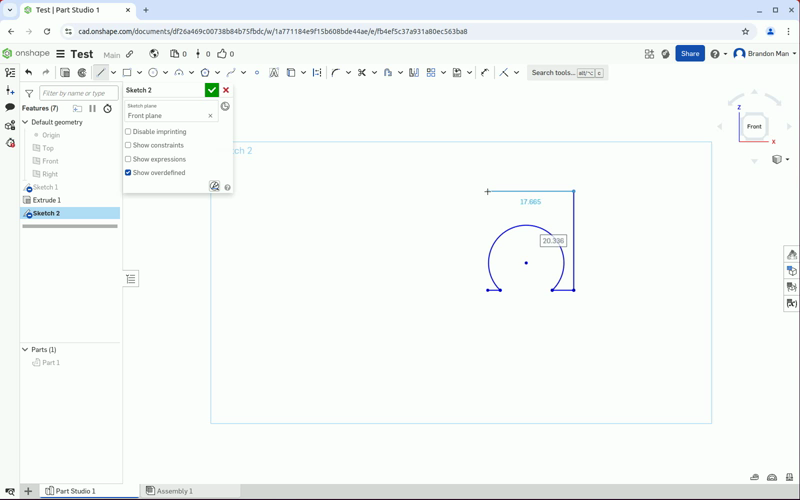
key_up(shift)
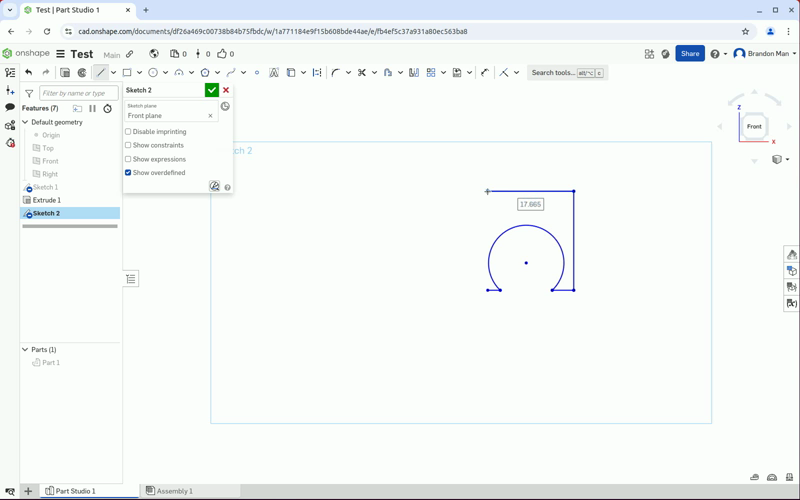
key_down(shift)
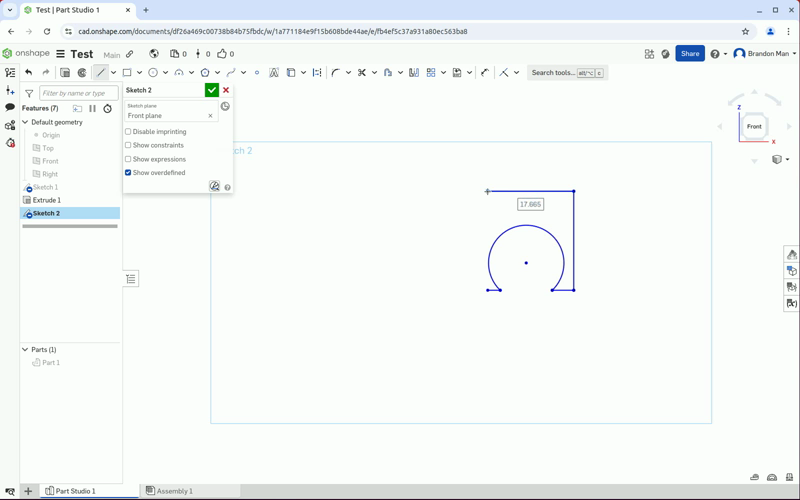
mouse_move(487, 290)
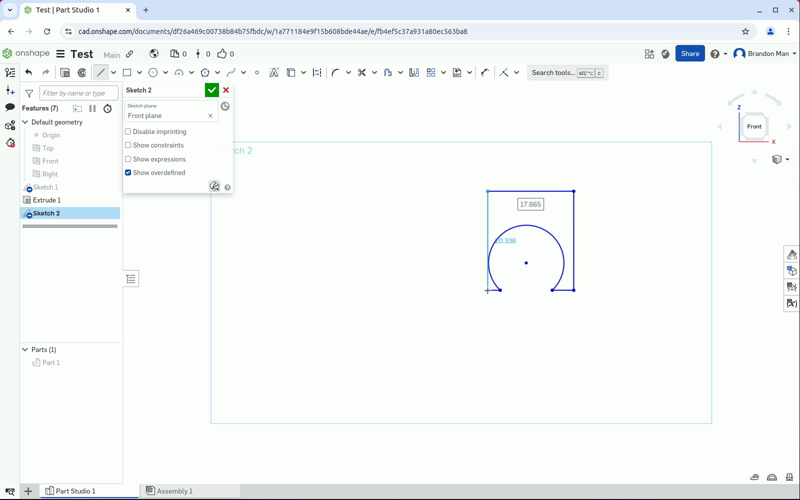
key_up(shift)
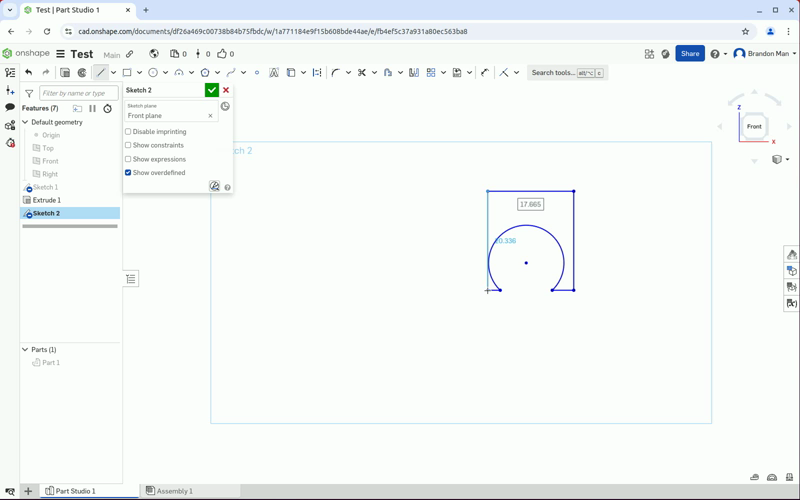
click(487, 290)
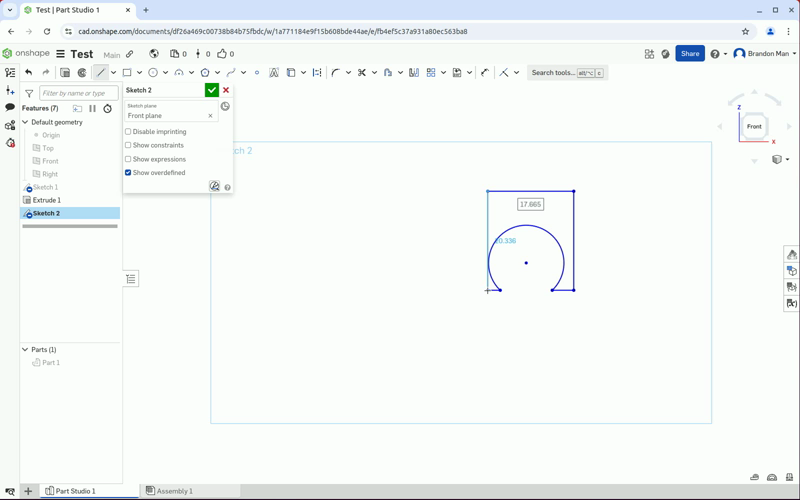
key(esc)
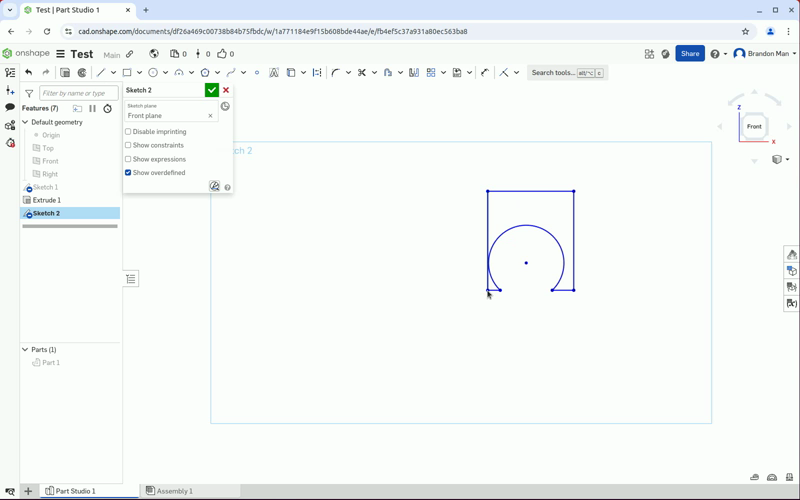
key(c)
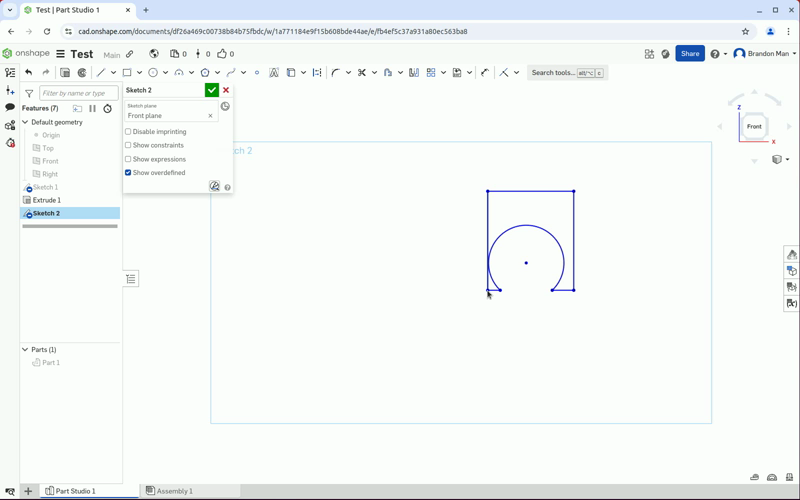
key_down(shift)
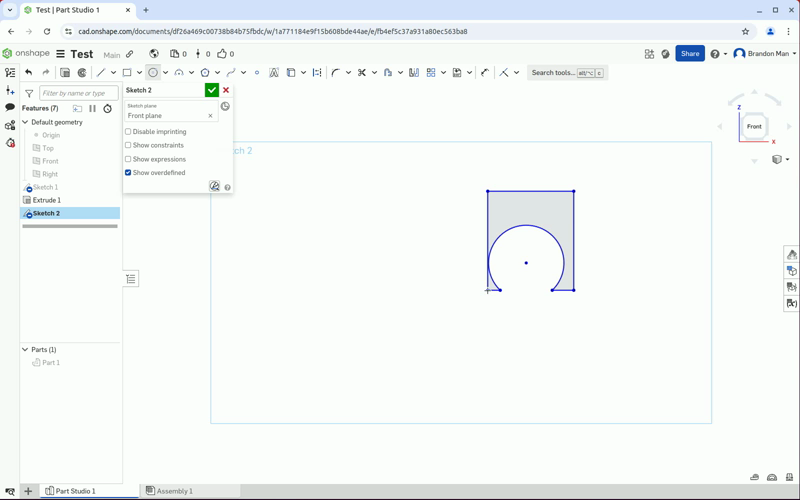
mouse_move(552, 212)
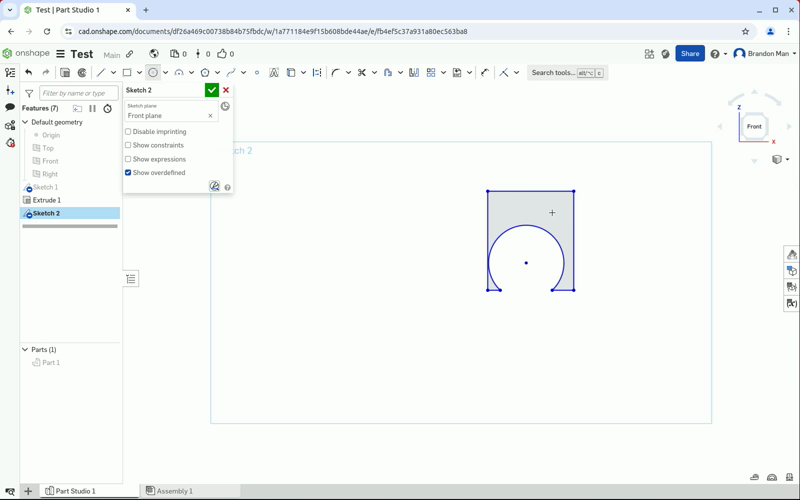
click(552, 212)
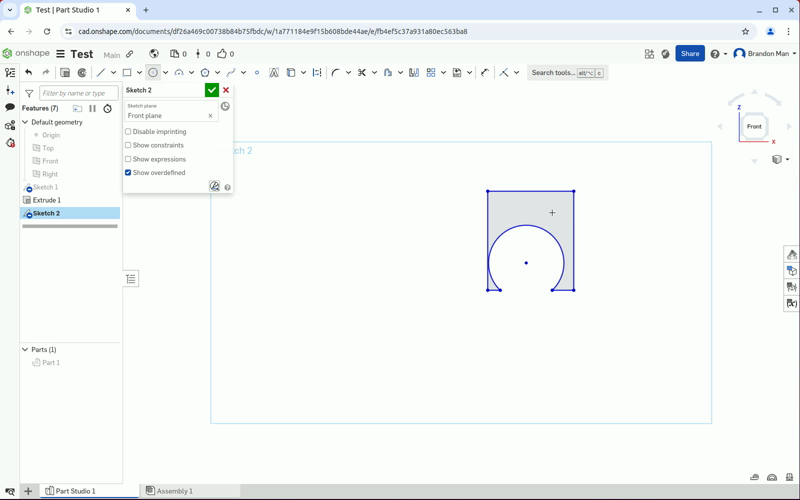
key_up(shift)
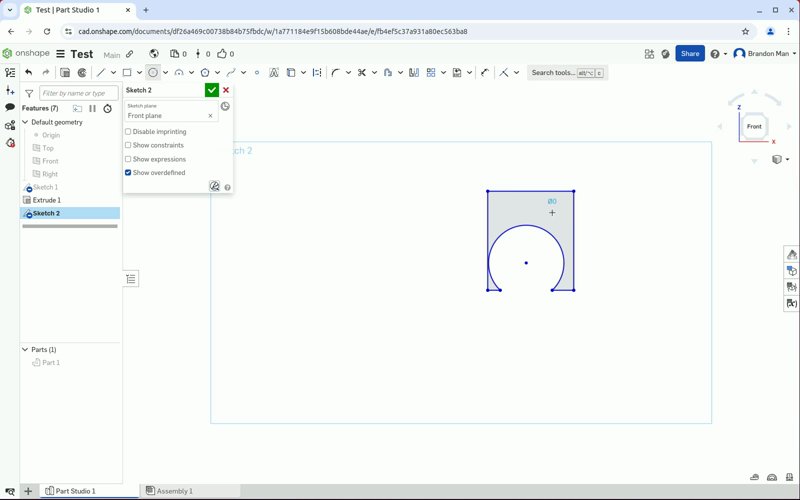
mouse_move(571, 212)
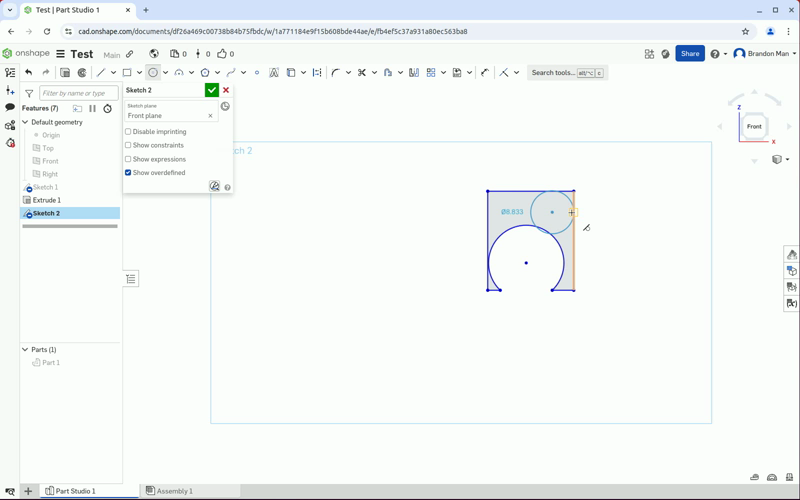
click(571, 212)
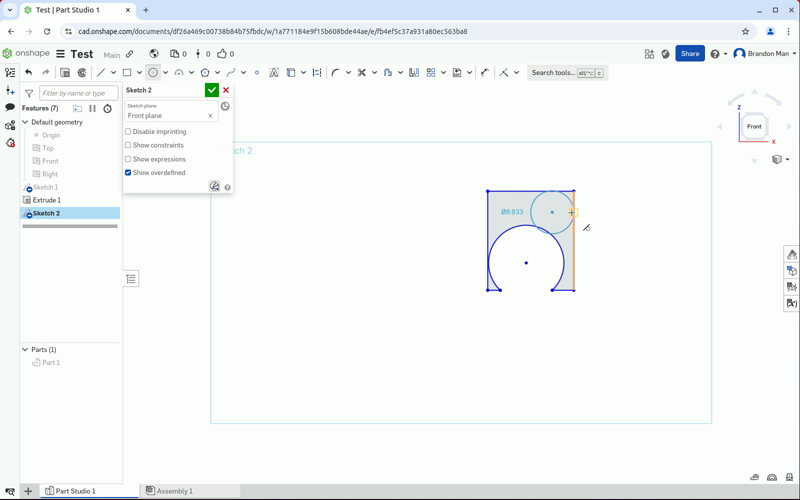
key(esc)
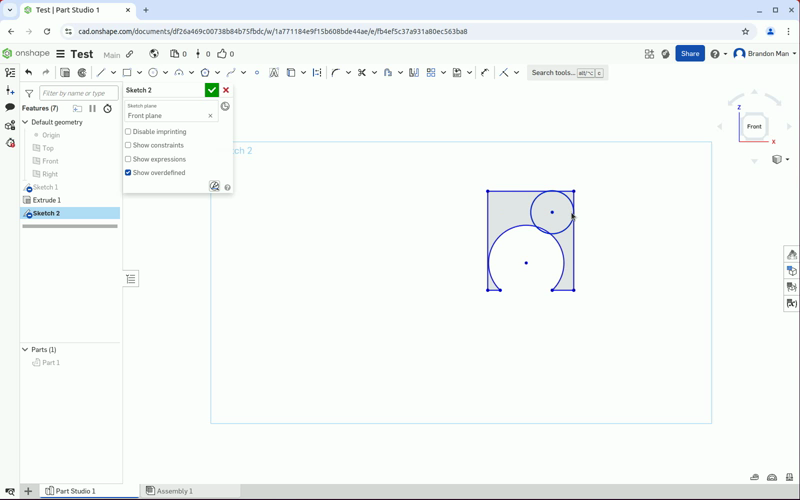
mouse_move(519, 203)
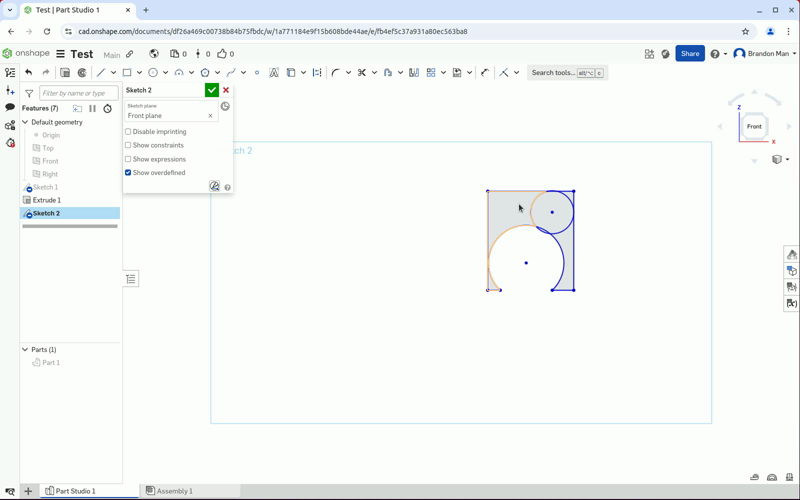
click(519, 203)
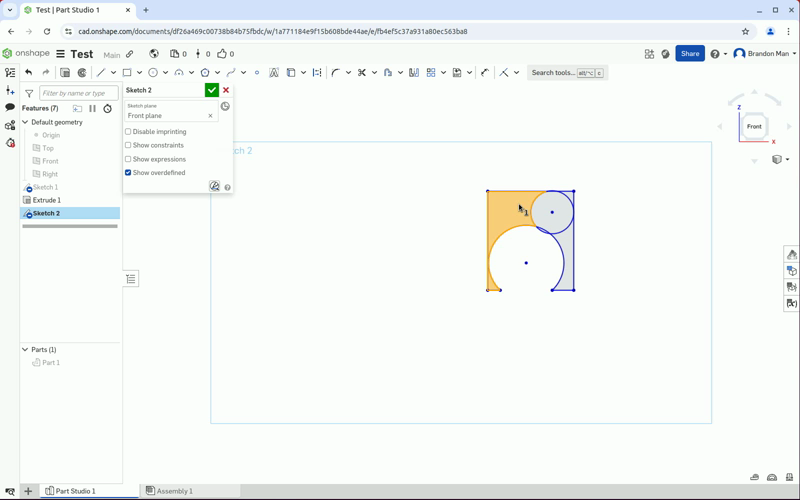
mouse_move(73, 352)
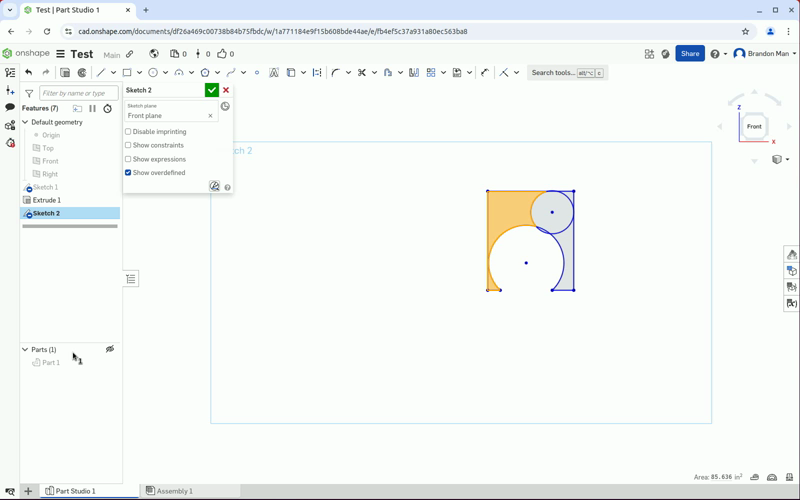
key(shift+y)
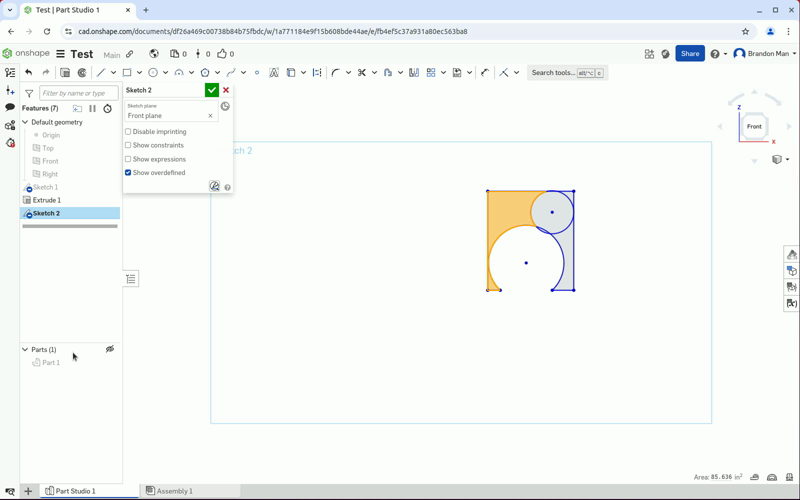
key(shift+e)
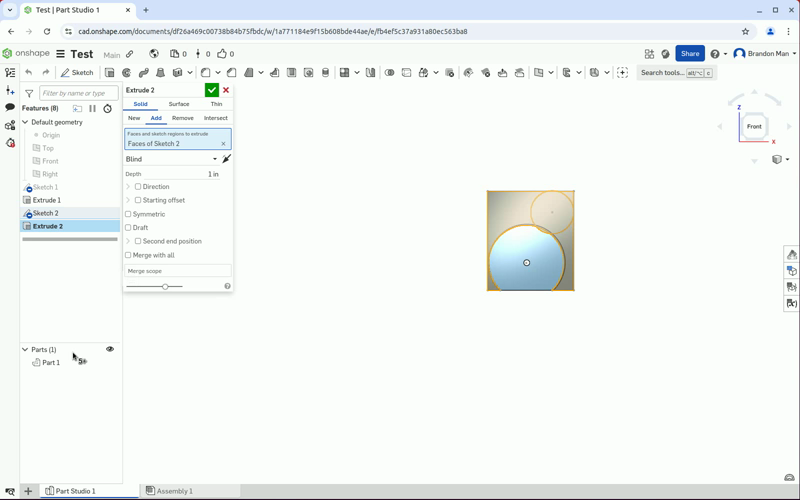
mouse_move(143, 106)
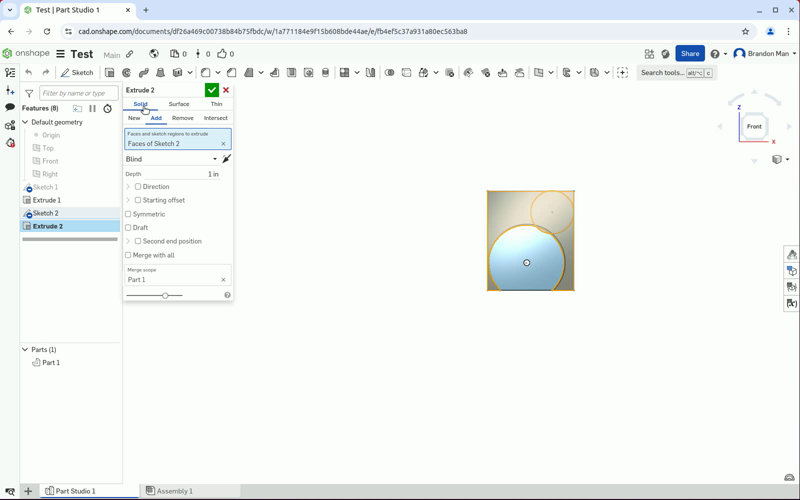
click(143, 106)
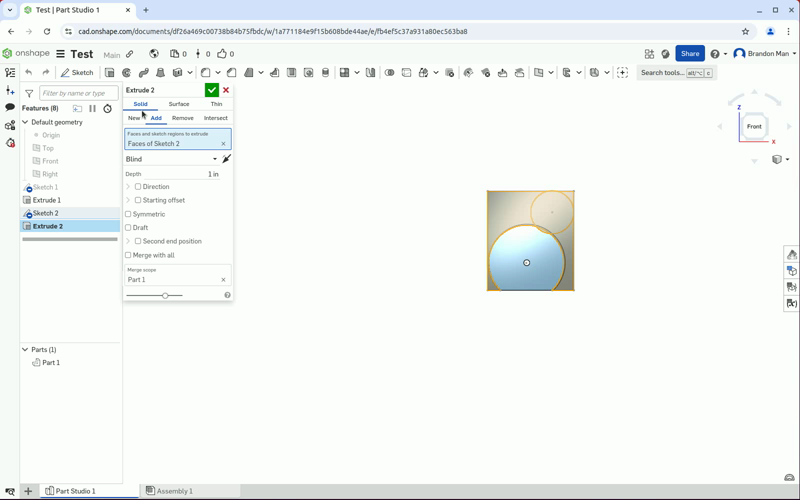
mouse_move(137, 120)
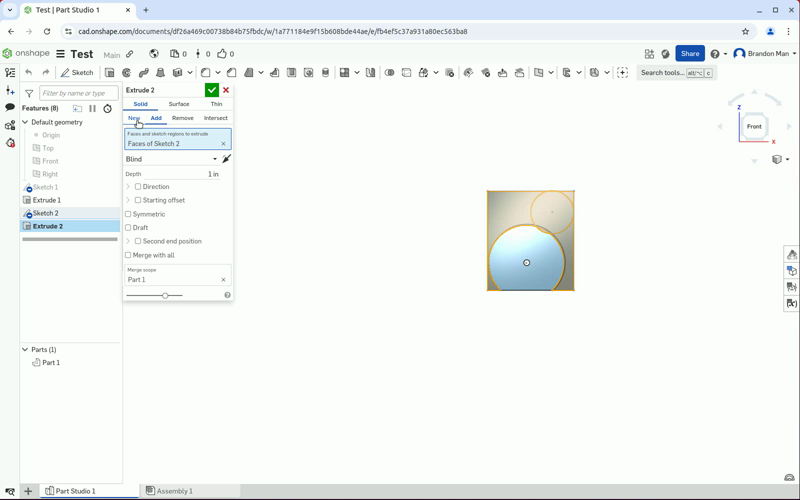
click(137, 120)
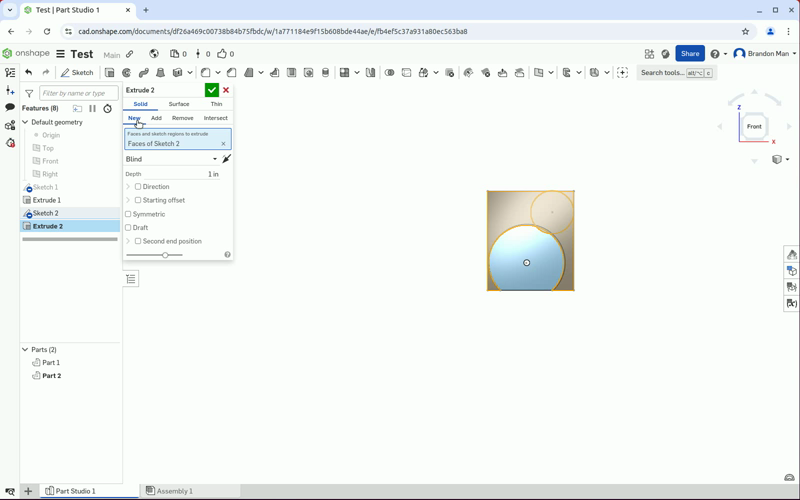
key(tab, 4)
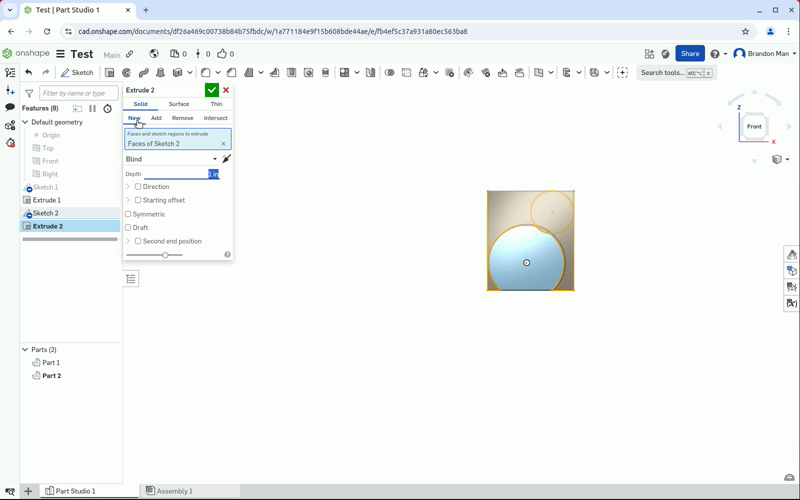
text(1.204)
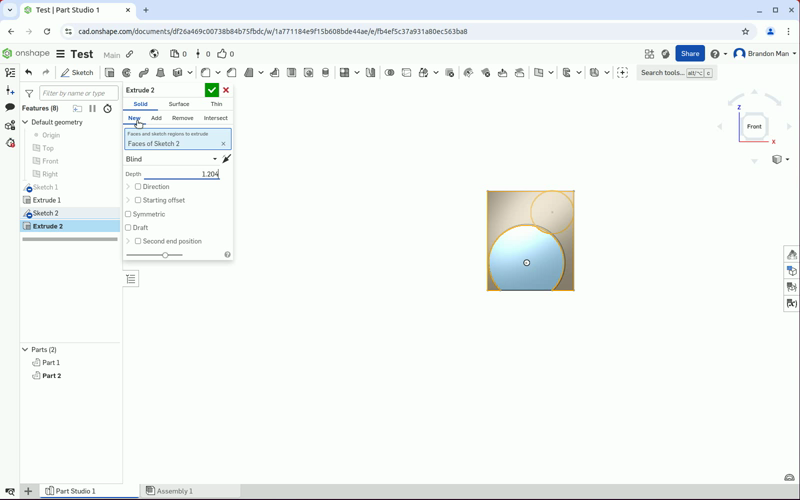
key(enter)
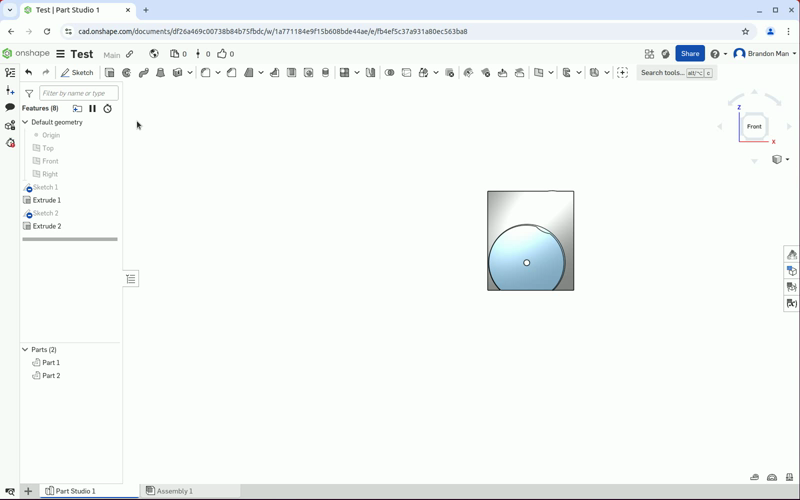
key(shift+h)
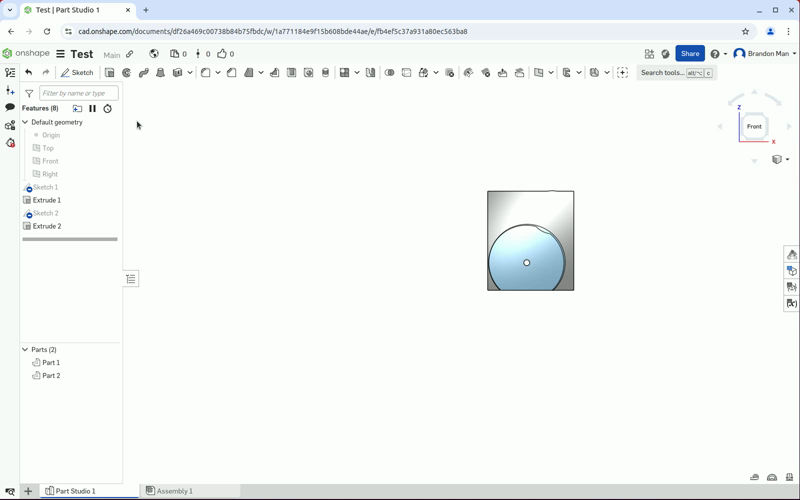
key(shift+h)
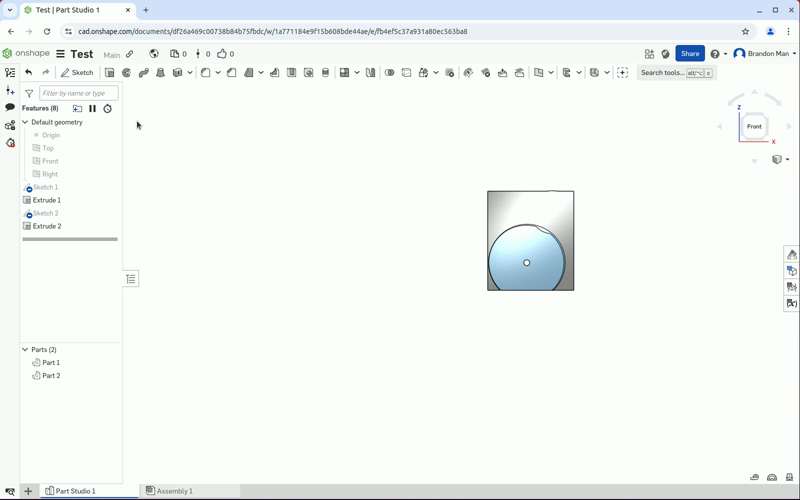
mouse_move(73, 189)
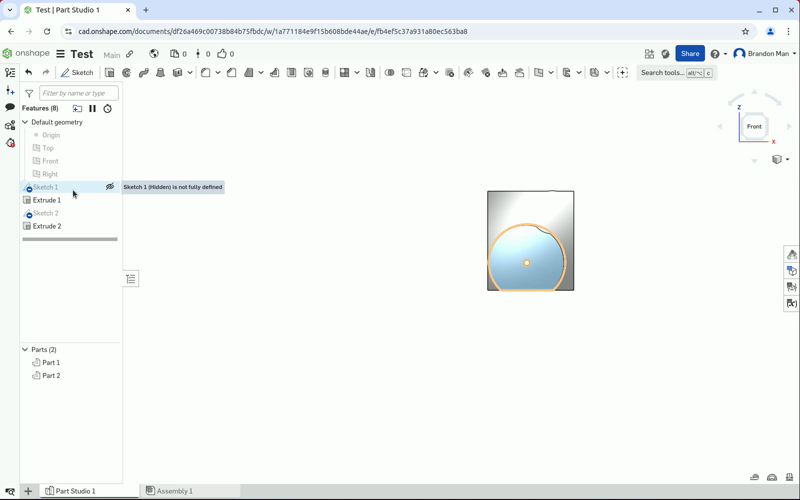
click(73, 189)
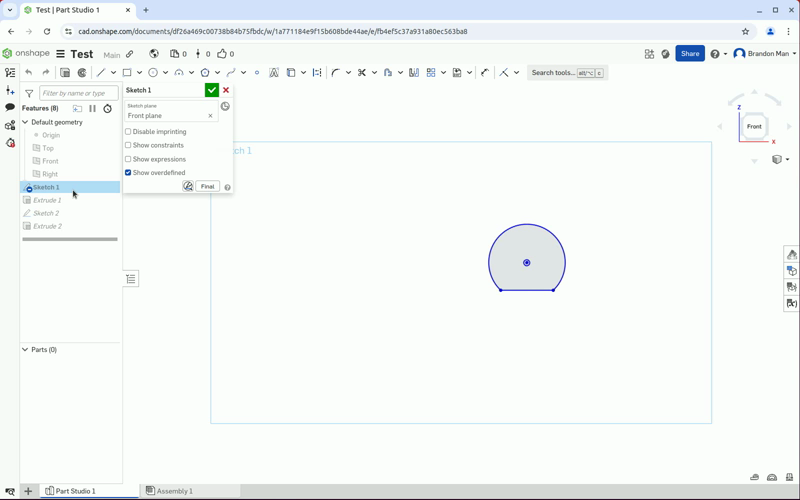
mouse_move(229, 92)
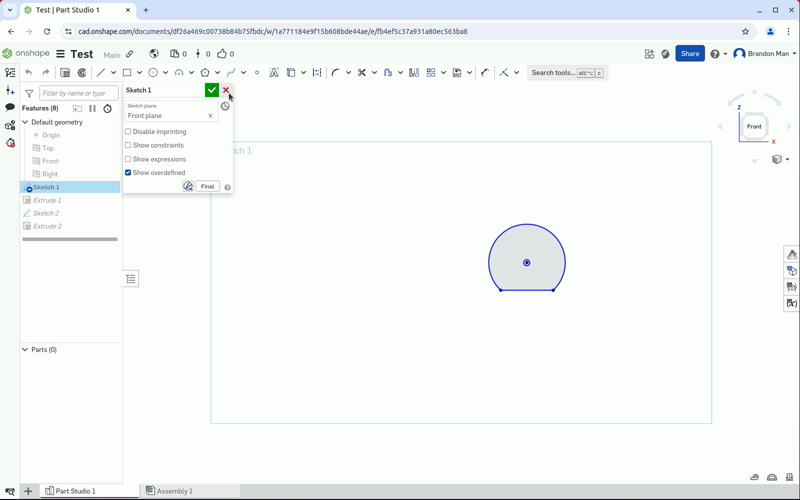
click(229, 92)
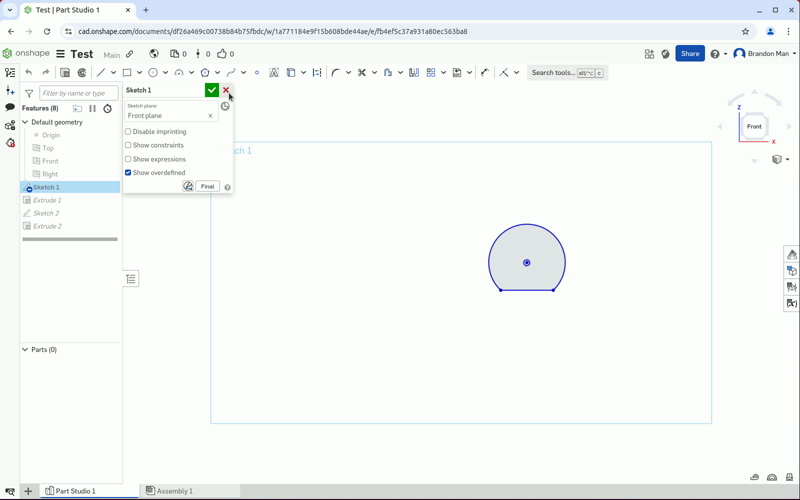
key(shift+s)
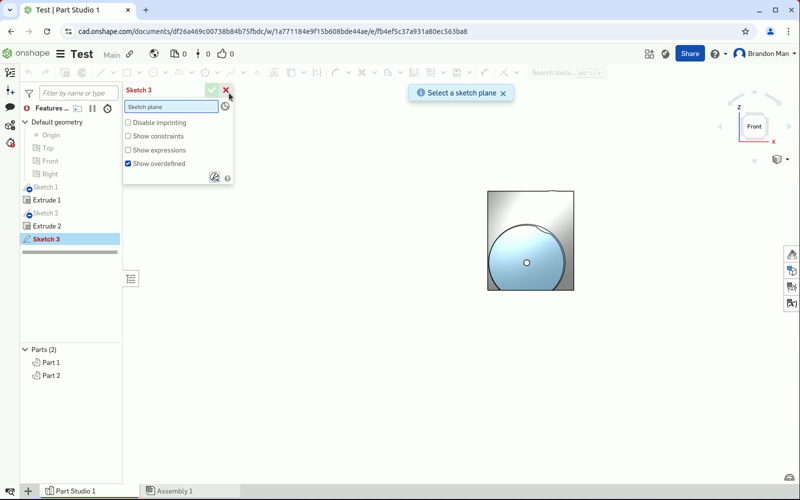
mouse_move(73, 163)
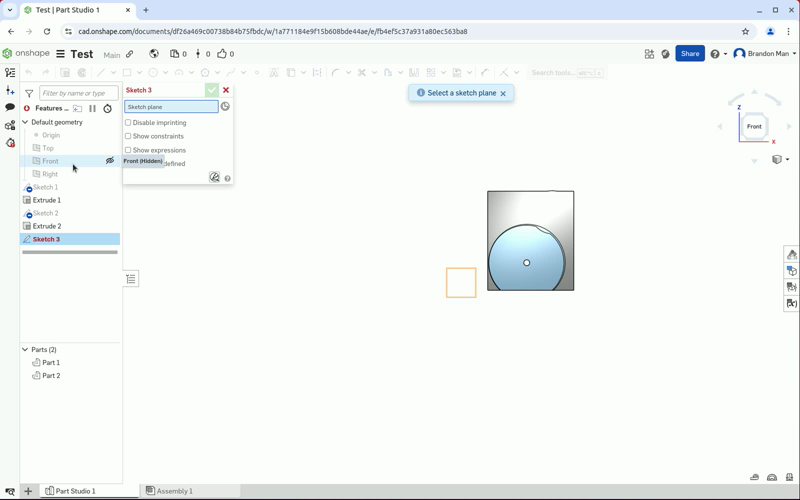
click(73, 163)
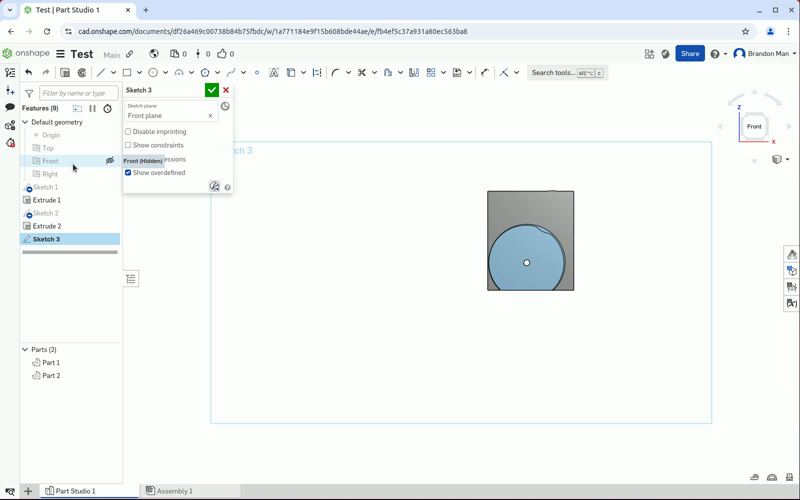
mouse_move(73, 352)
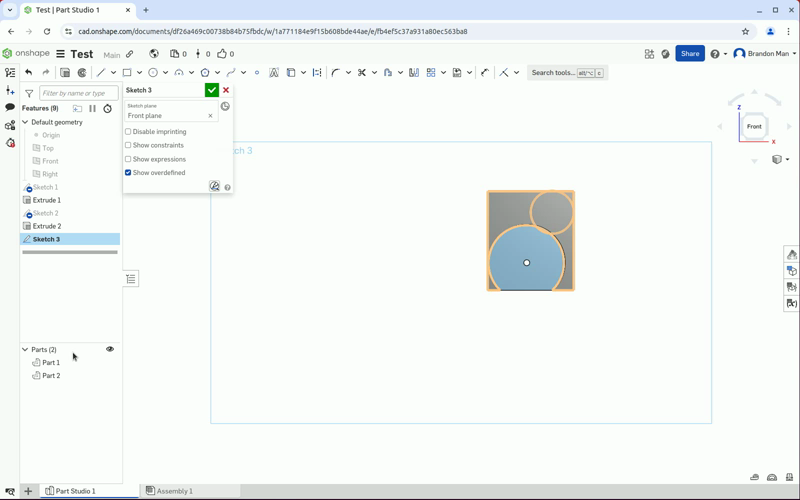
key(y)
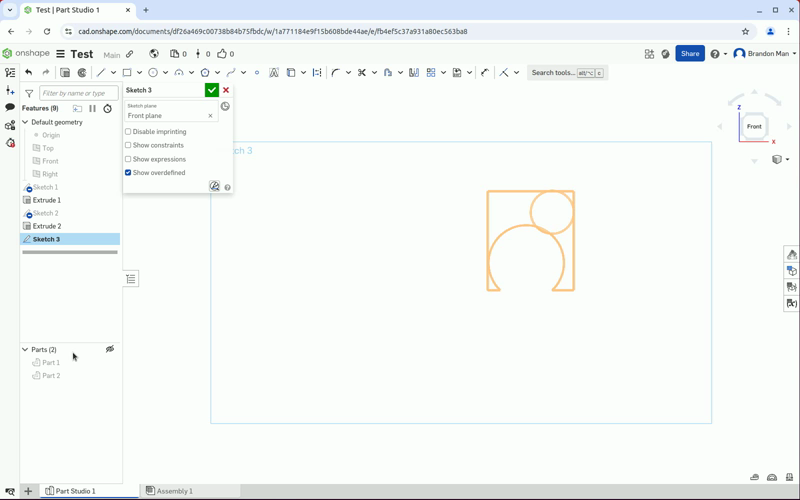
key(c)
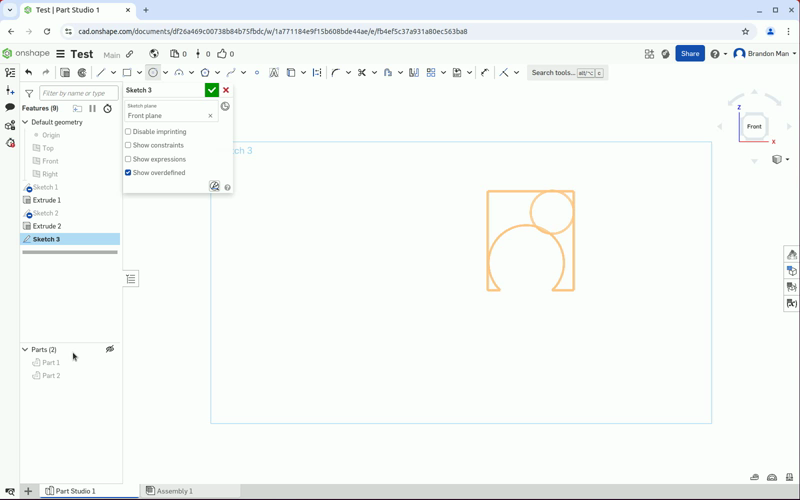
key_down(shift)
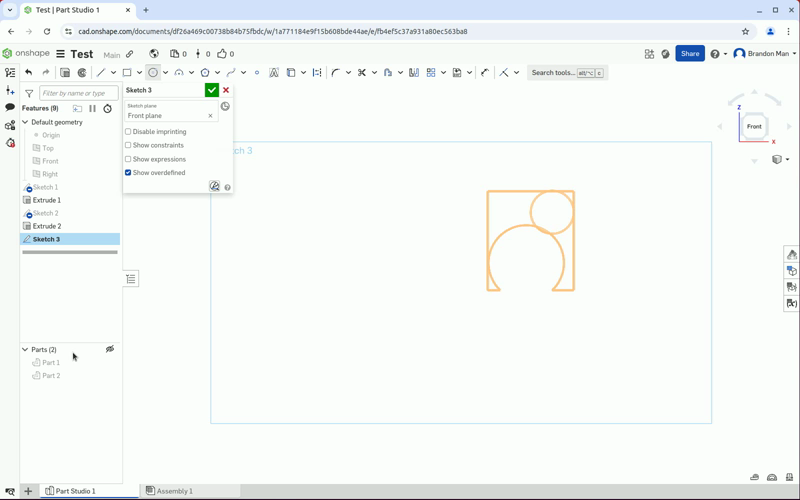
mouse_move(552, 212)
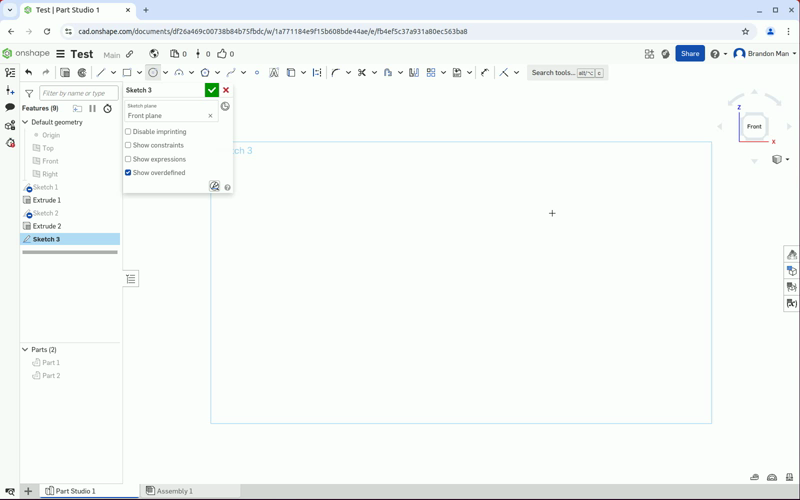
click(552, 212)
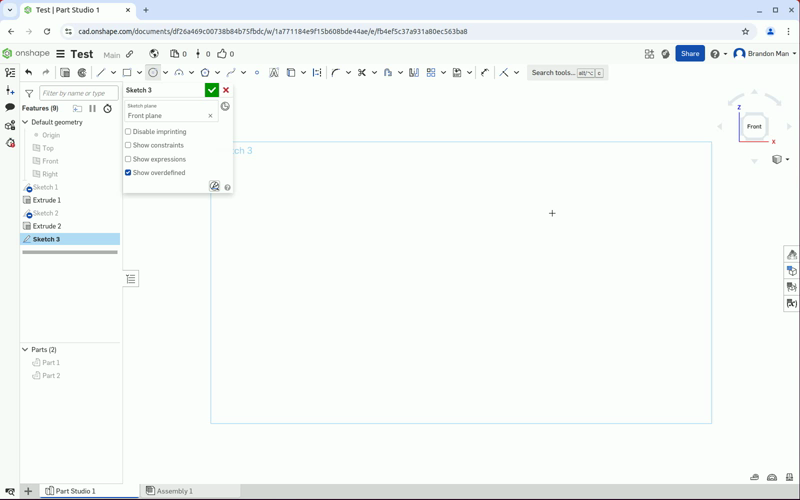
key_up(shift)
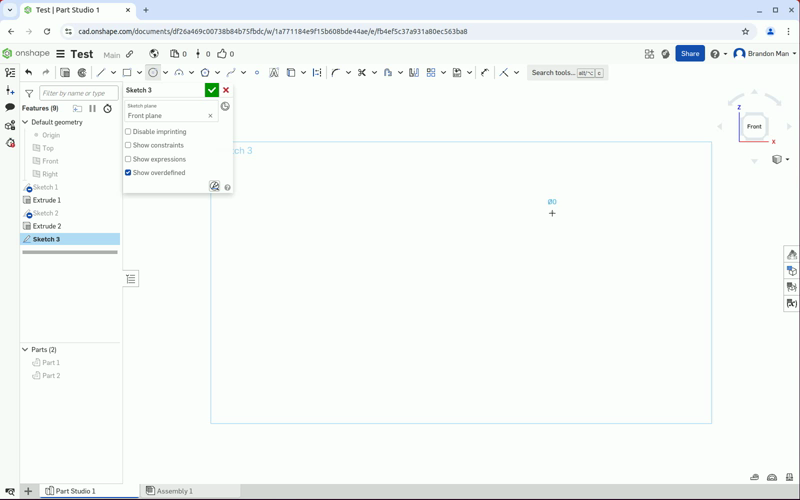
mouse_move(572, 212)
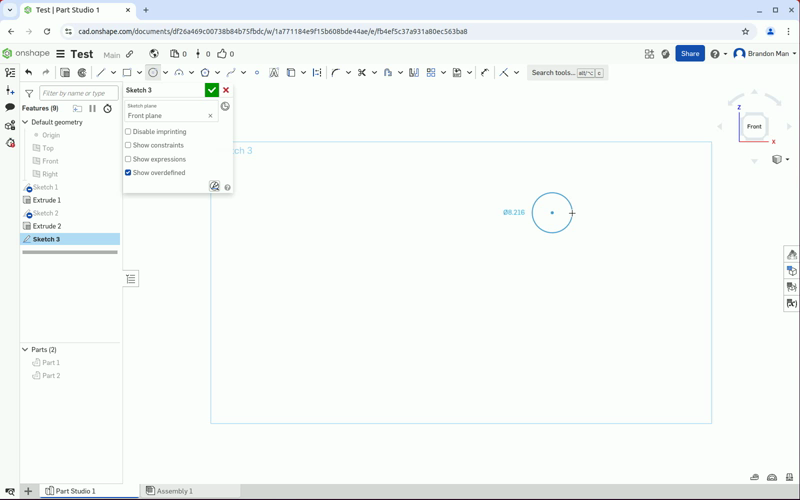
click(572, 212)
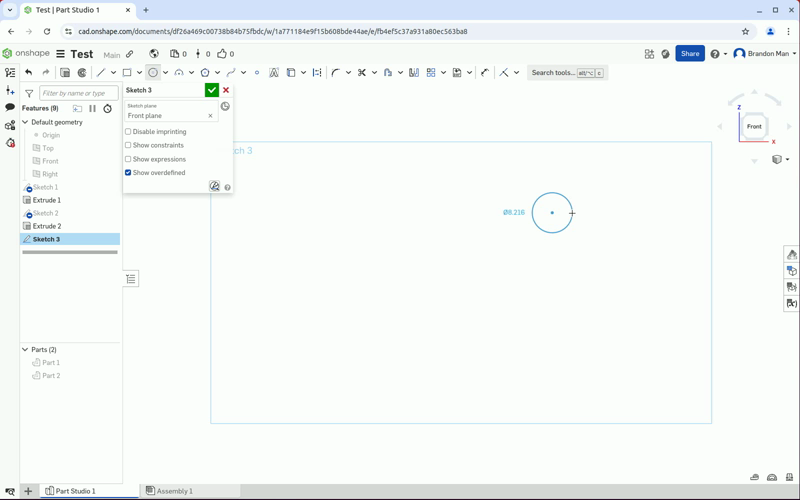
key(esc)
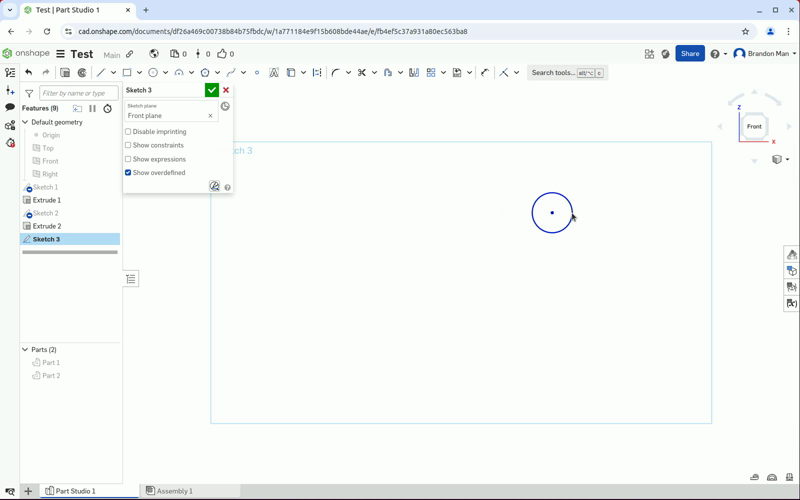
key(c)
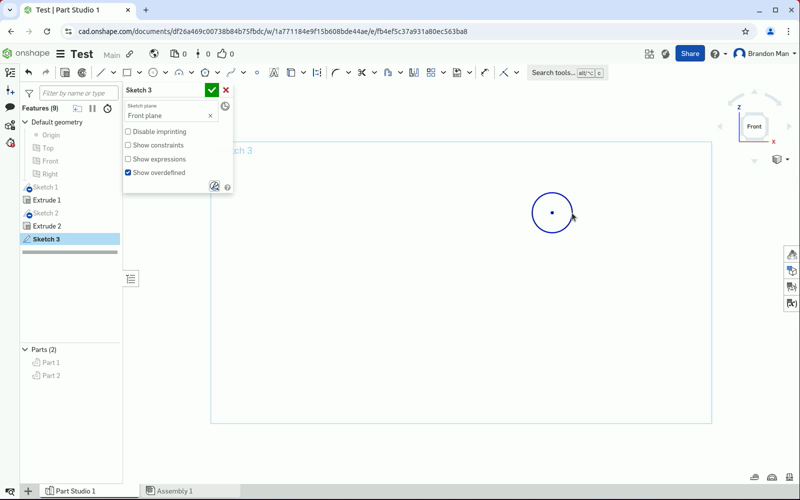
key_down(shift)
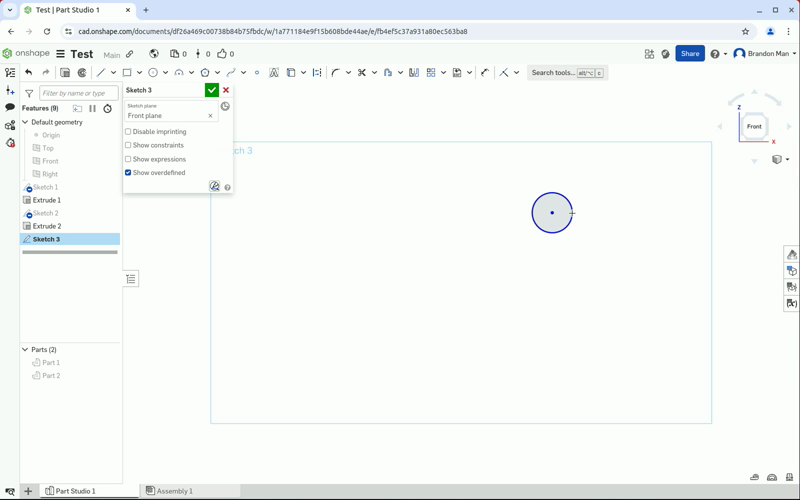
mouse_move(552, 212)
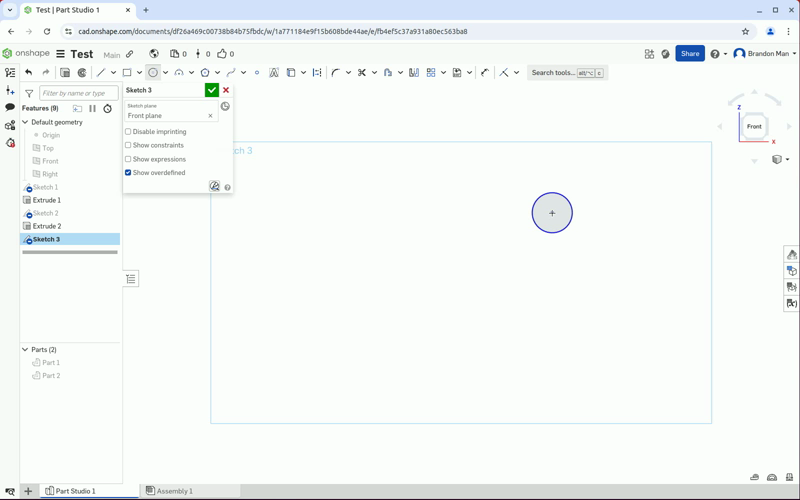
click(552, 212)
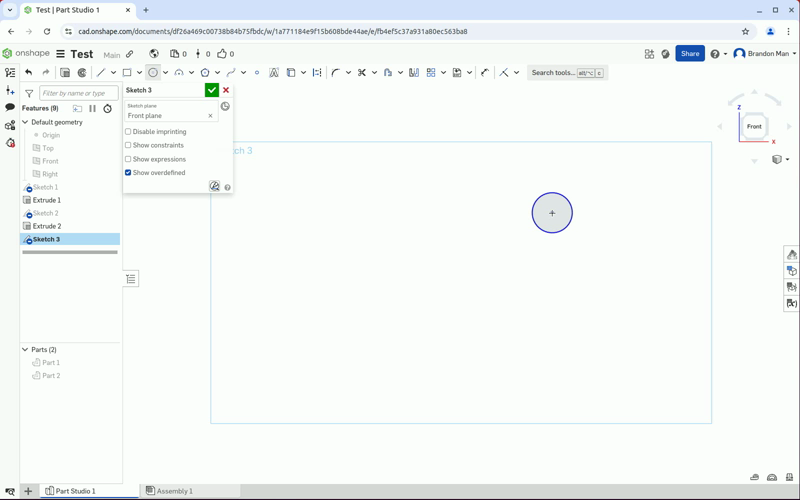
key_up(shift)
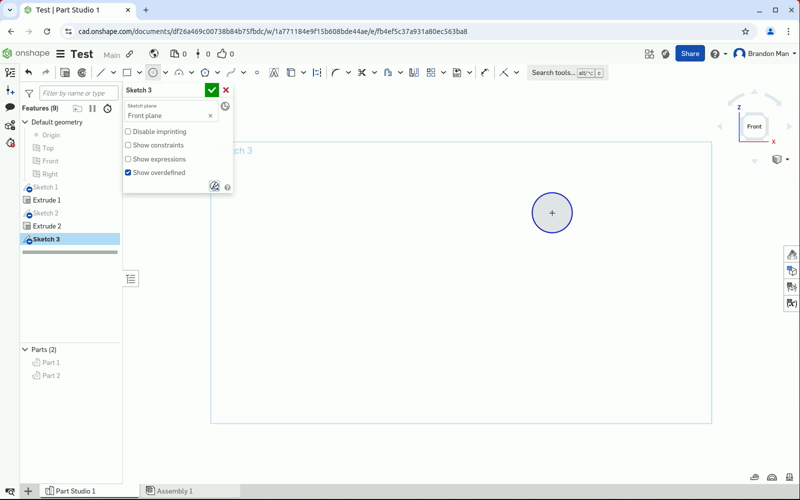
mouse_move(555, 212)
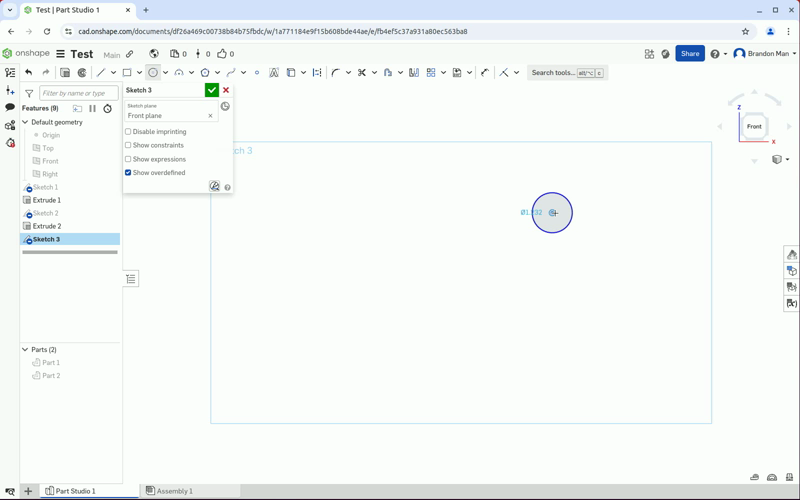
scroll(6)
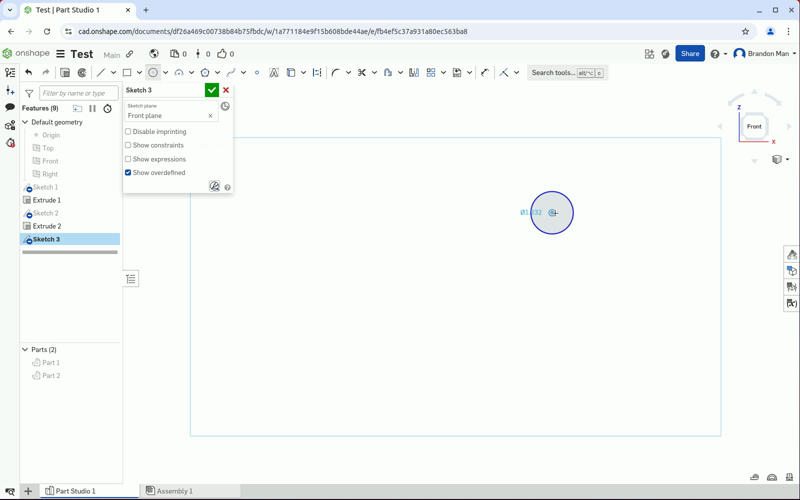
scroll(6)
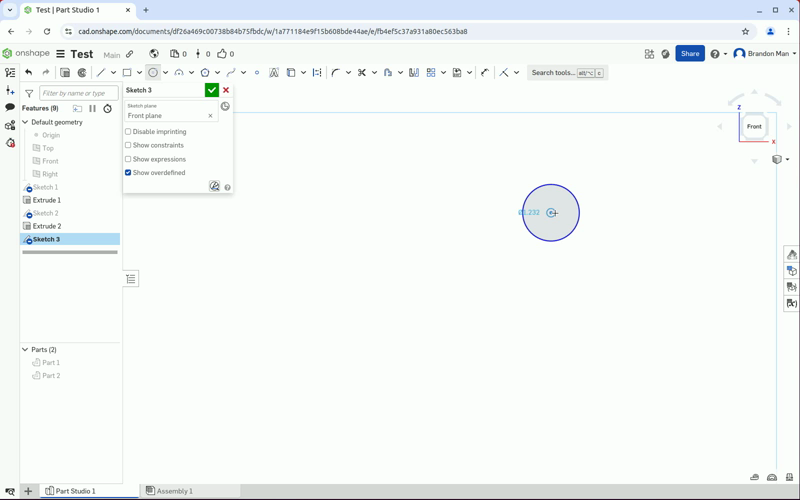
scroll(6)
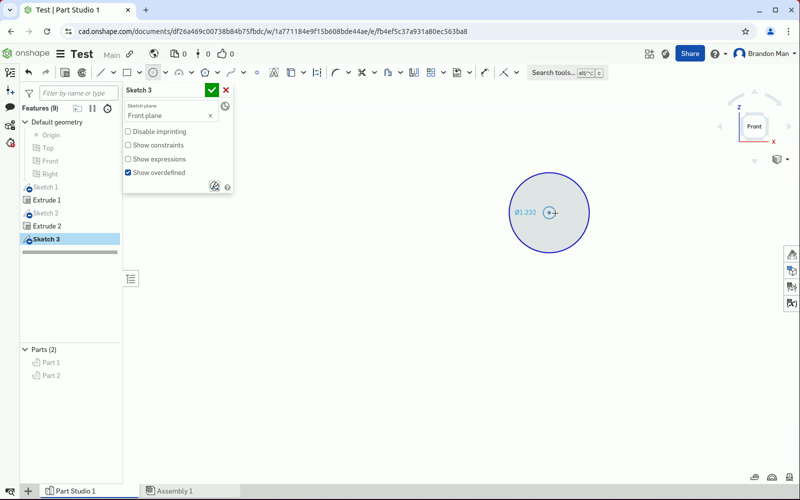
scroll(6)
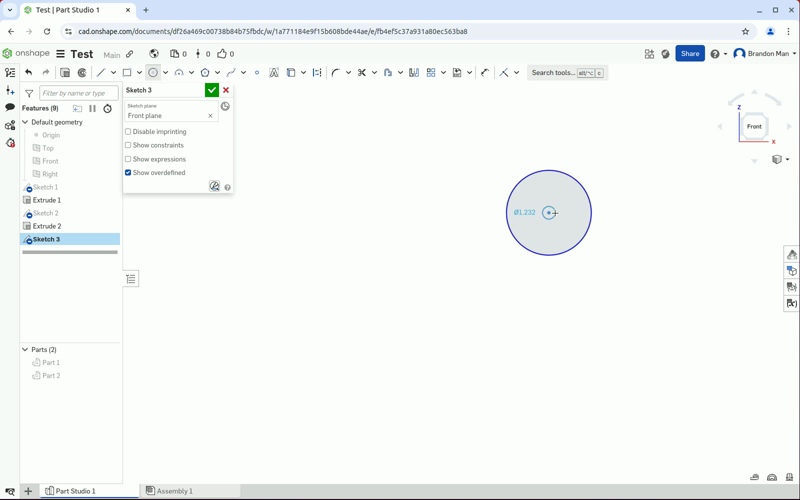
scroll(6)
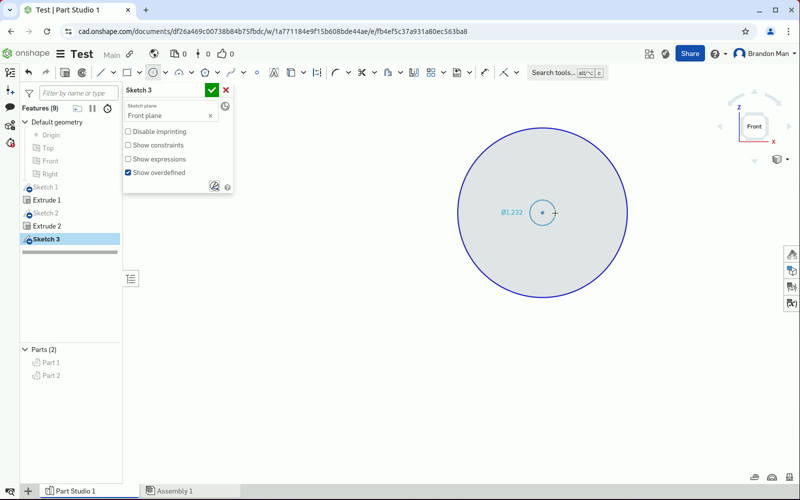
scroll(6)
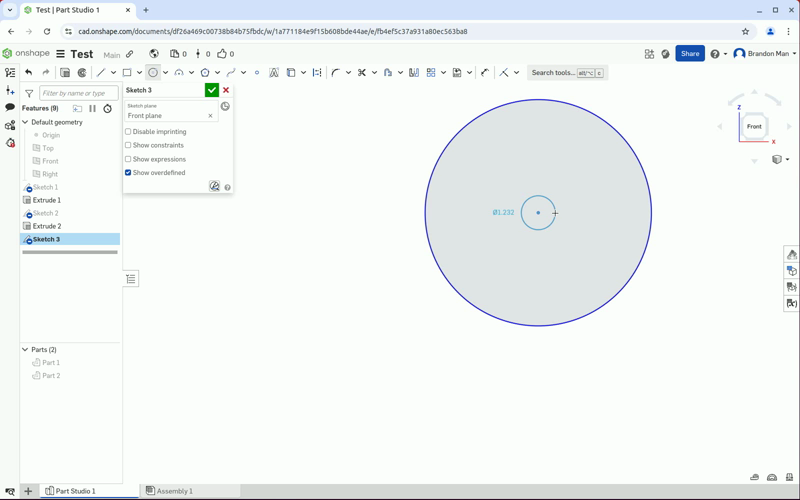
scroll(6)
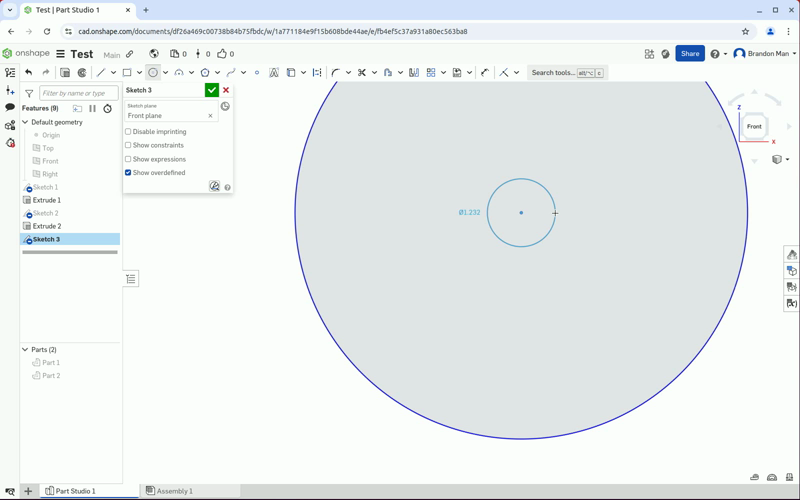
click(555, 212)
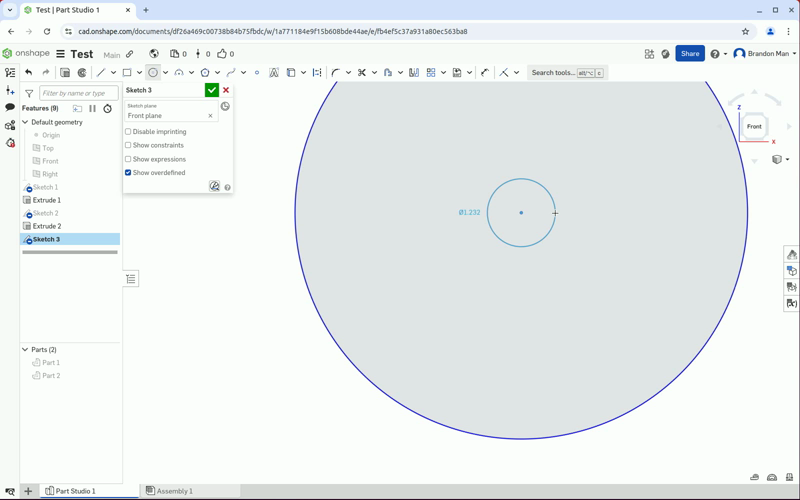
scroll(-6)
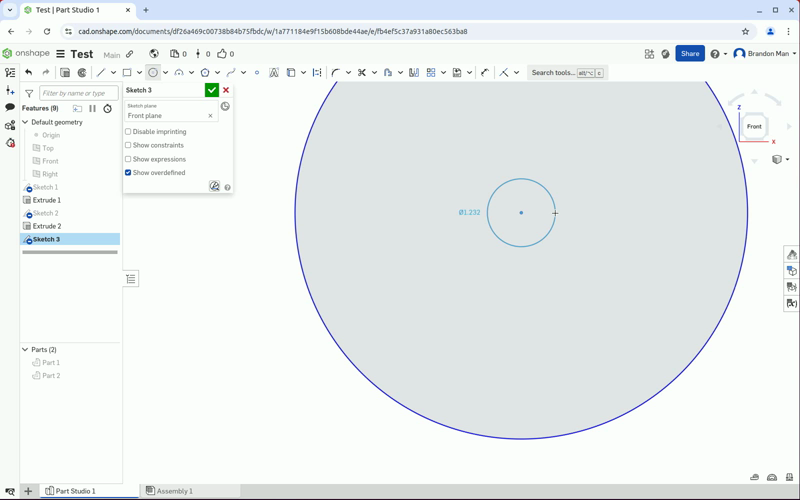
scroll(-6)
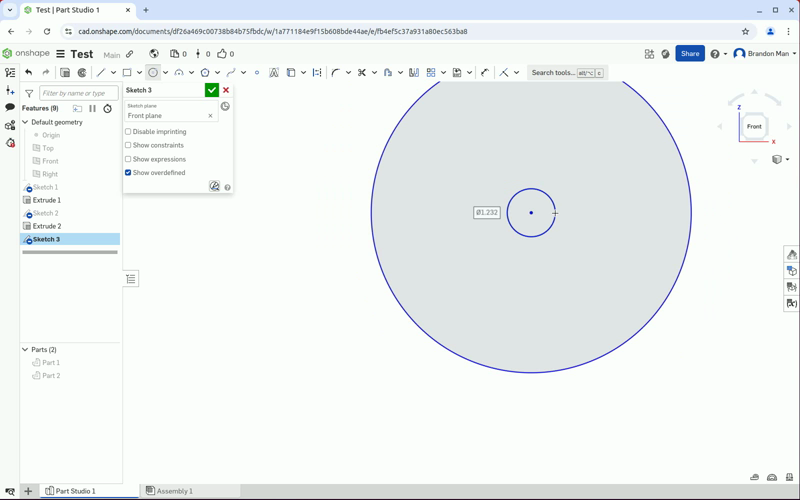
scroll(-6)
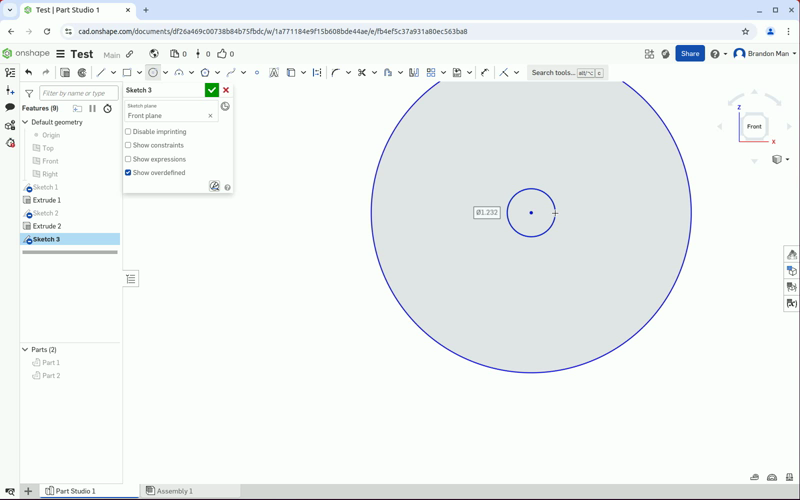
scroll(-6)
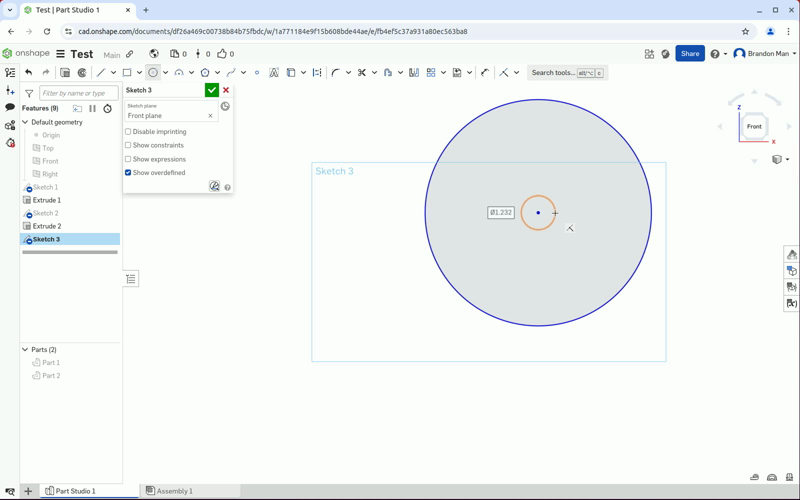
scroll(-6)
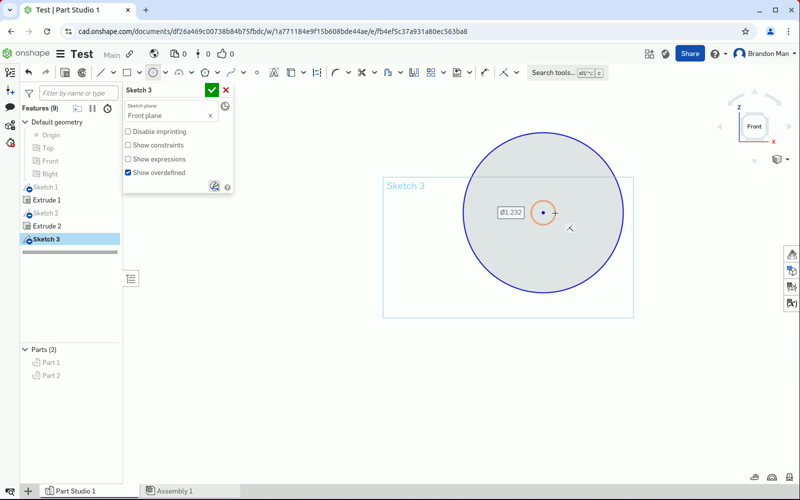
scroll(-6)
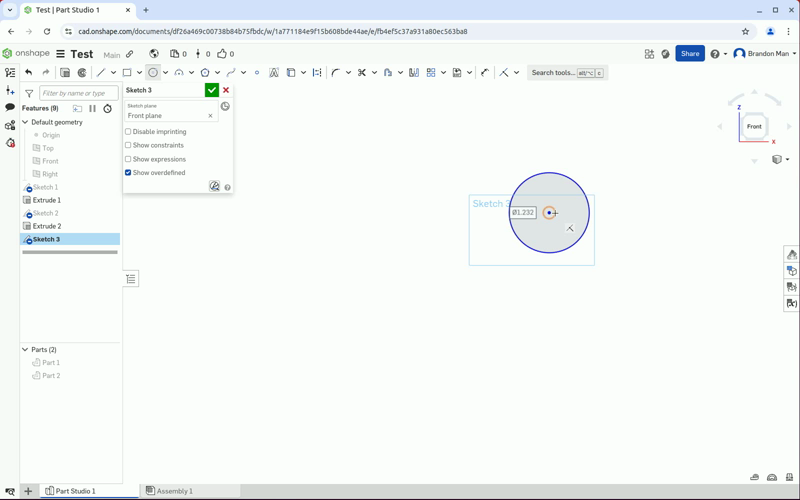
scroll(-6)
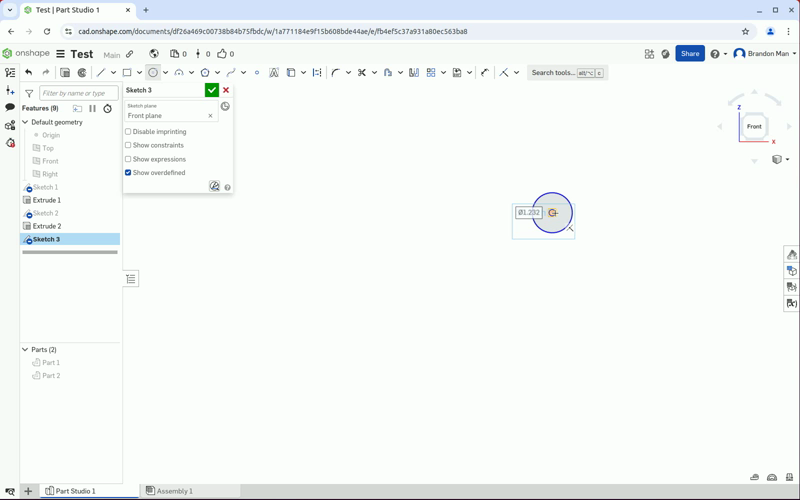
key(esc)
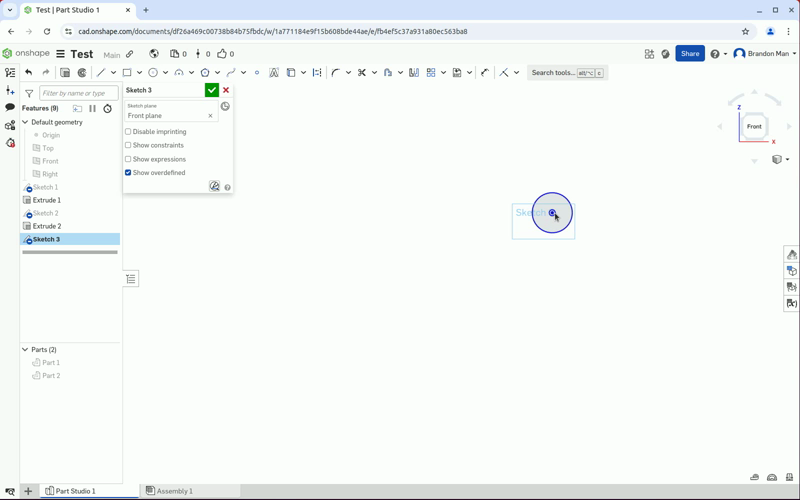
mouse_move(548, 209)
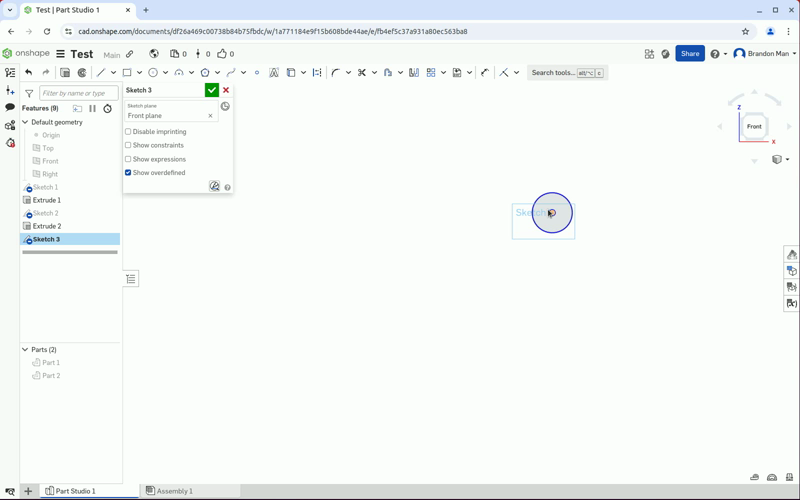
scroll(6)
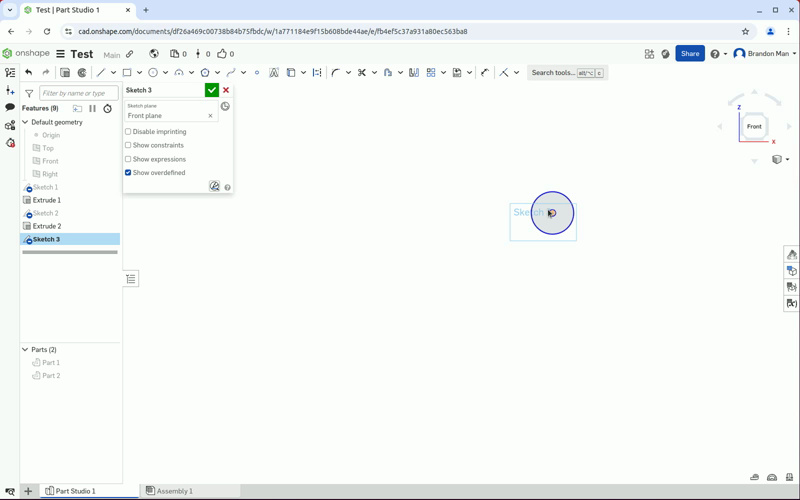
scroll(6)
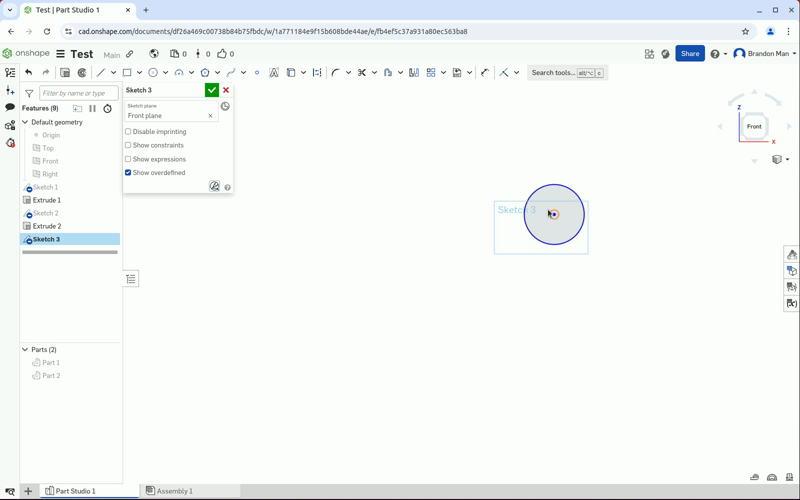
scroll(6)
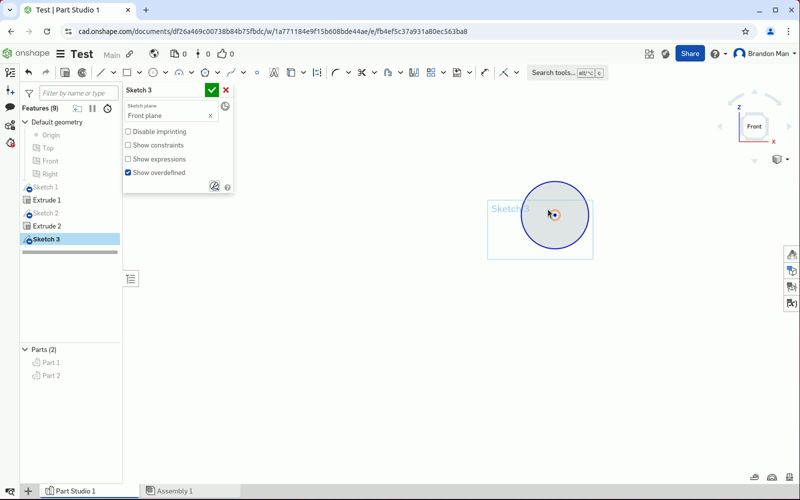
scroll(6)
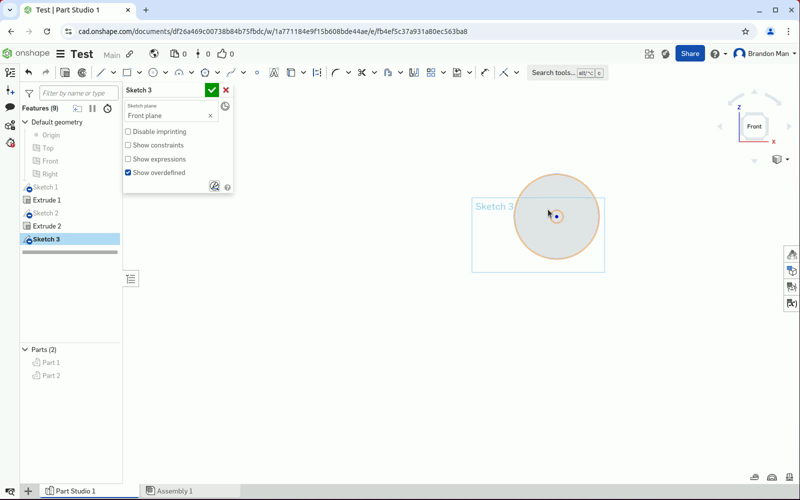
scroll(6)
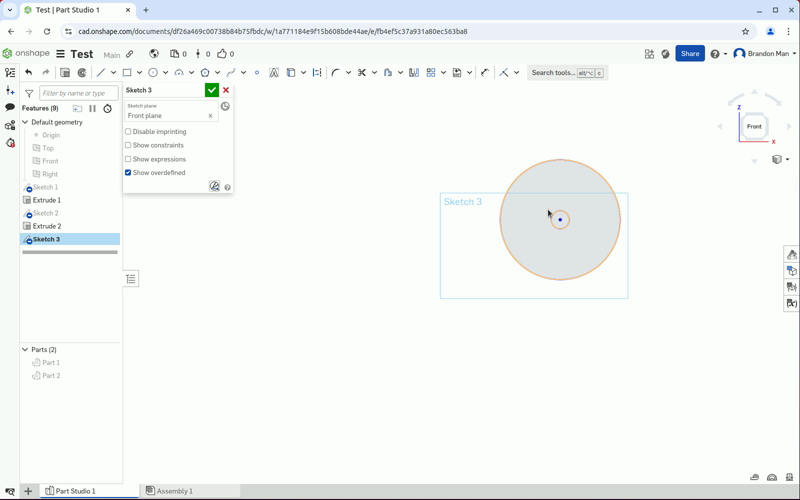
scroll(6)
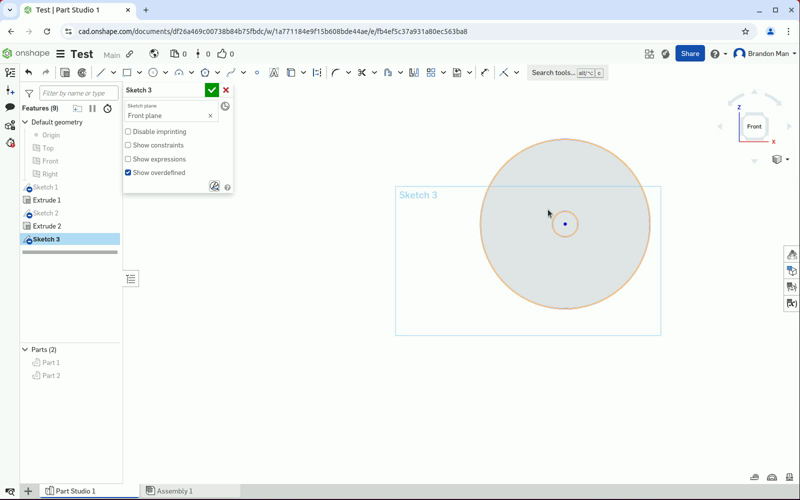
scroll(6)
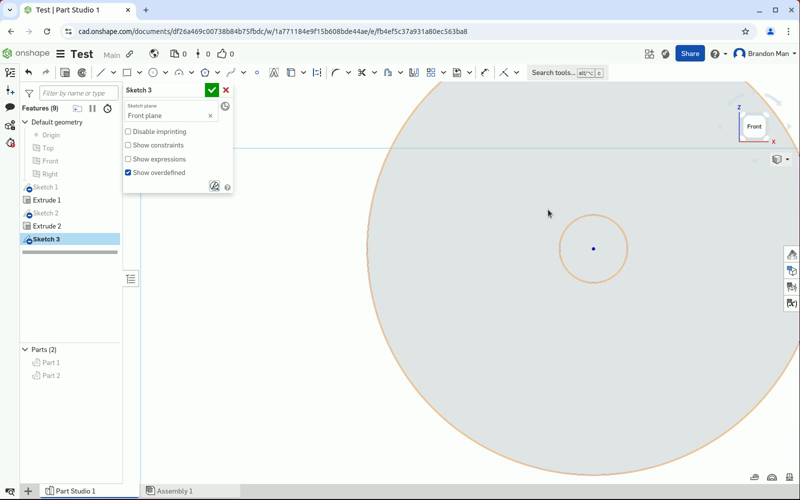
click(548, 209)
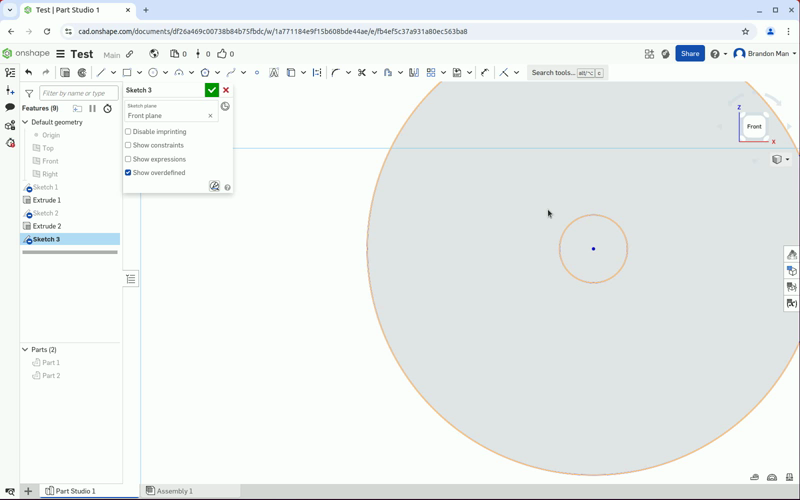
scroll(-6)
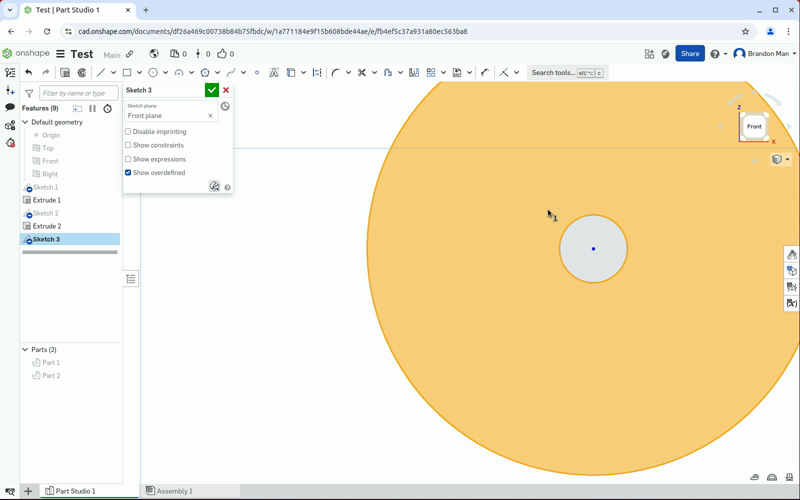
scroll(-6)
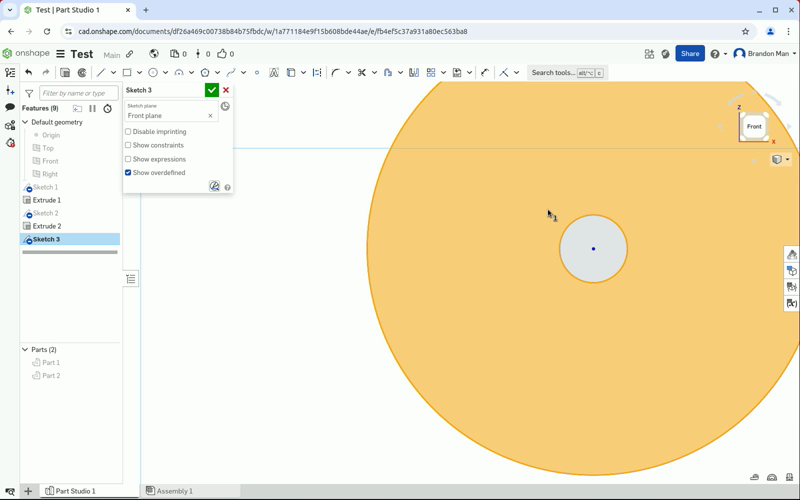
scroll(-6)
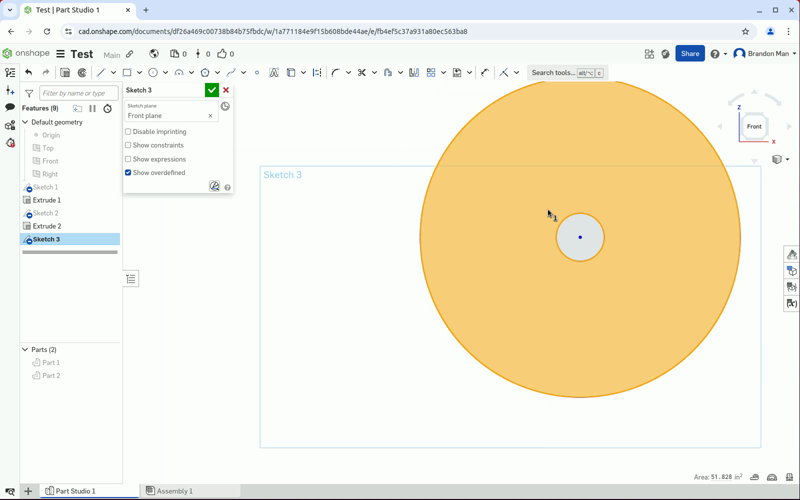
scroll(-6)
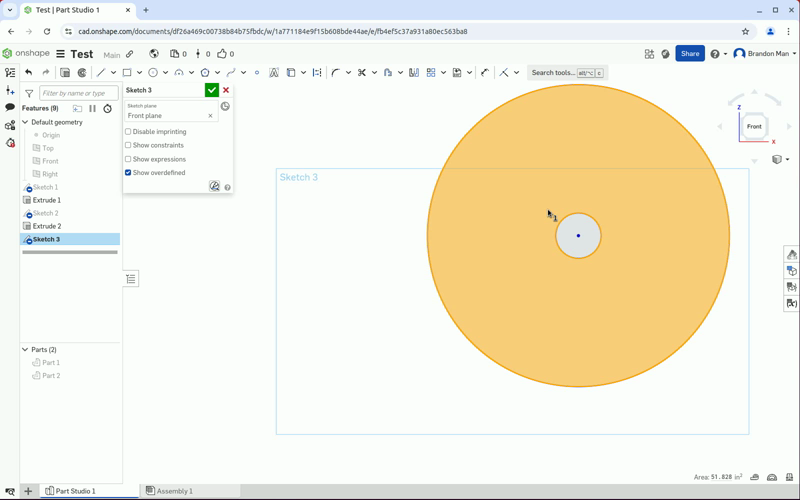
scroll(-6)
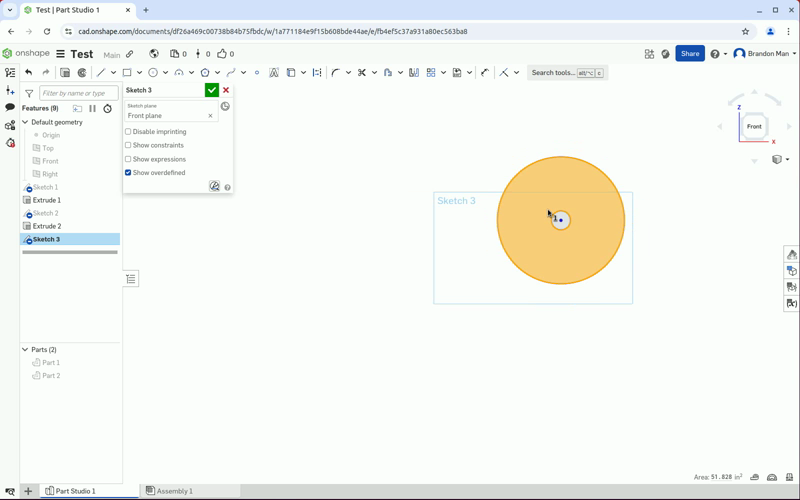
scroll(-6)
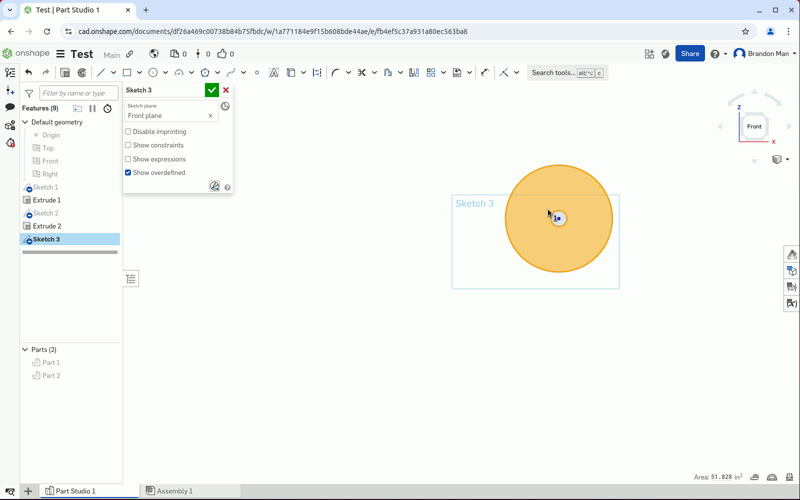
scroll(-6)
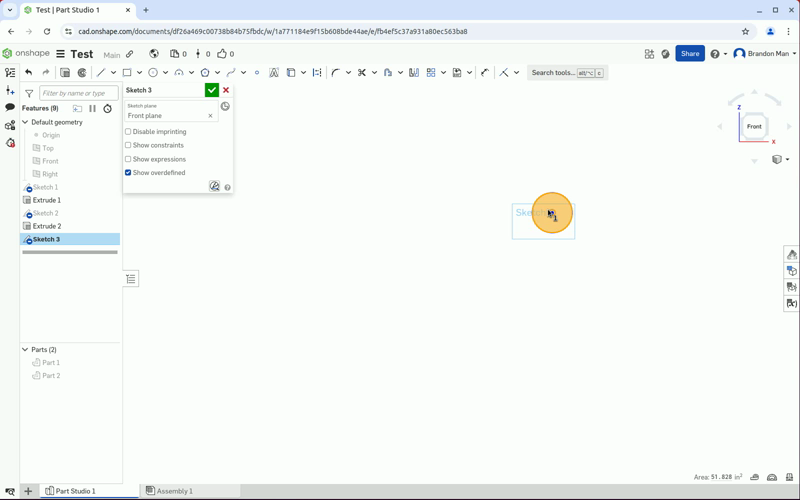
mouse_move(73, 352)
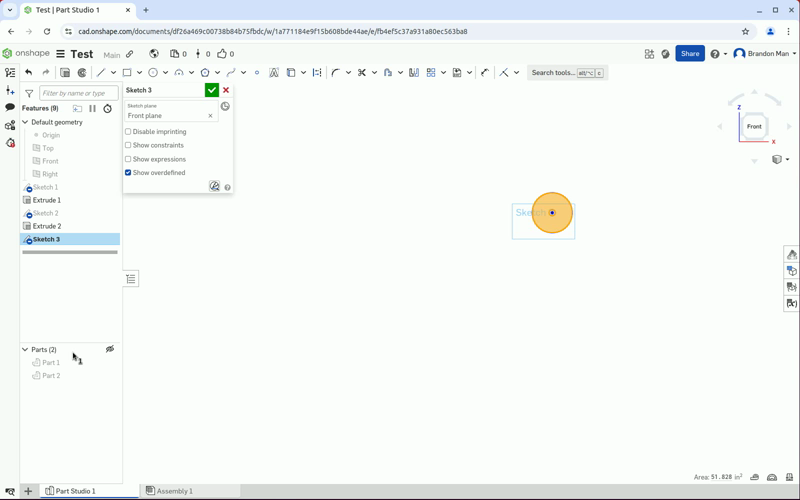
key(shift+y)
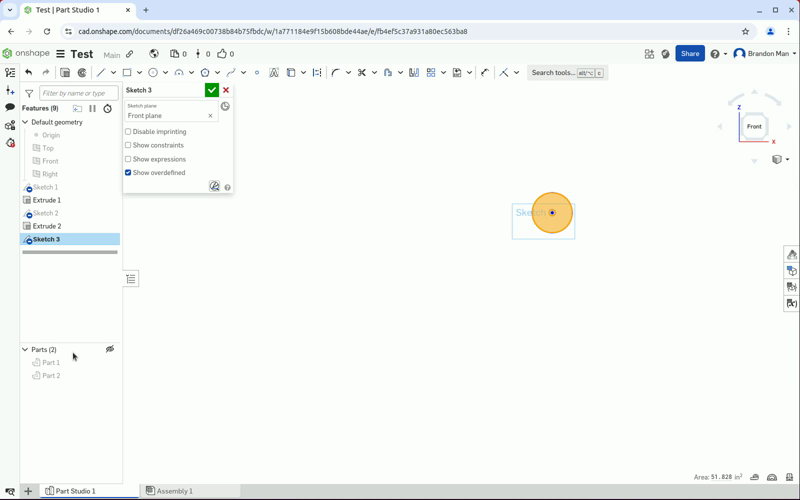
key(shift+e)
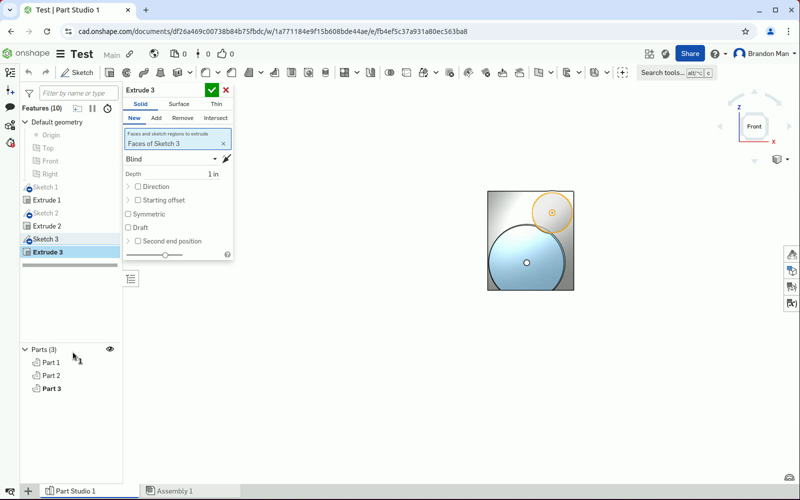
mouse_move(143, 106)
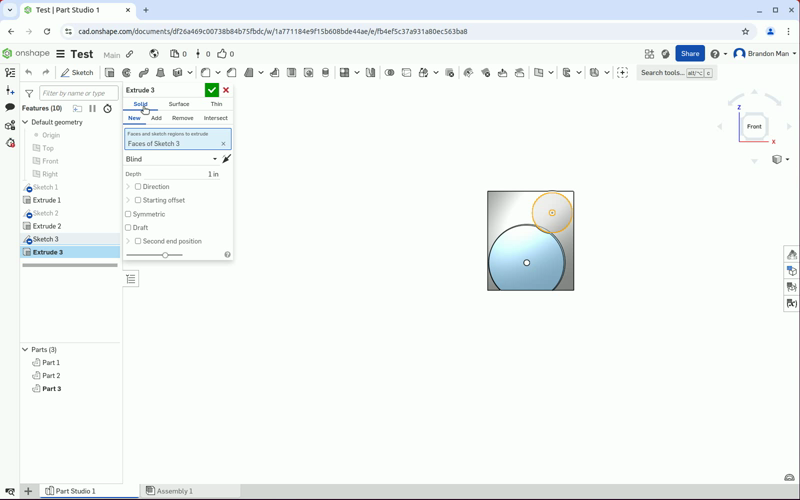
click(143, 106)
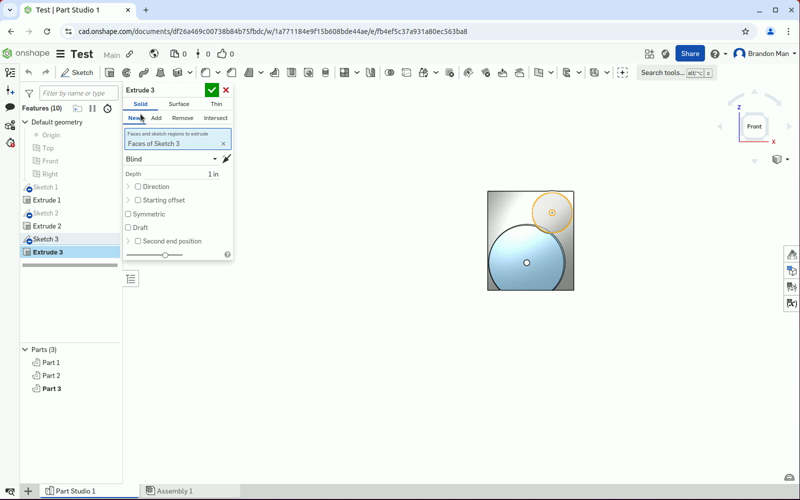
mouse_move(137, 120)
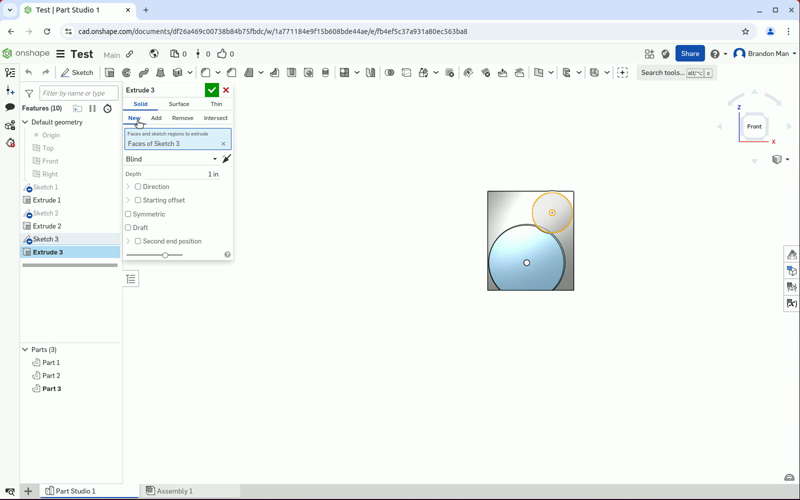
click(137, 120)
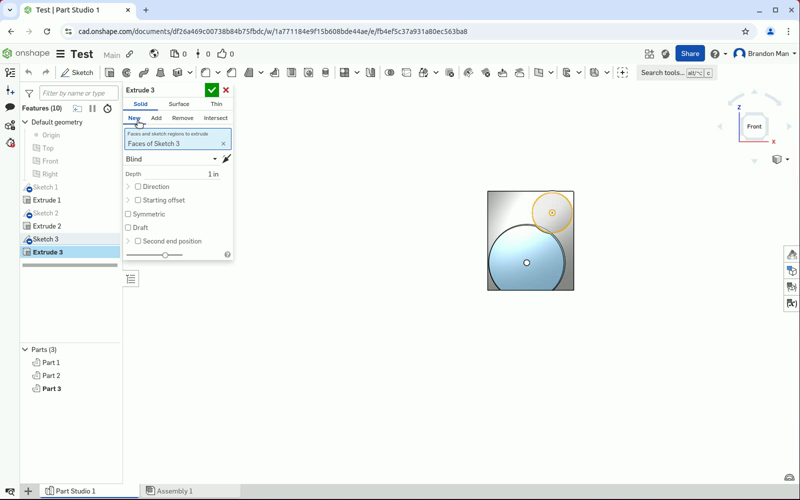
key(tab, 4)
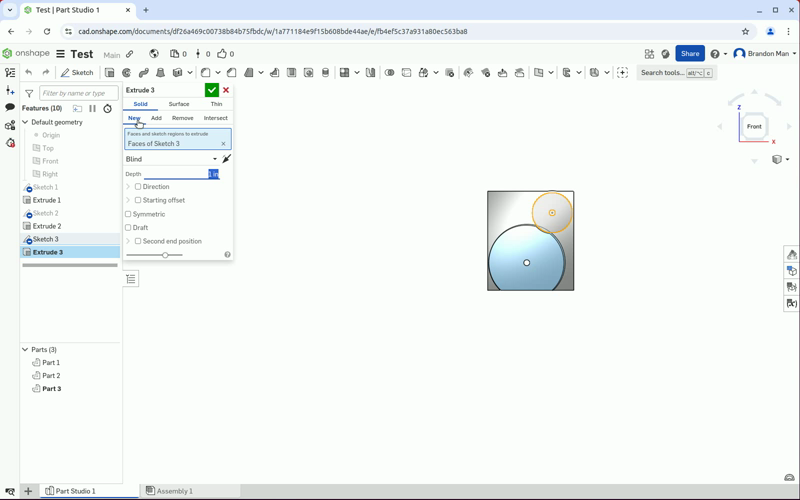
text(1.204)
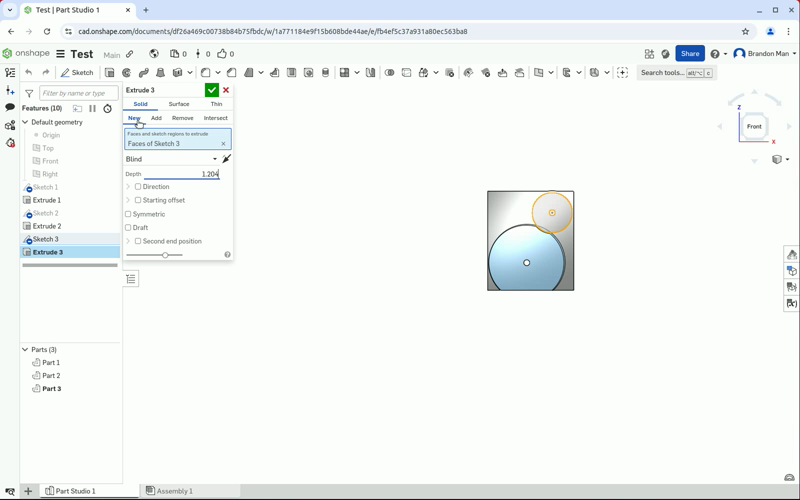
key(enter)
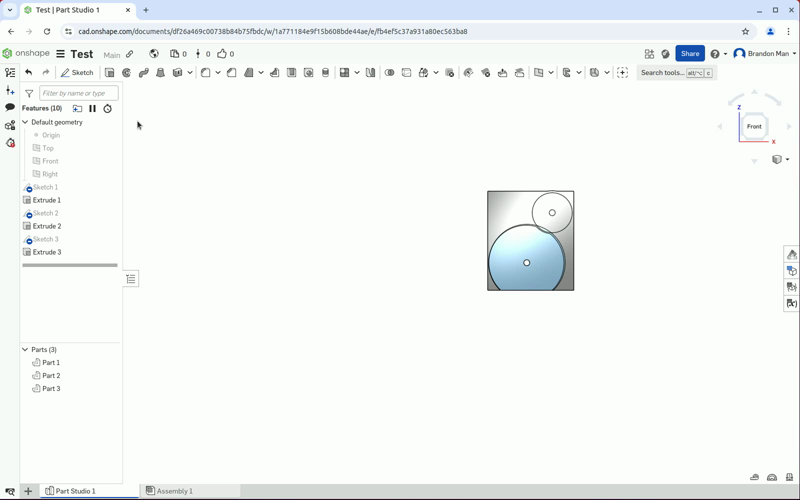
key(shift+h)
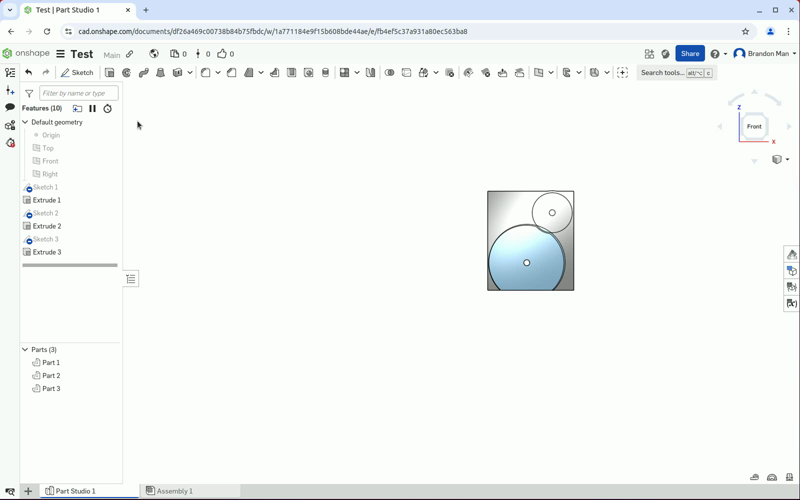
key(shift+h)
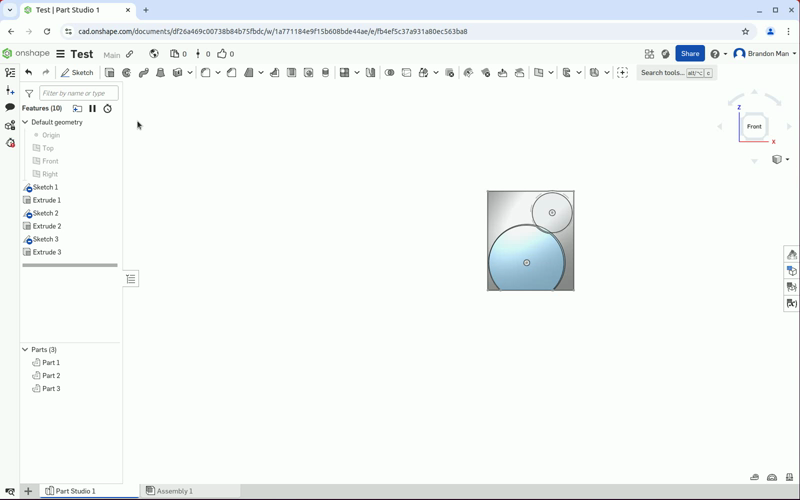
key(shift+7)
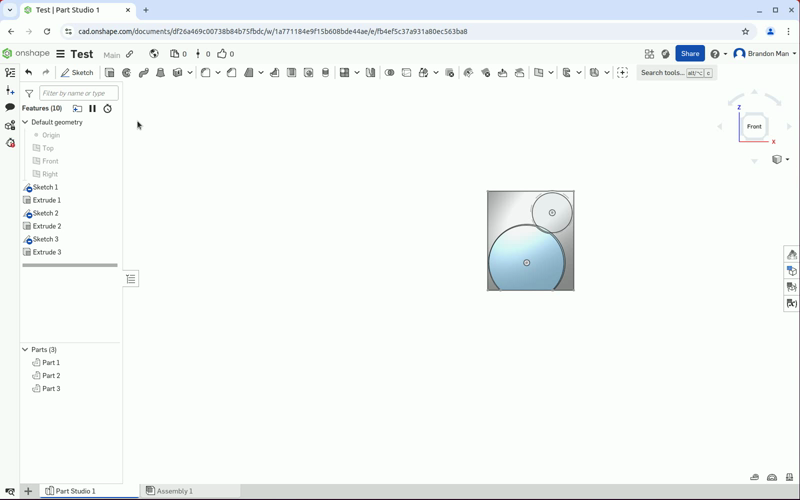
key(left, 2)
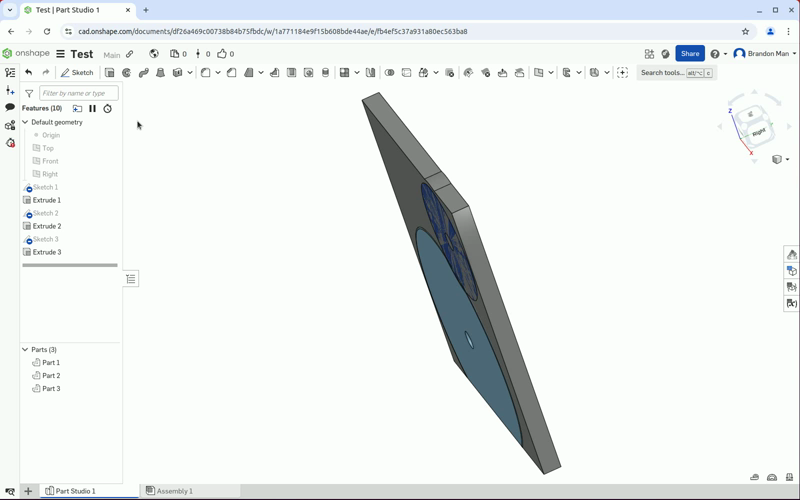
key(down, 2)
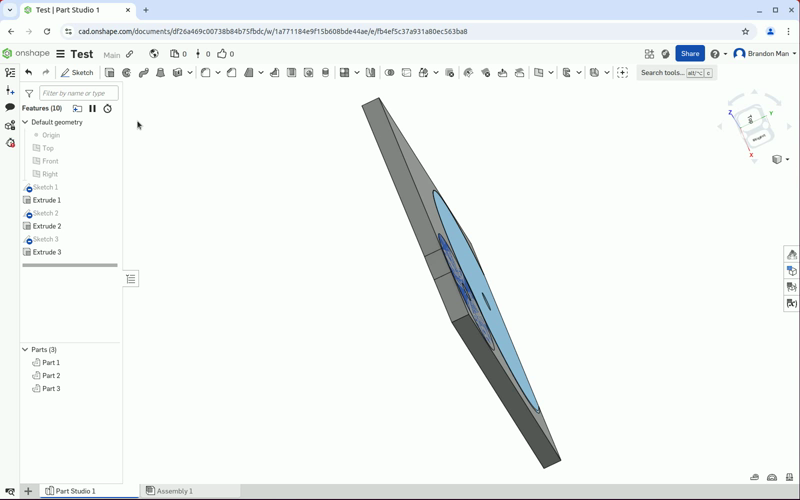
key(up, 2)
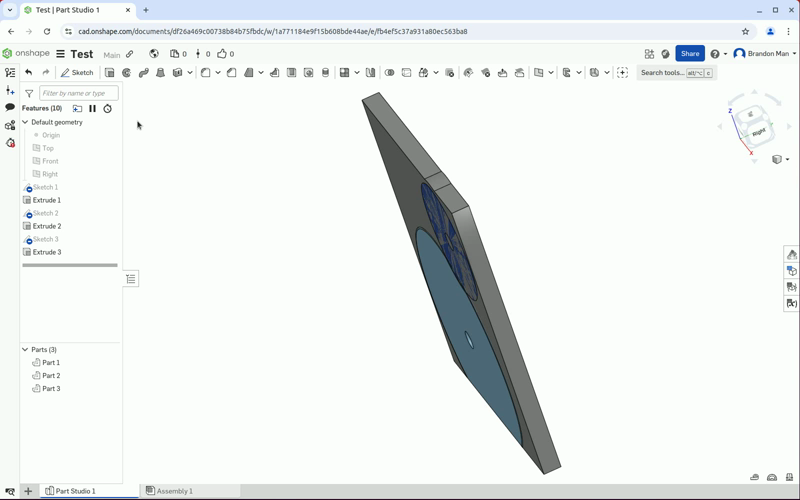
key(right, 2)
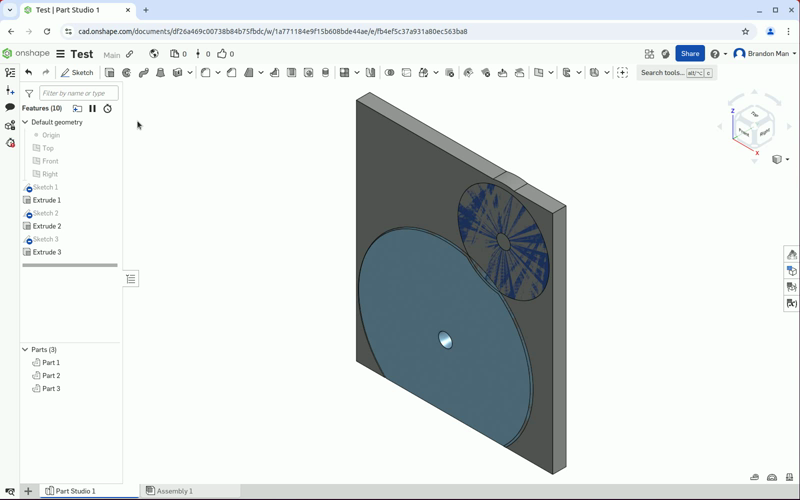
mouse_move(73, 189)
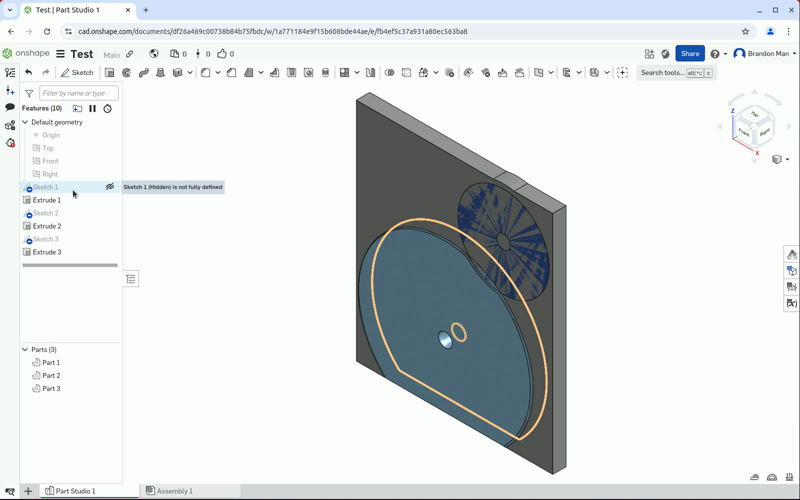
click(73, 189)